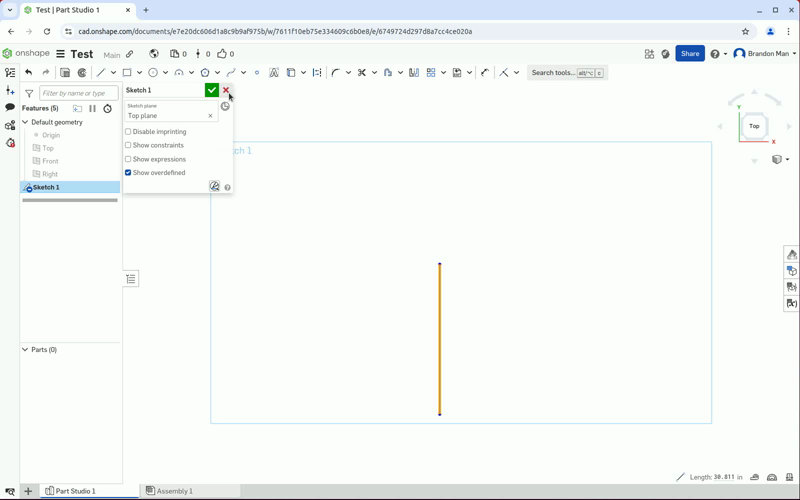
key(shift+h)
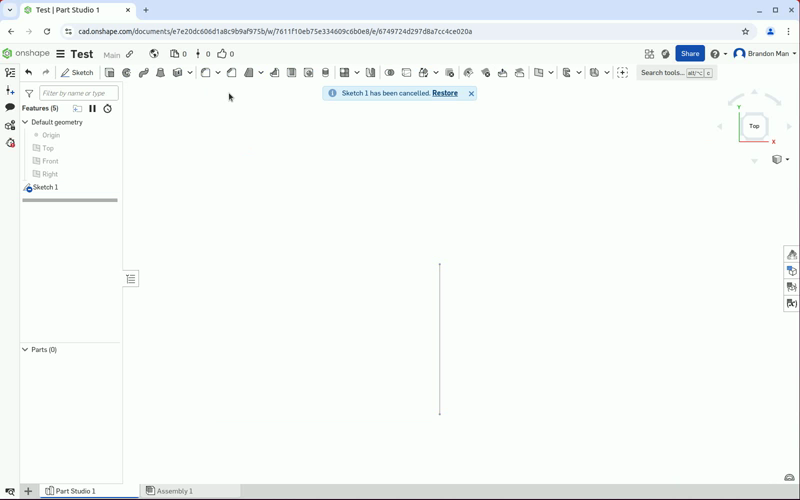
key(shift+s)
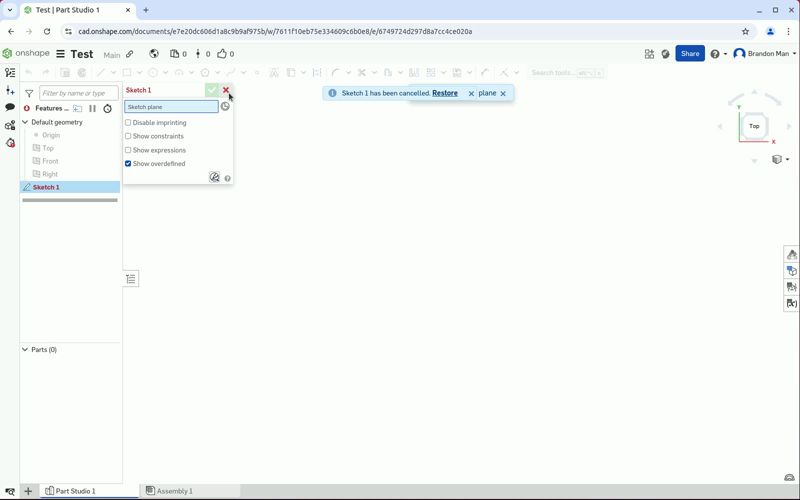
mouse_move(73, 150)
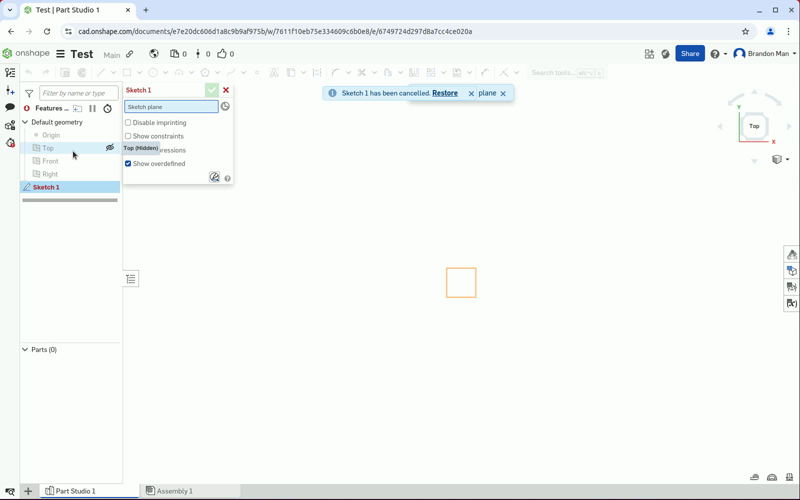
click(73, 150)
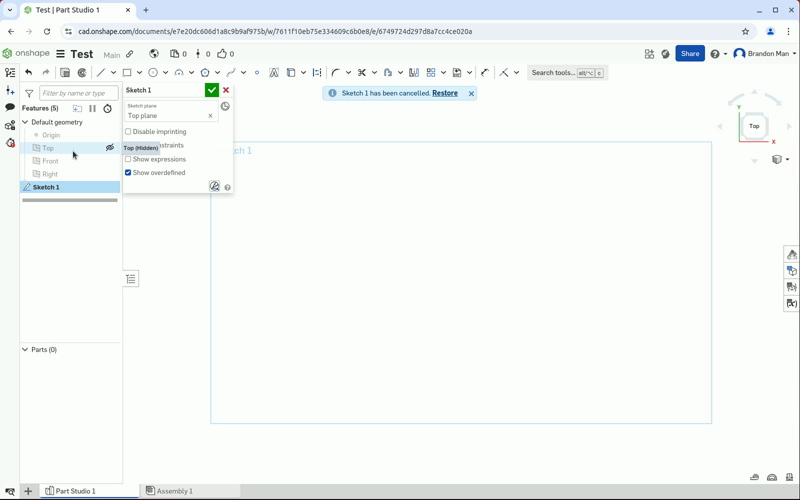
mouse_move(73, 352)
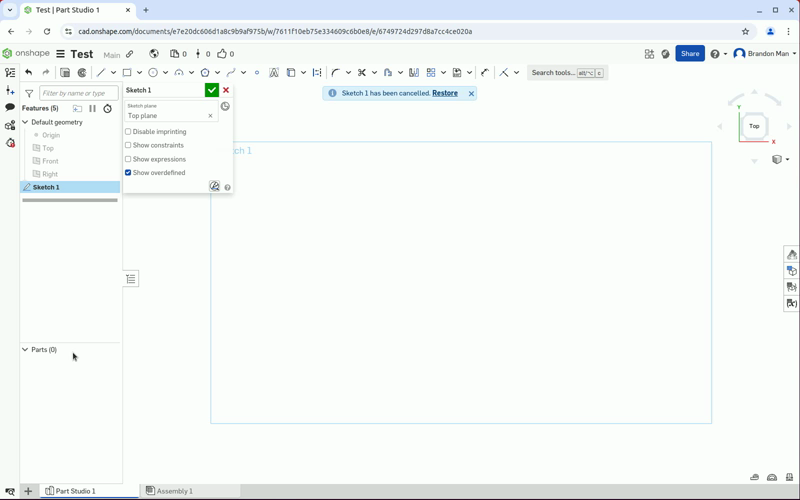
key(y)
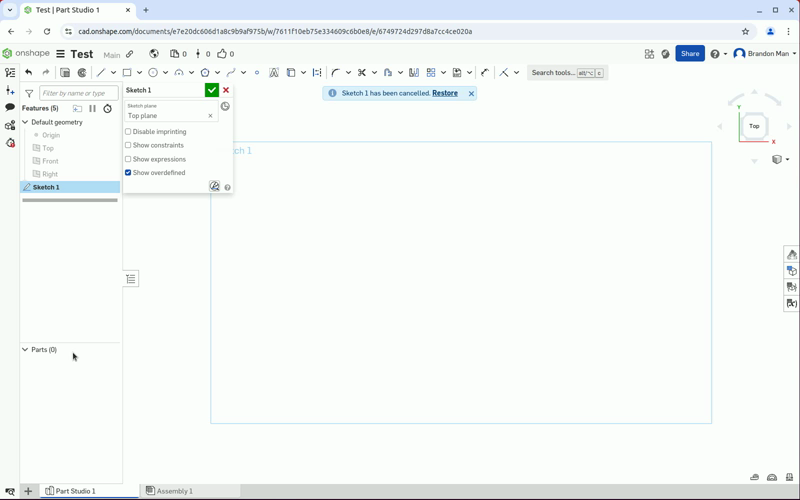
key(l)
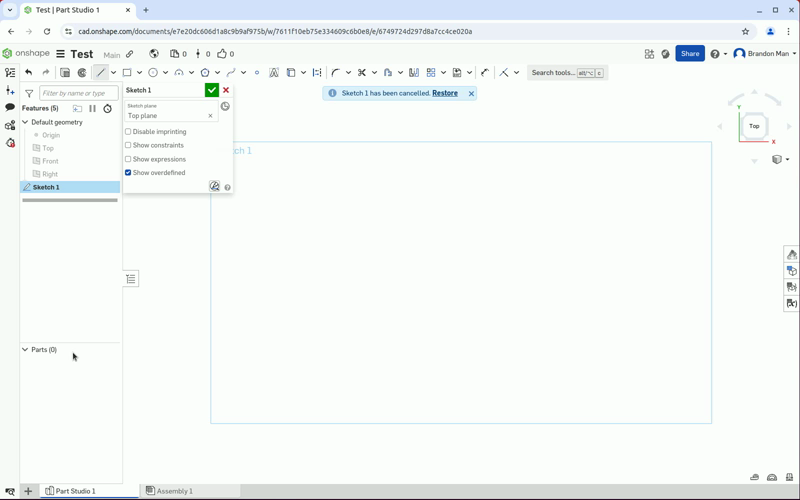
key_down(shift)
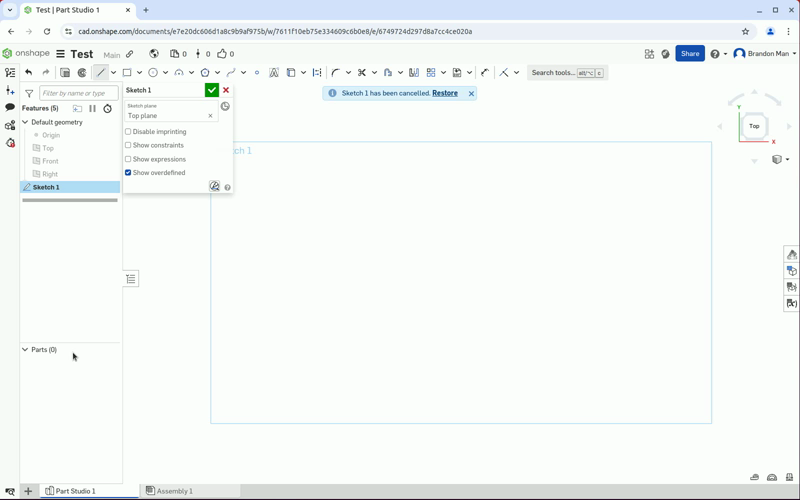
mouse_move(437, 189)
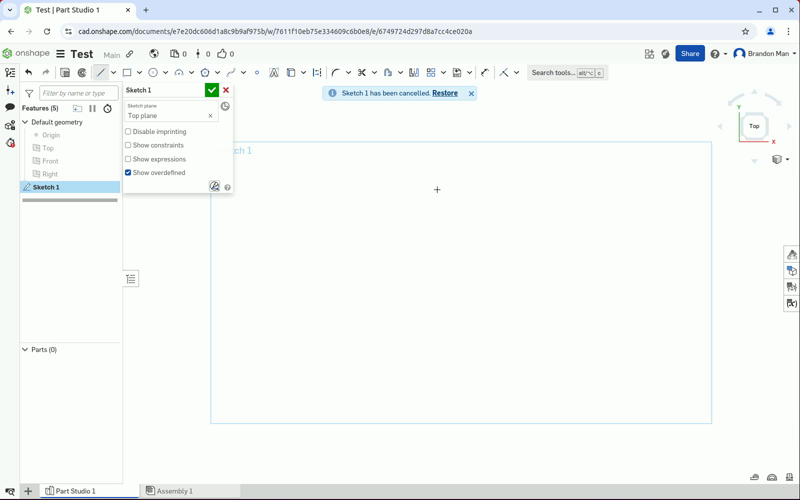
click(437, 189)
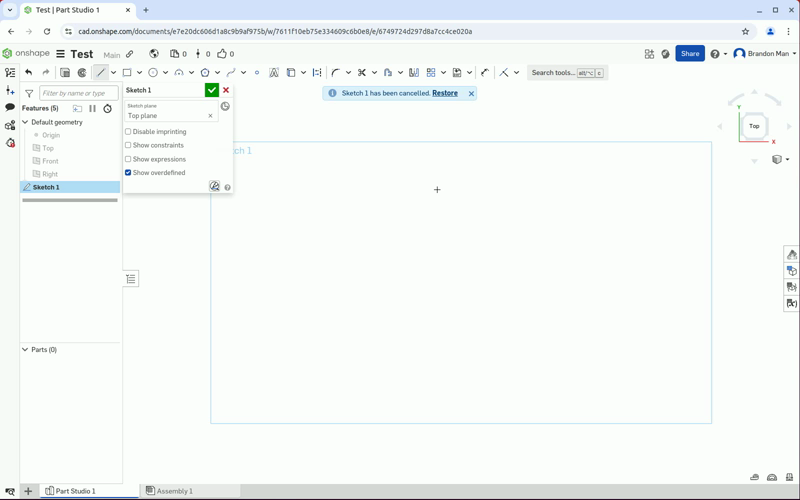
key_up(shift)
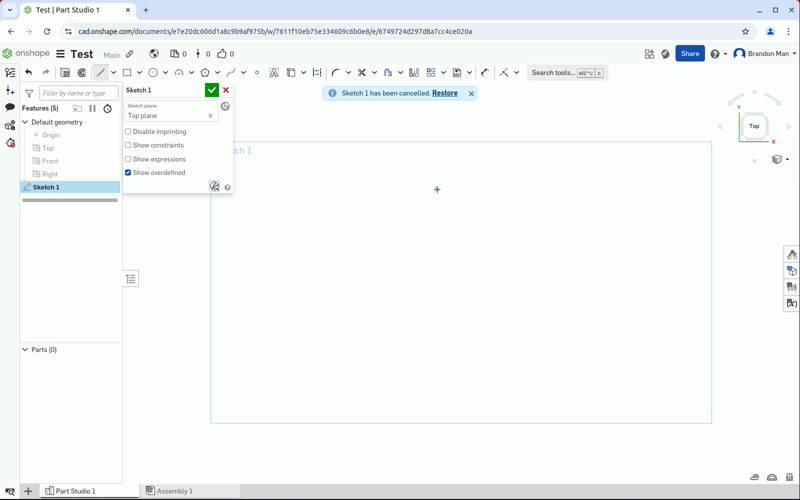
key_down(shift)
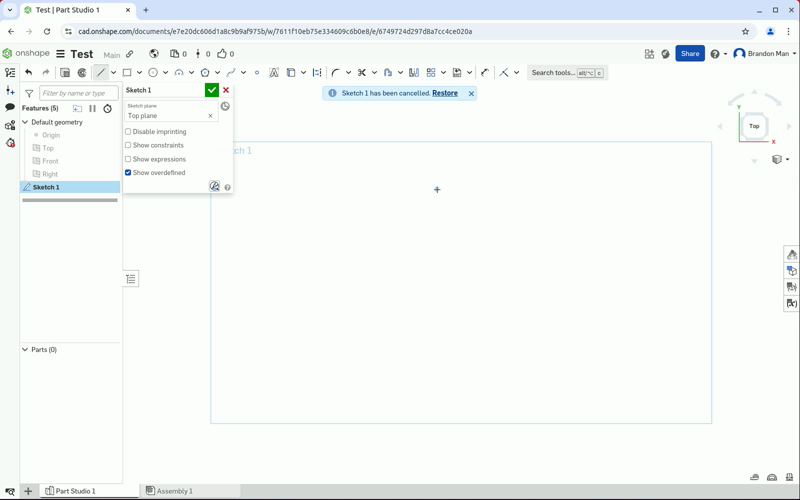
mouse_move(467, 189)
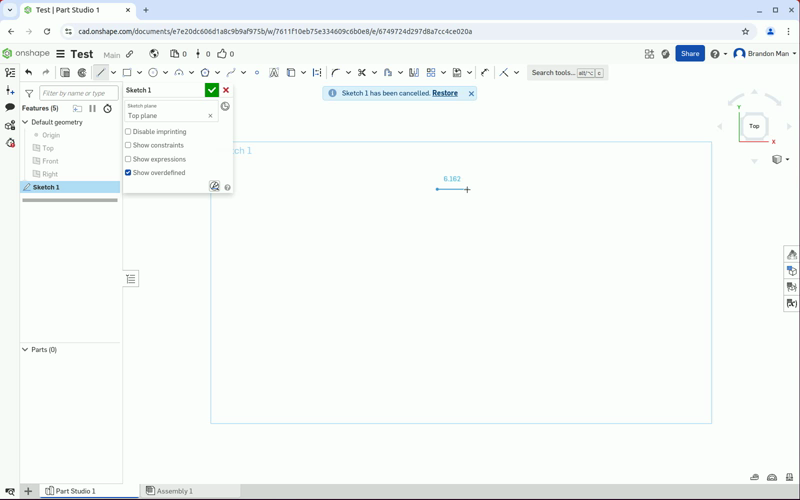
mouse_move(491, 189)
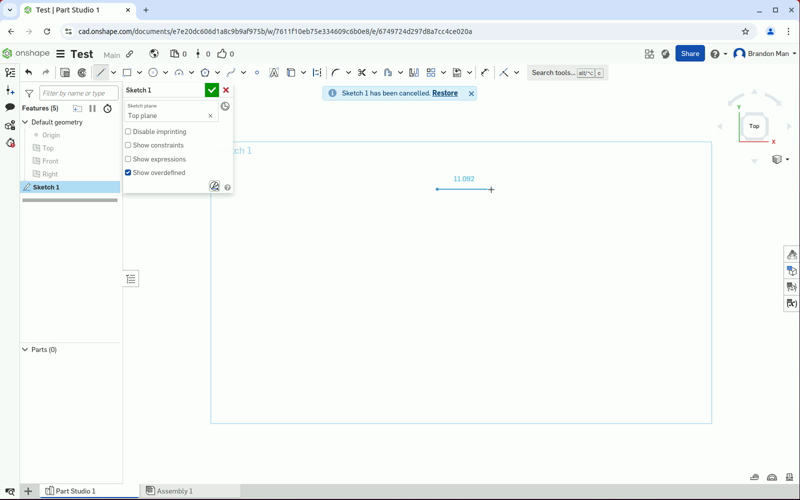
click(491, 189)
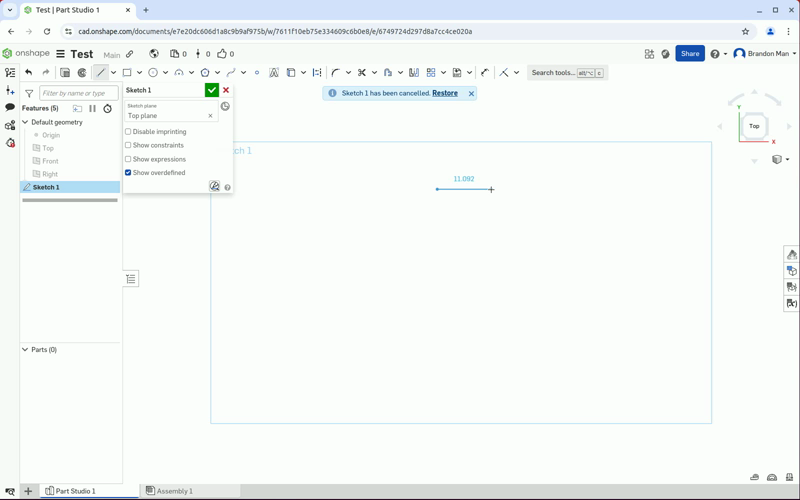
key_up(shift)
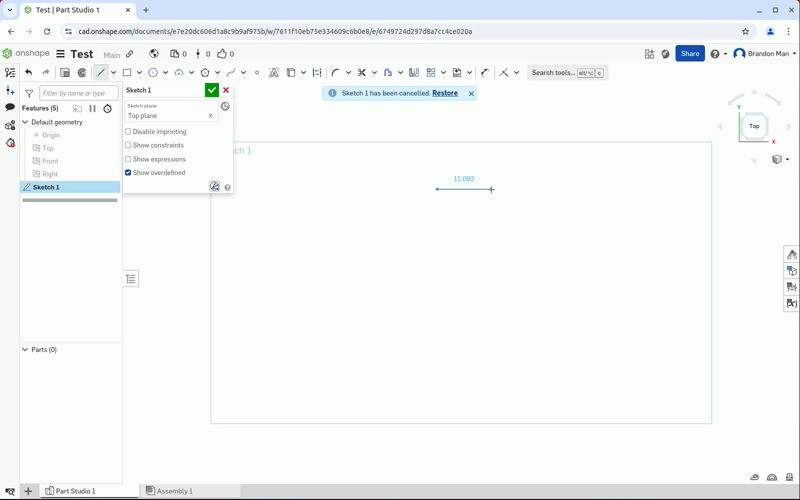
key_down(shift)
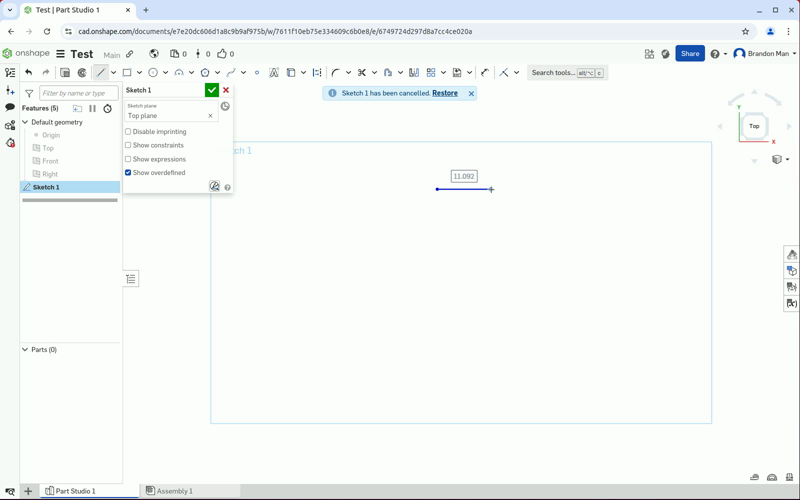
mouse_move(521, 189)
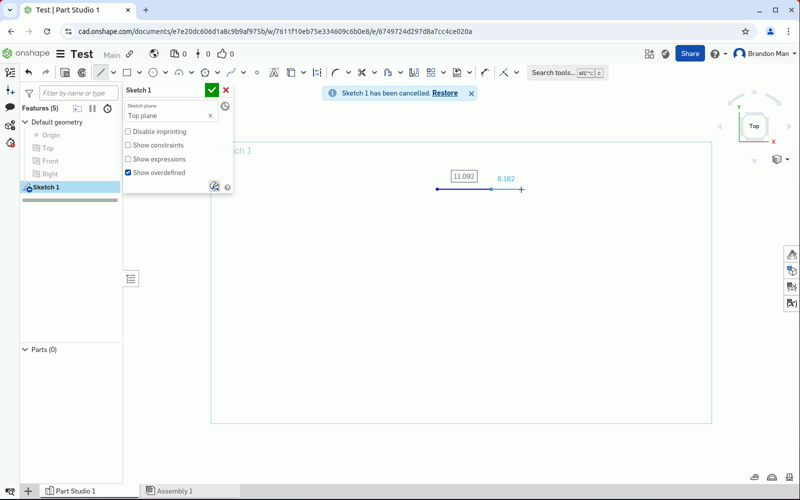
mouse_move(491, 244)
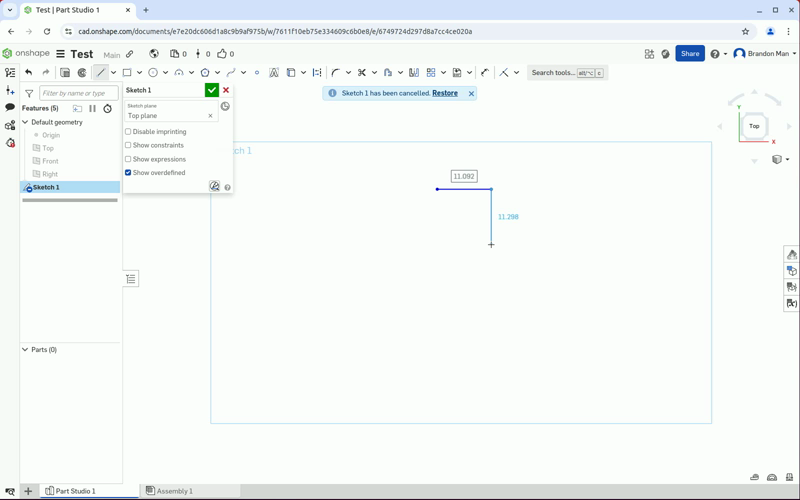
click(491, 244)
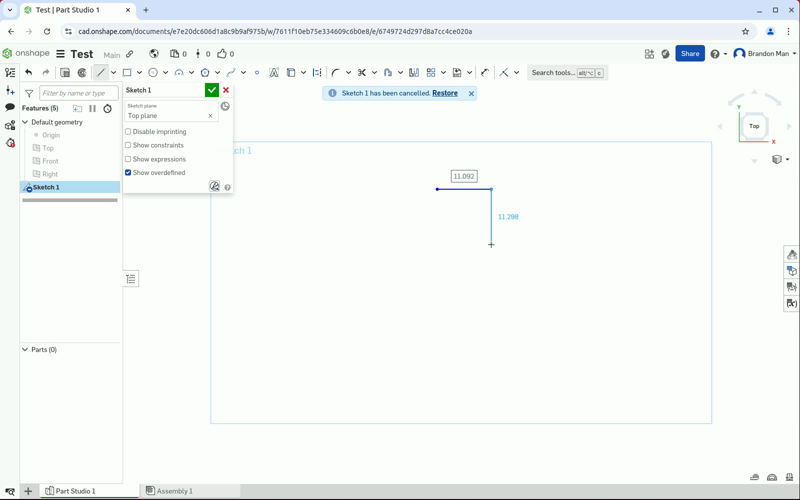
key_up(shift)
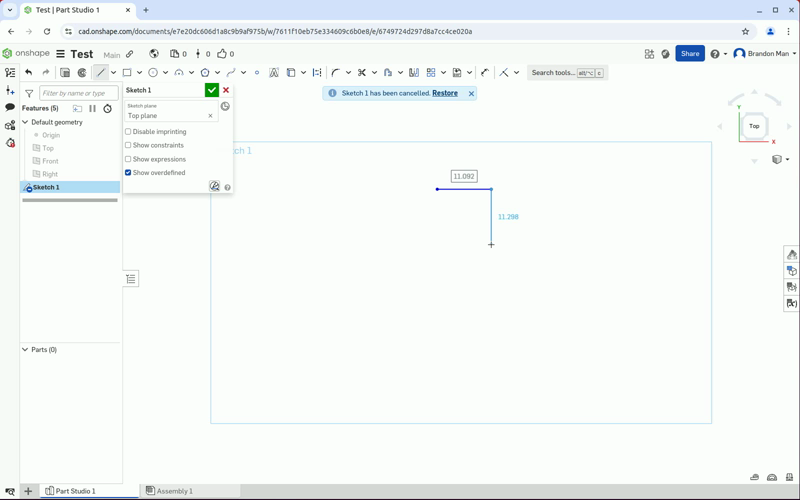
key_down(shift)
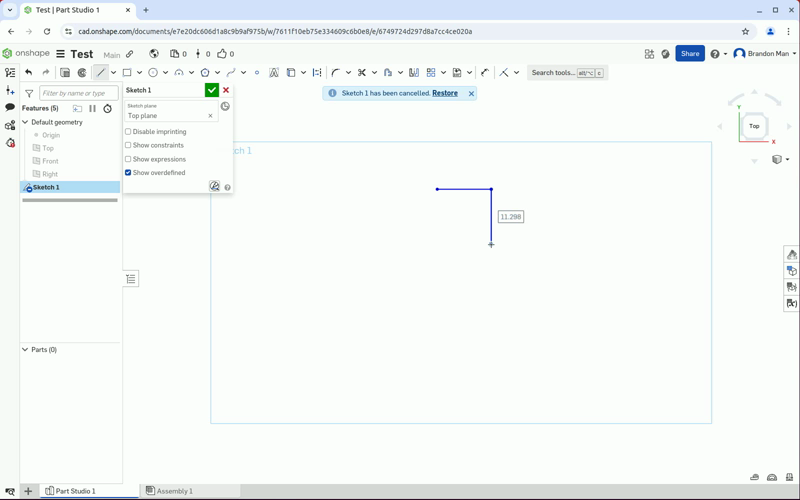
mouse_move(521, 244)
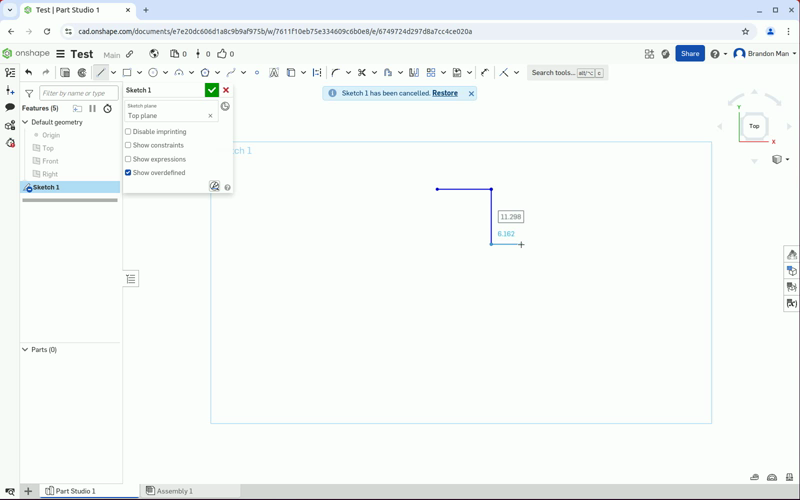
mouse_move(505, 244)
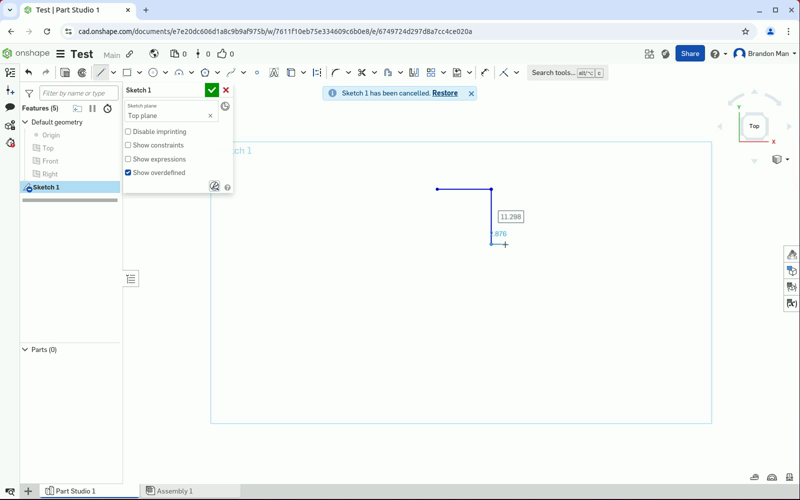
click(505, 244)
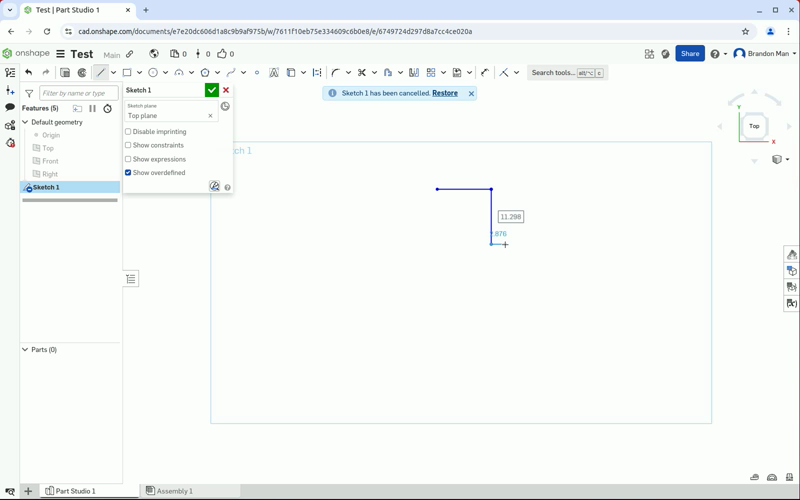
key_up(shift)
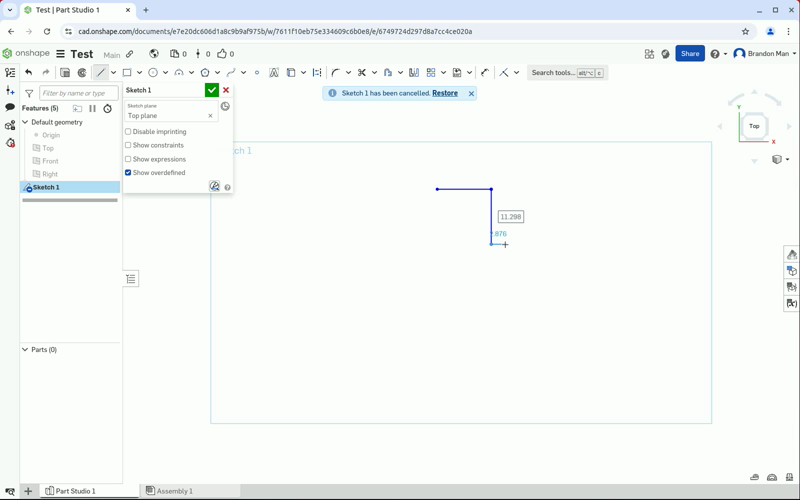
key_down(shift)
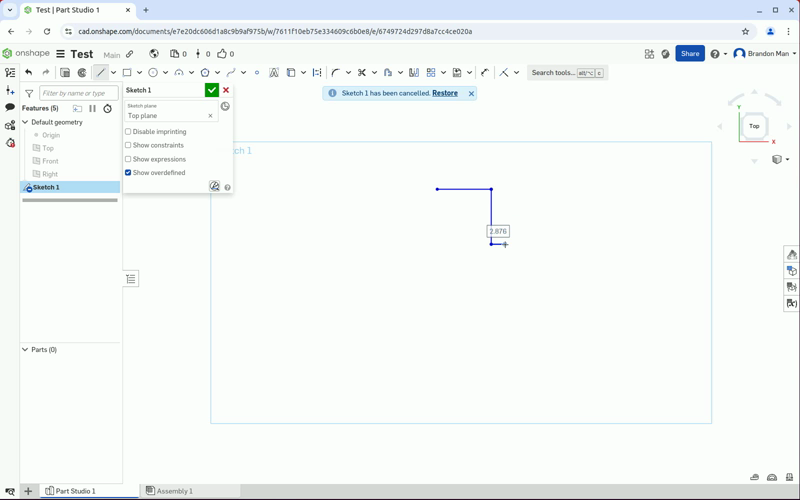
mouse_move(535, 244)
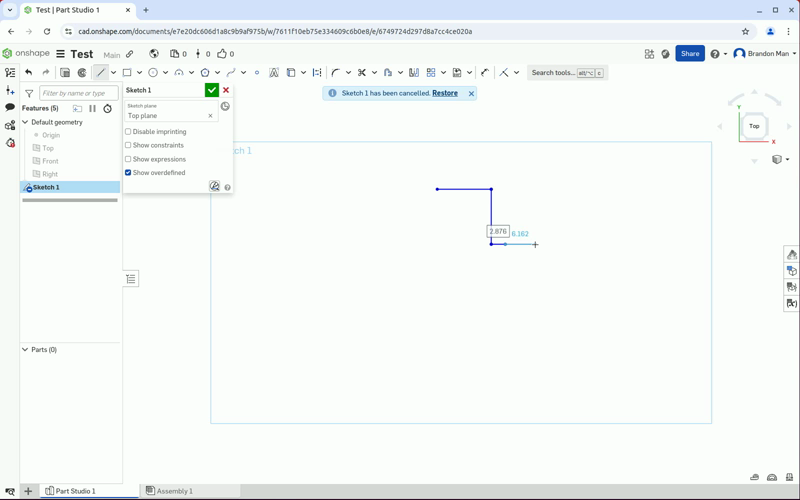
mouse_move(505, 189)
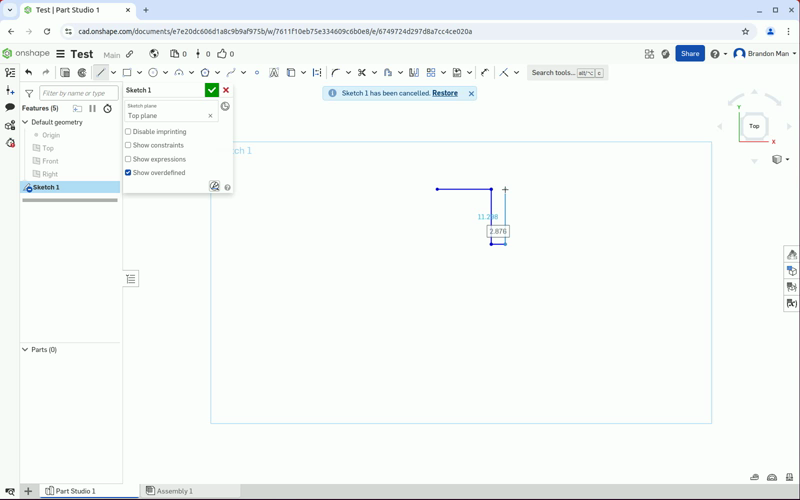
click(505, 189)
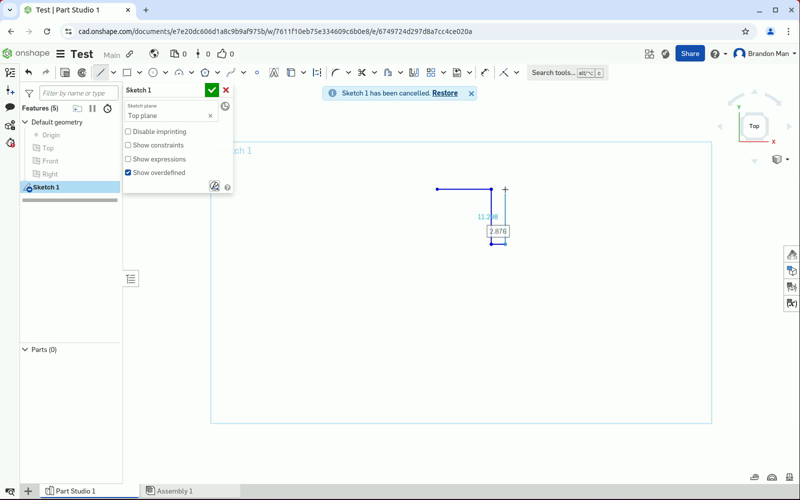
key_up(shift)
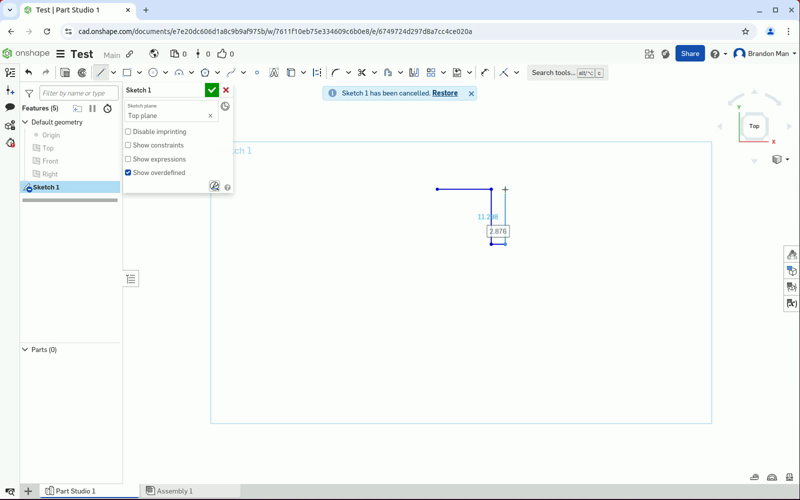
key_down(shift)
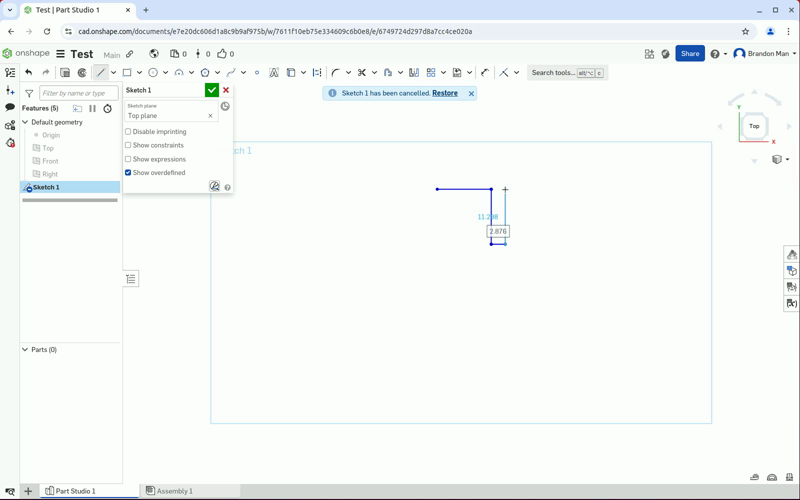
mouse_move(535, 189)
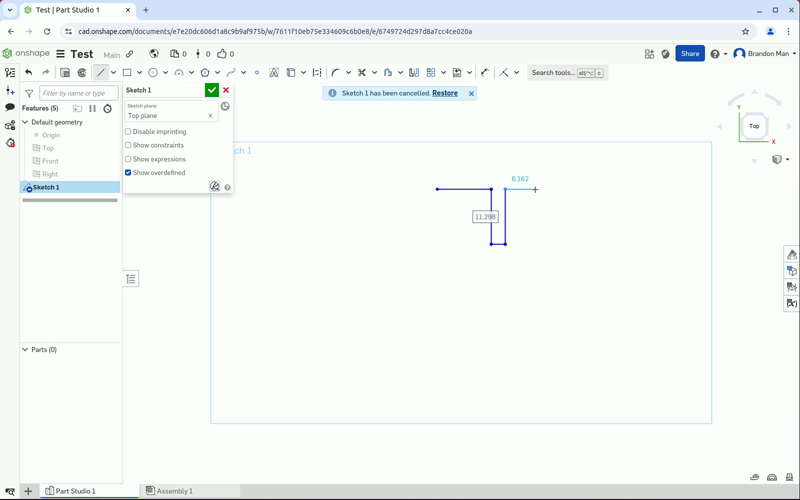
mouse_move(524, 189)
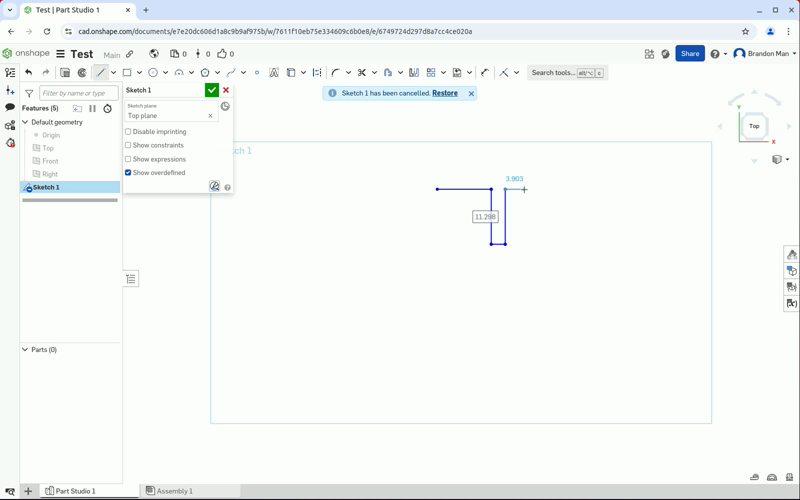
click(524, 189)
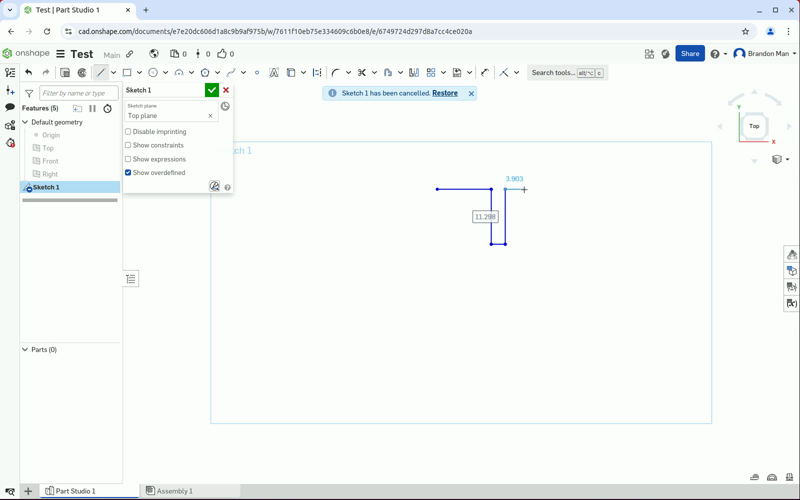
key_up(shift)
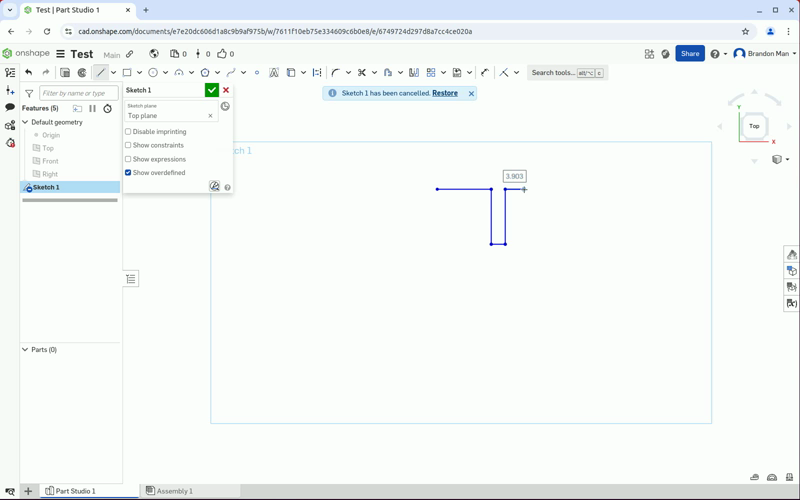
key_down(shift)
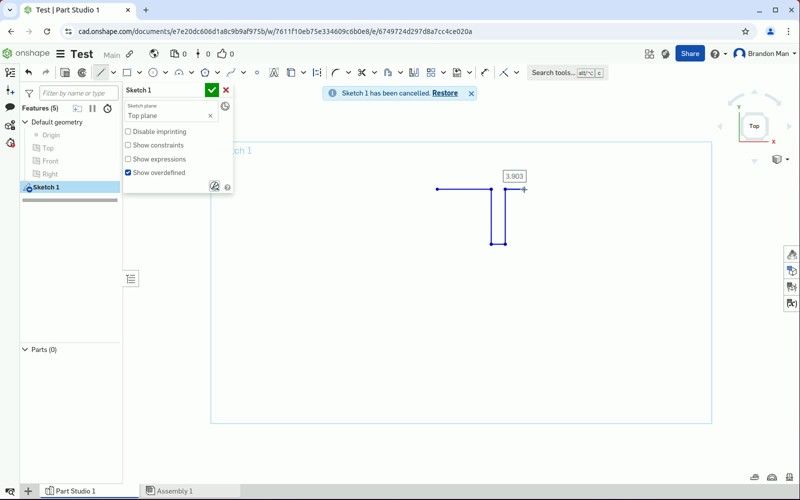
mouse_move(554, 189)
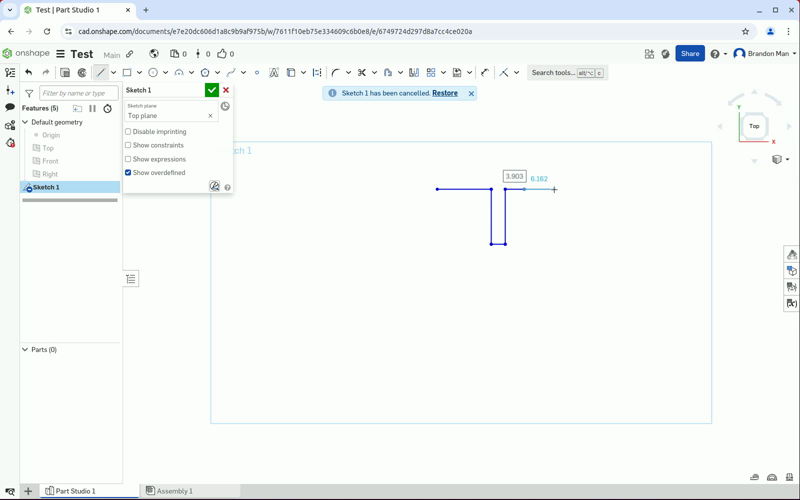
mouse_move(524, 176)
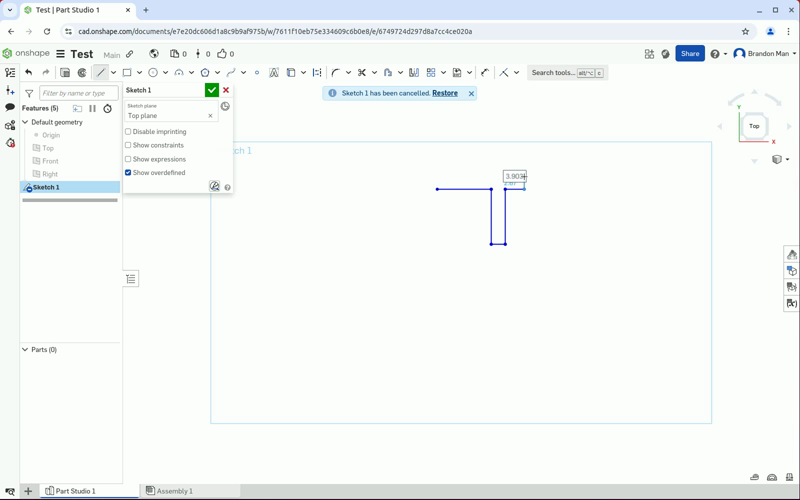
click(524, 176)
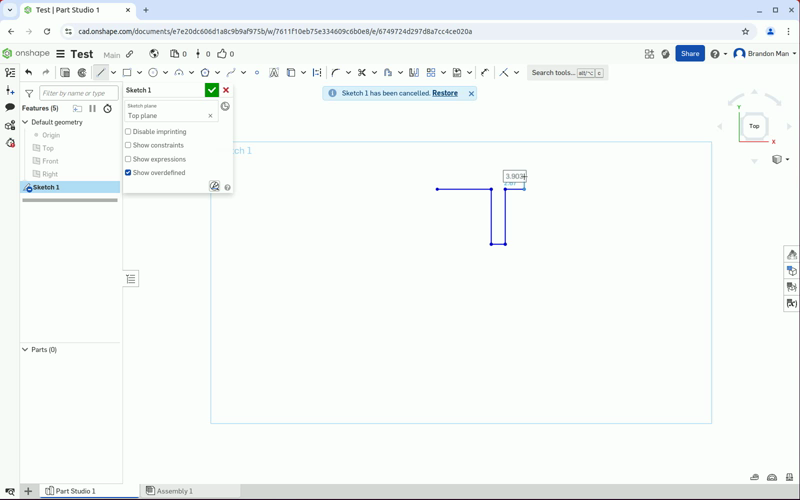
key_up(shift)
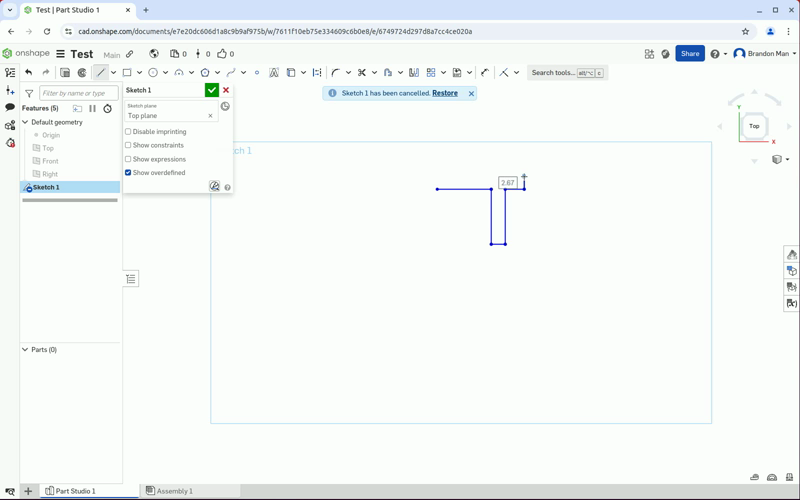
key_down(shift)
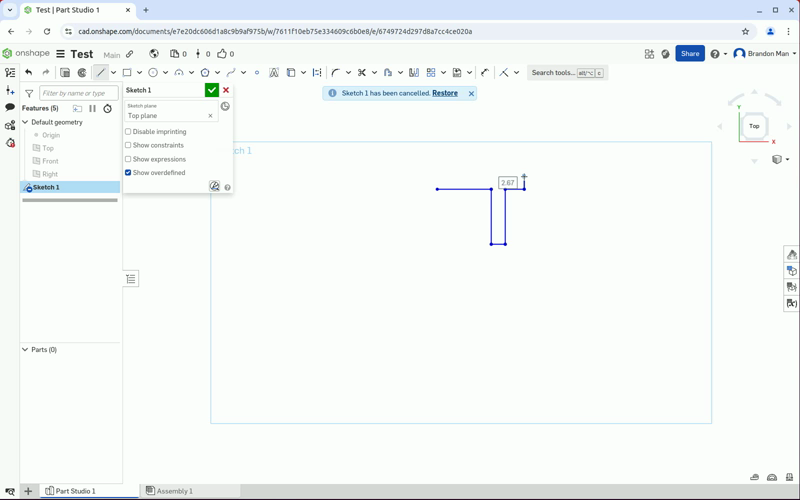
mouse_move(437, 176)
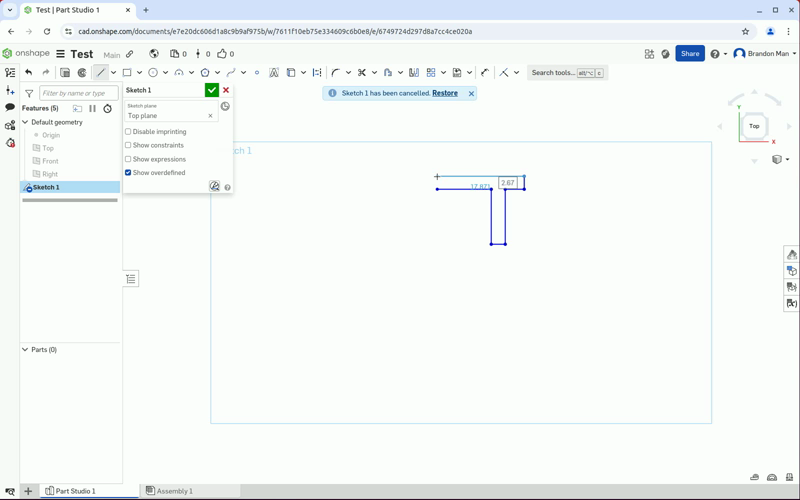
click(437, 176)
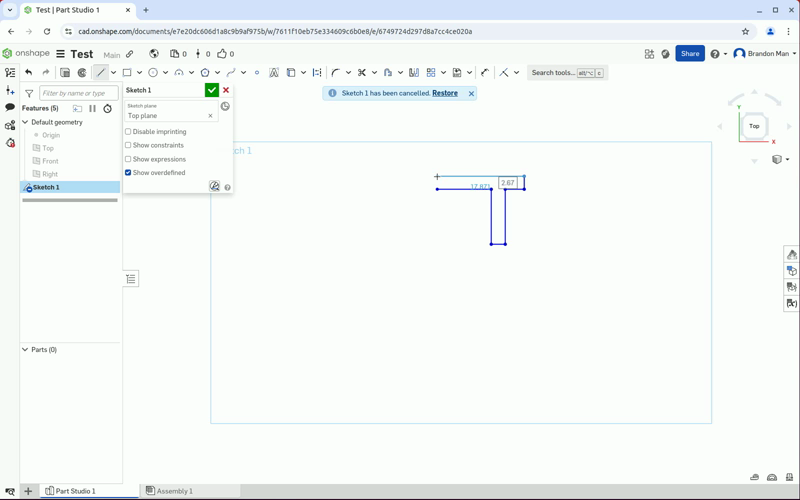
key_up(shift)
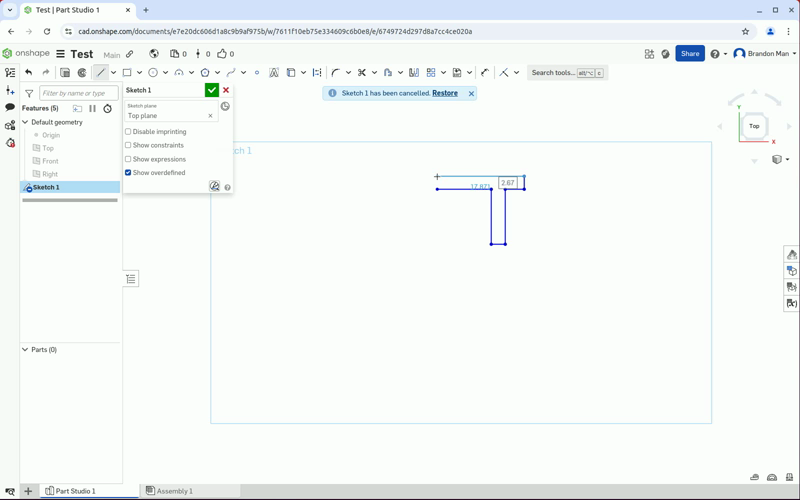
mouse_move(467, 176)
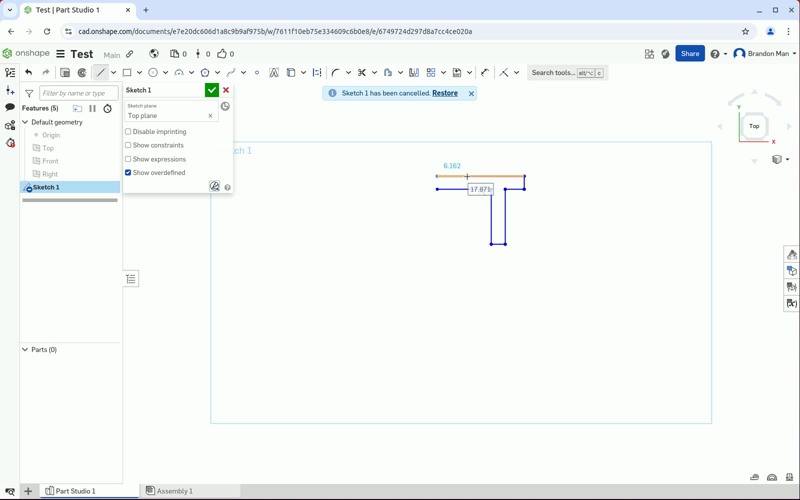
key_down(shift)
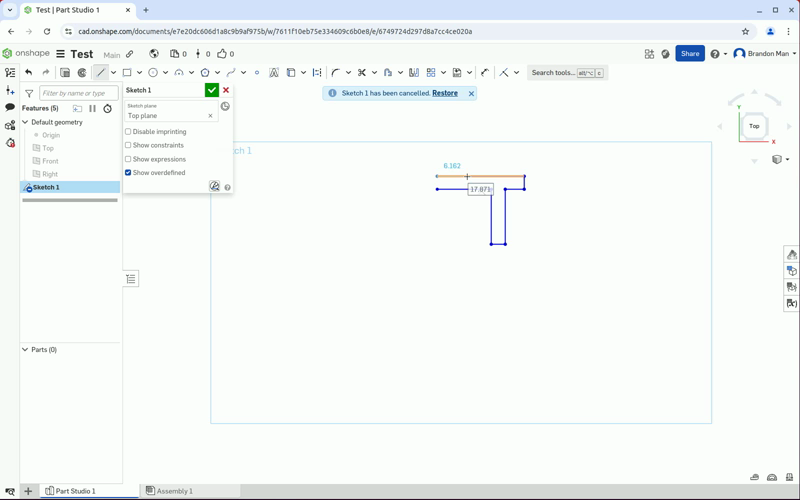
mouse_move(437, 189)
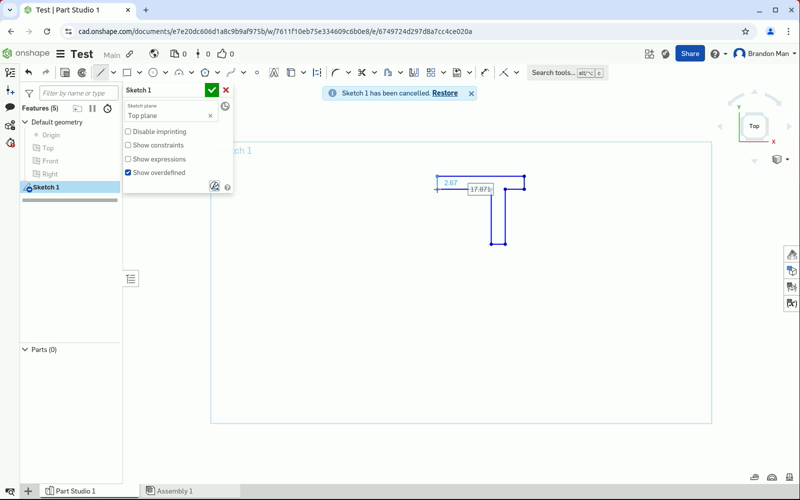
key_up(shift)
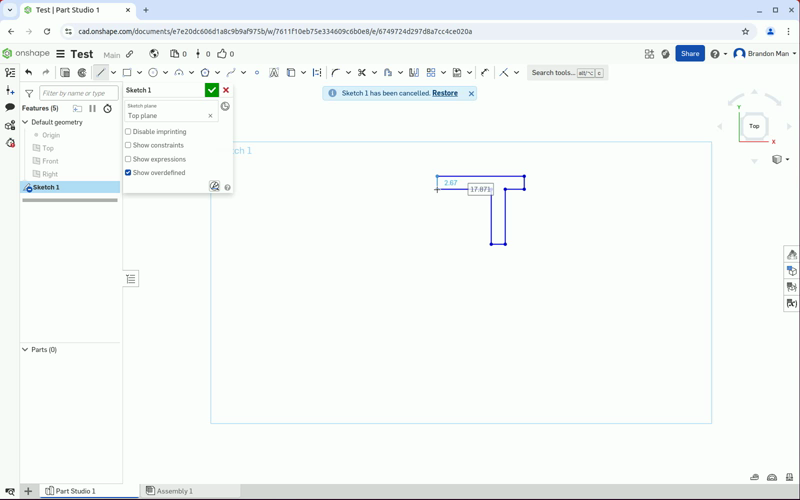
click(437, 189)
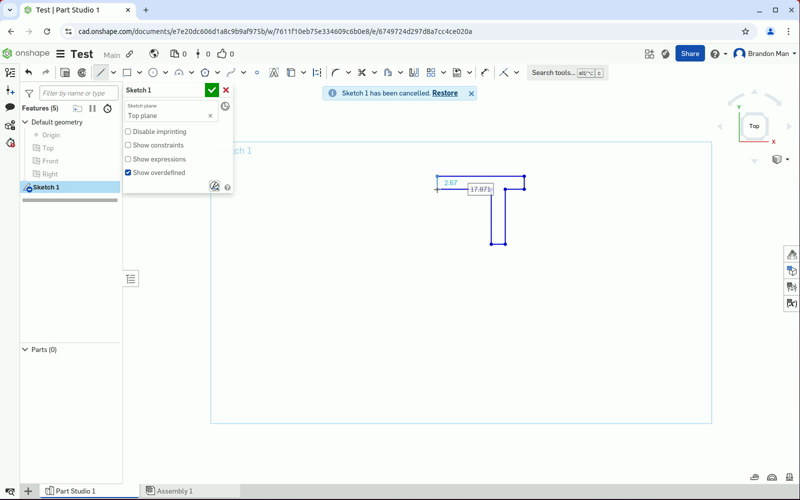
key(esc)
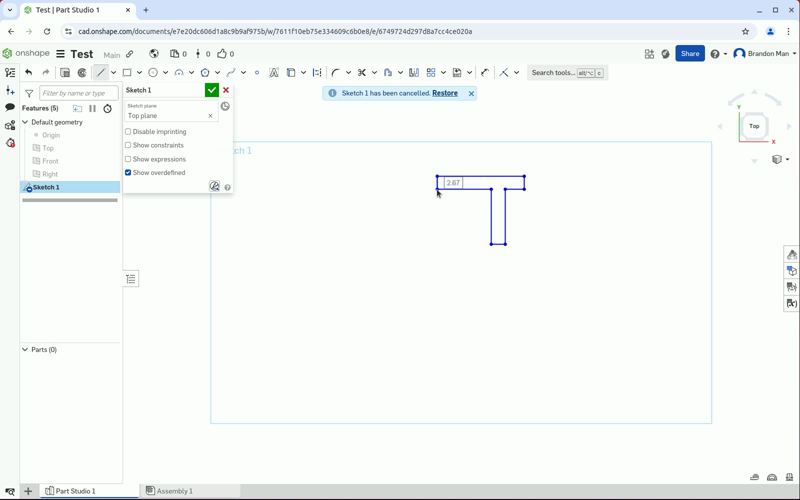
mouse_move(493, 230)
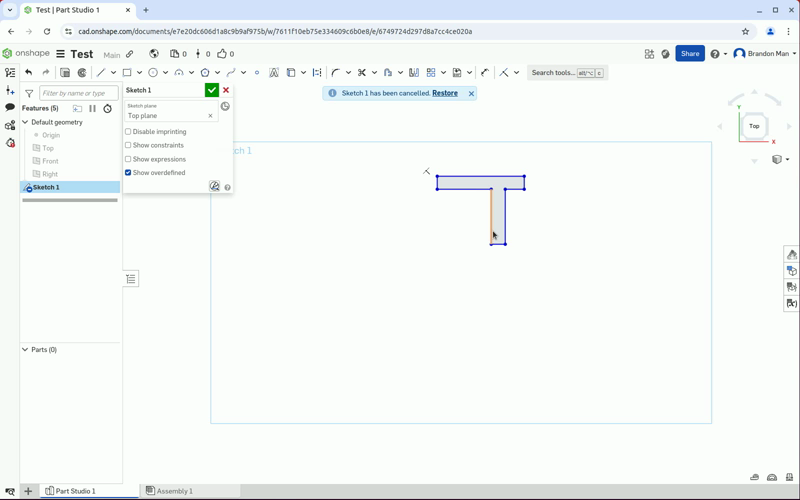
click(493, 230)
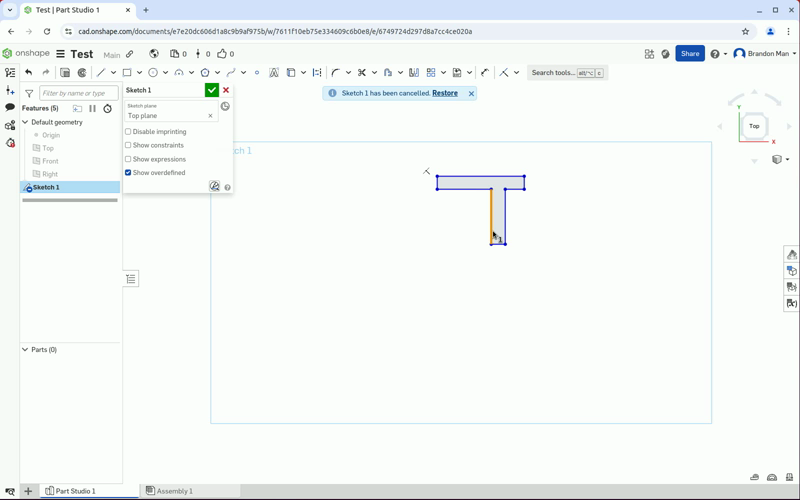
mouse_move(73, 352)
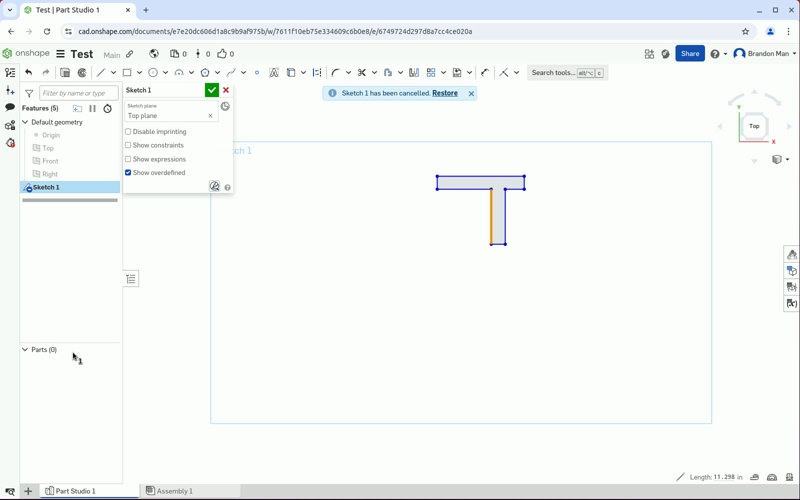
key(shift+y)
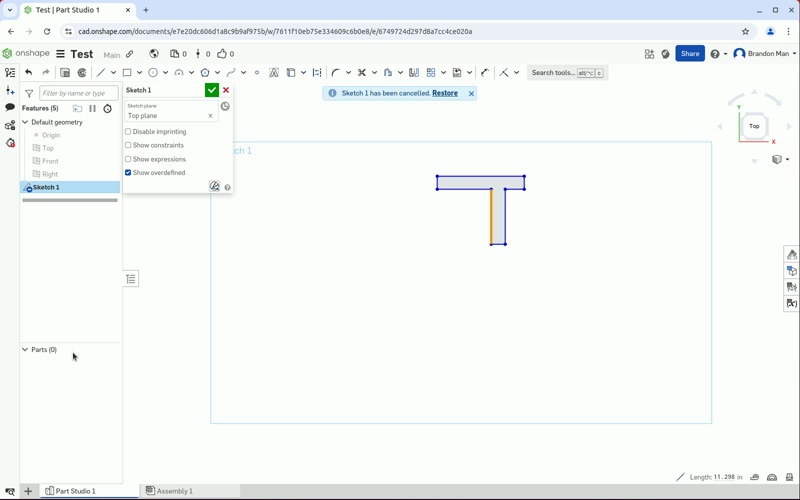
key(shift+e)
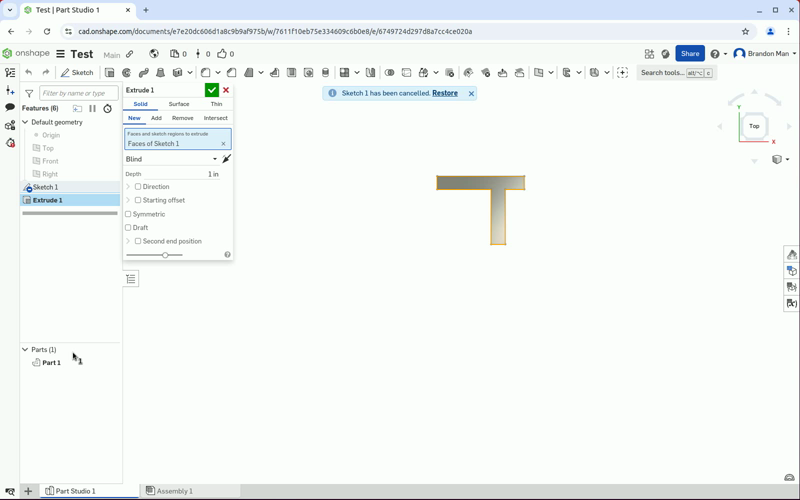
mouse_move(143, 106)
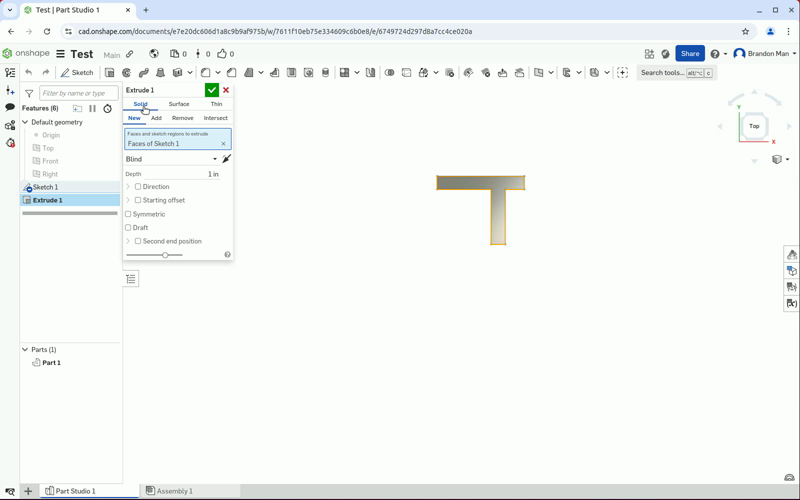
click(143, 106)
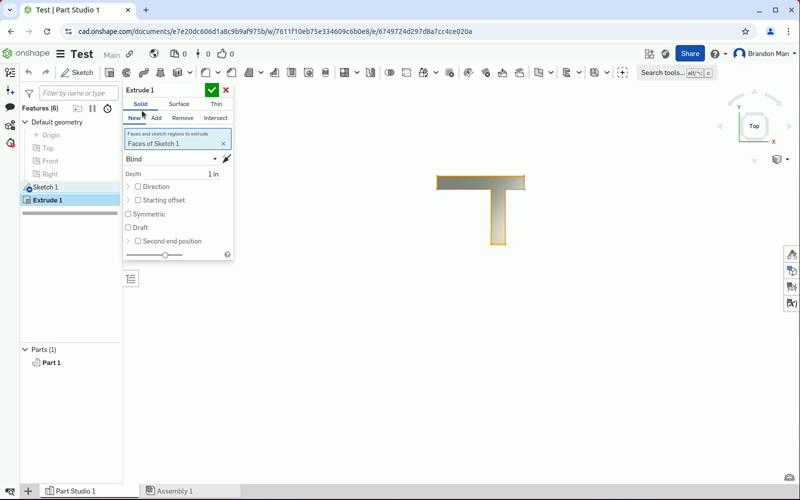
mouse_move(137, 120)
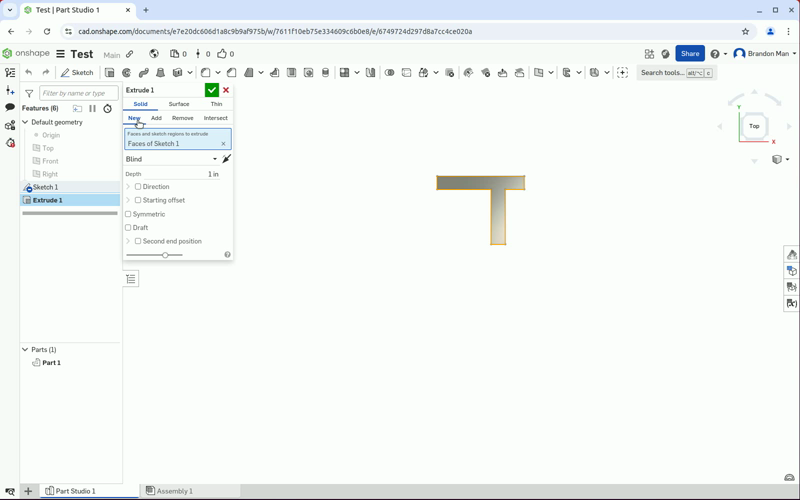
click(137, 120)
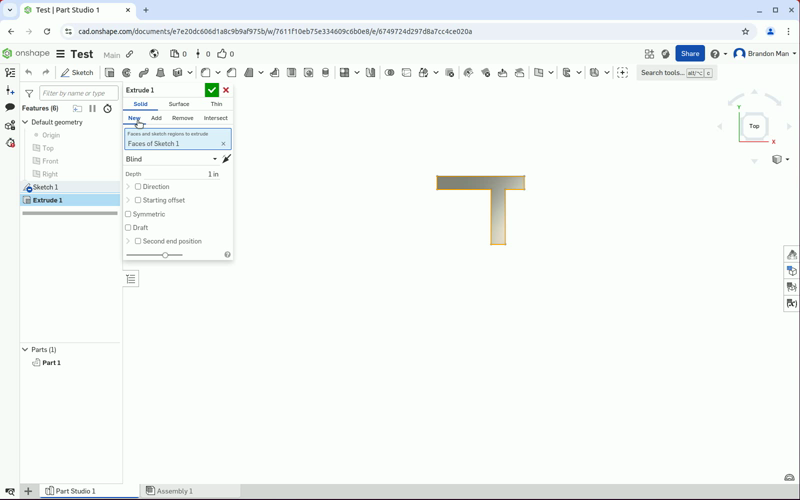
key(tab, 4)
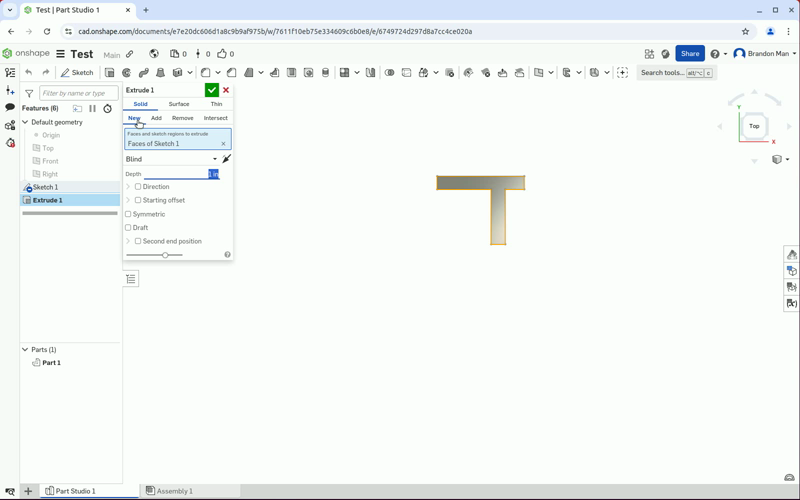
text(5.296)
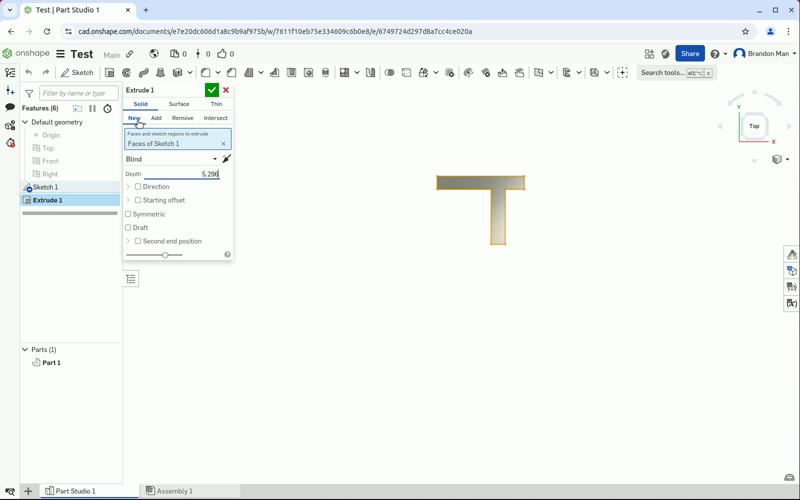
key(enter)
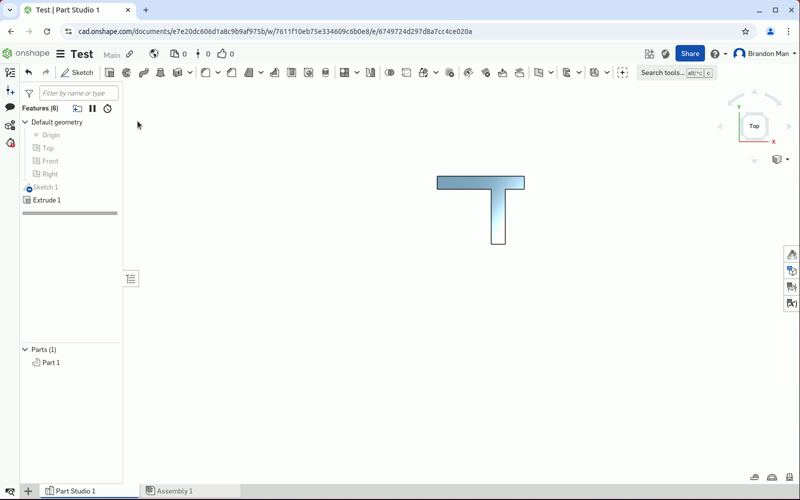
key(shift+h)
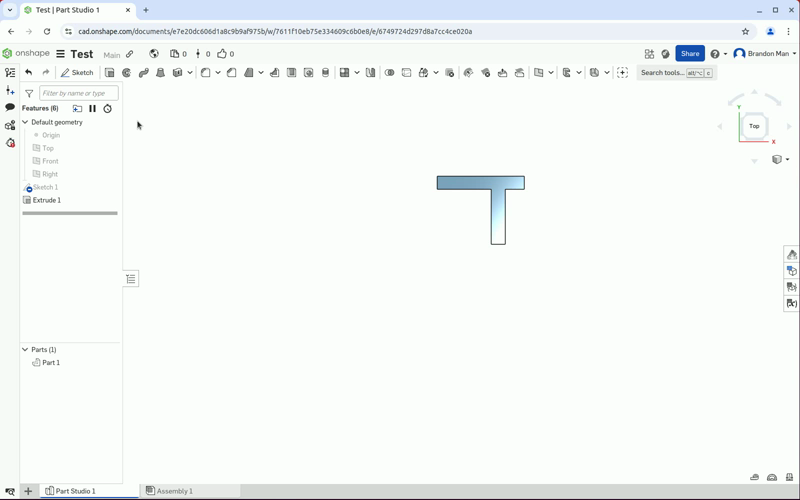
key(shift+h)
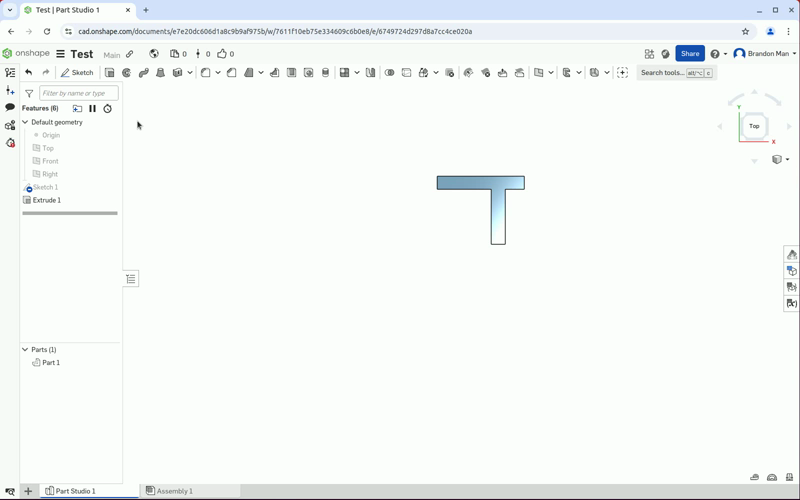
mouse_move(73, 189)
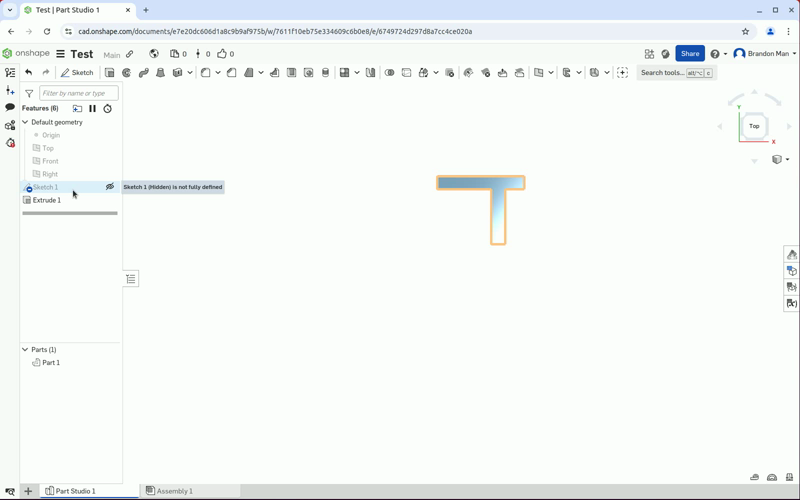
click(73, 189)
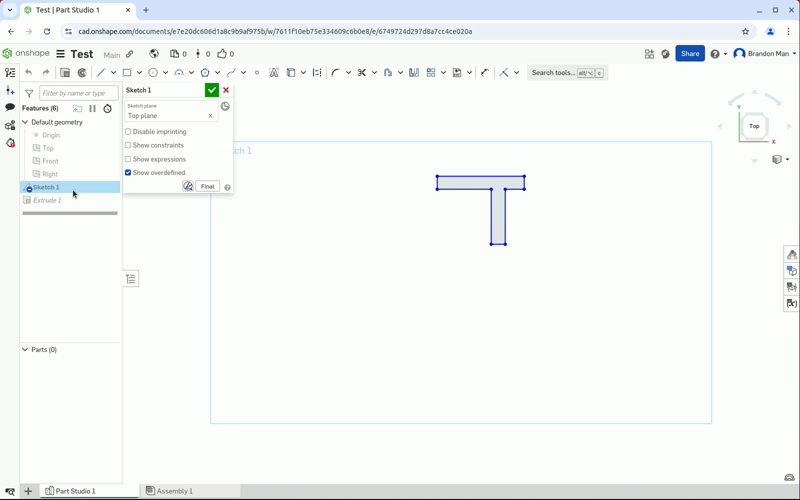
mouse_move(229, 92)
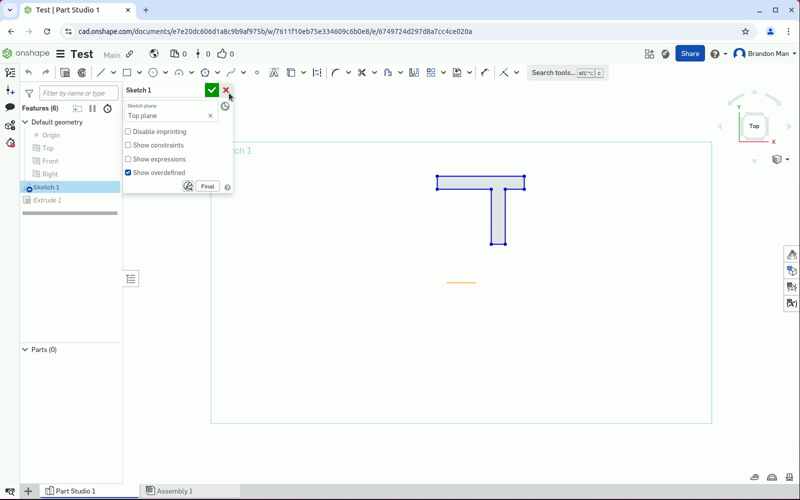
click(229, 92)
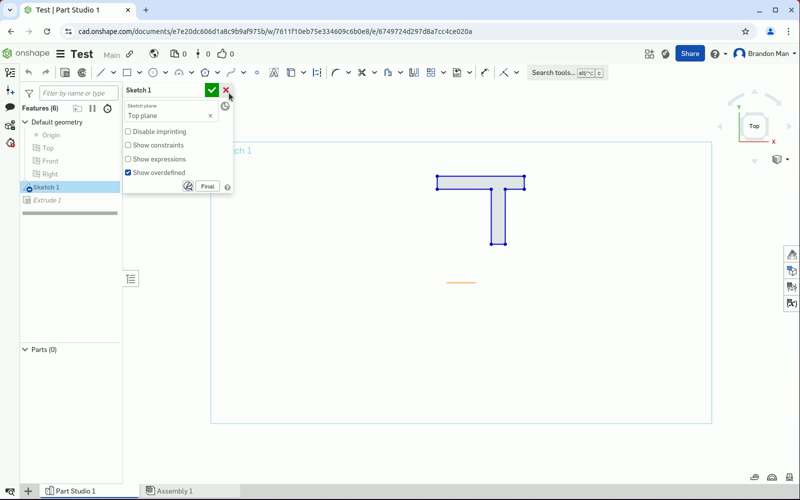
key(shift+s)
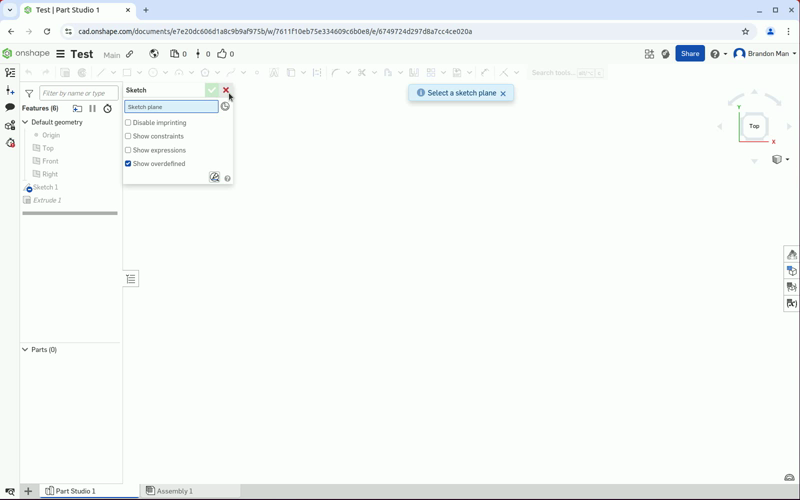
mouse_move(73, 150)
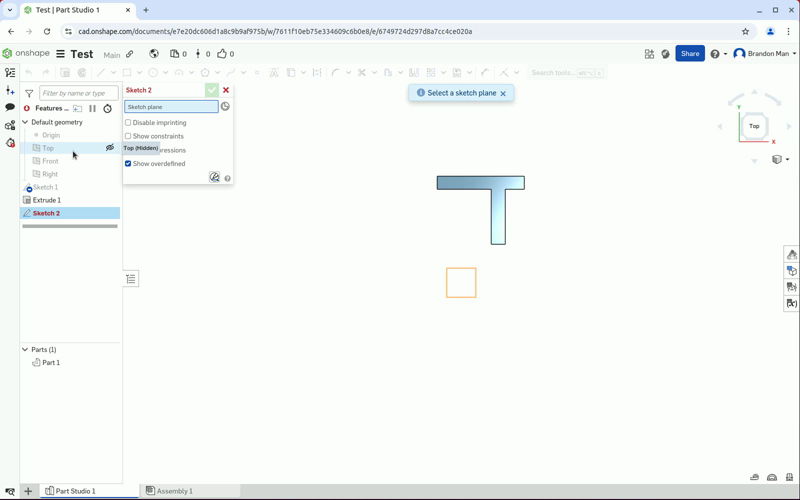
click(73, 150)
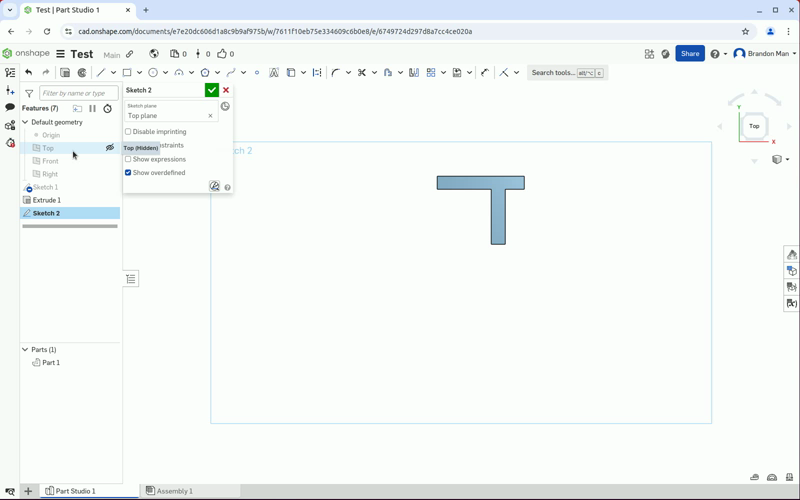
mouse_move(73, 352)
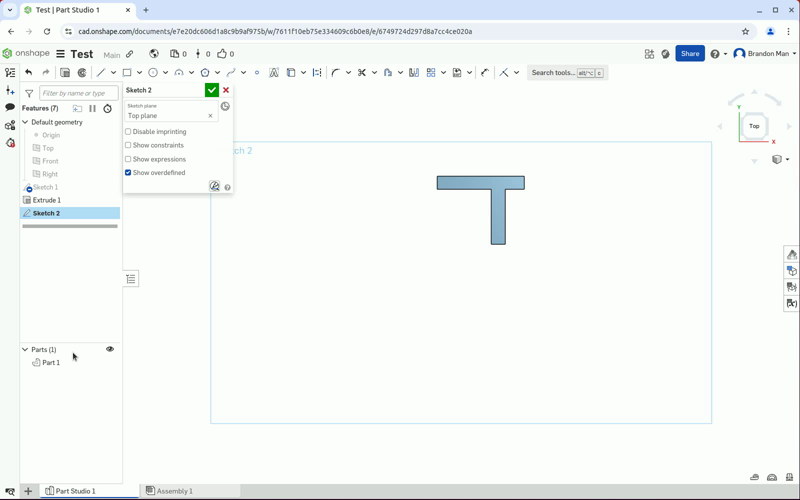
key(y)
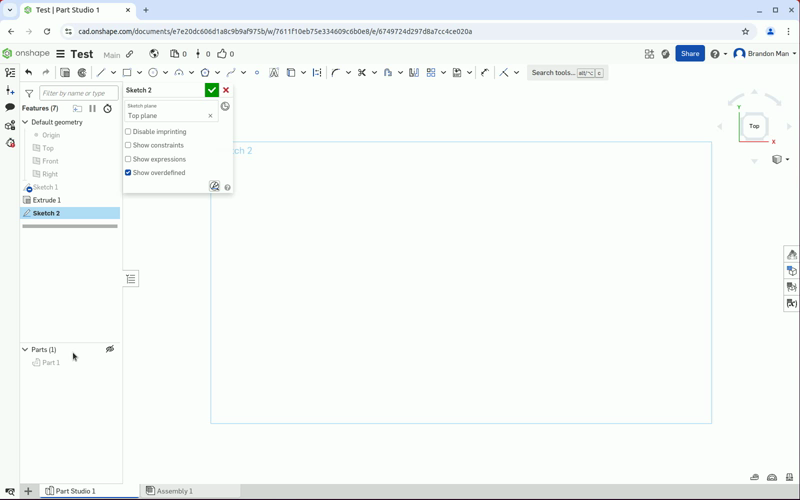
key(l)
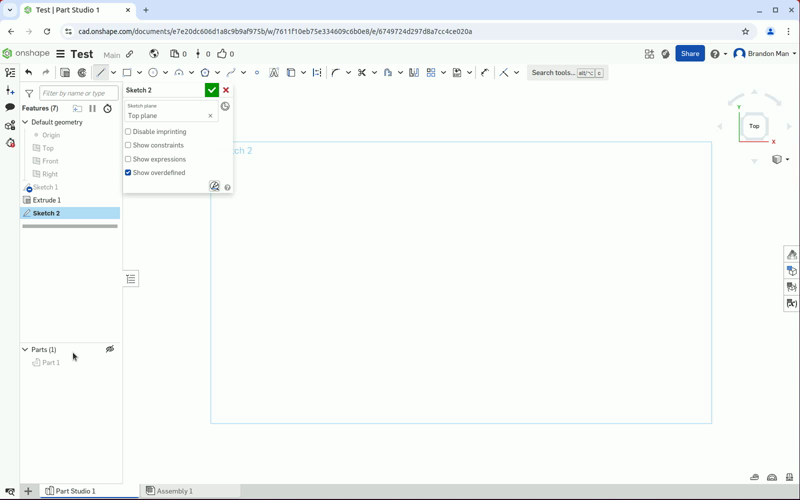
key_down(shift)
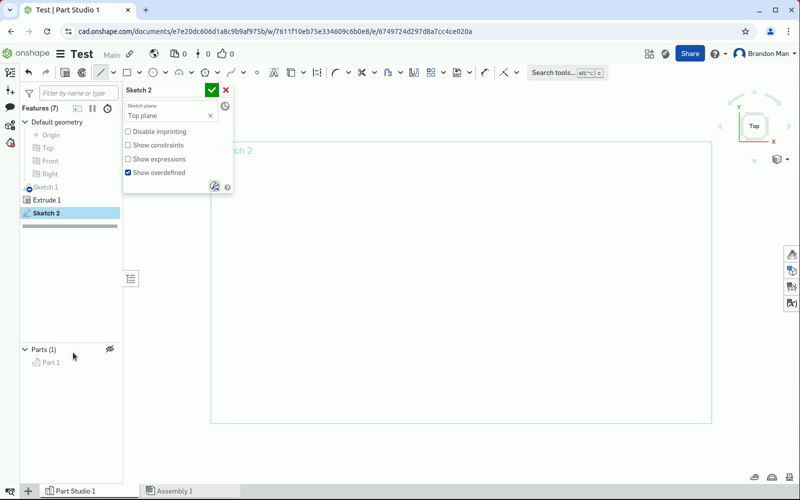
mouse_move(437, 337)
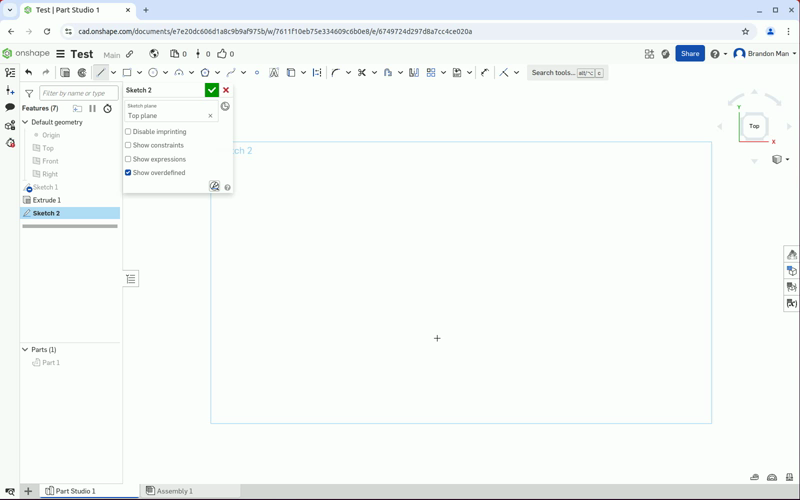
click(437, 337)
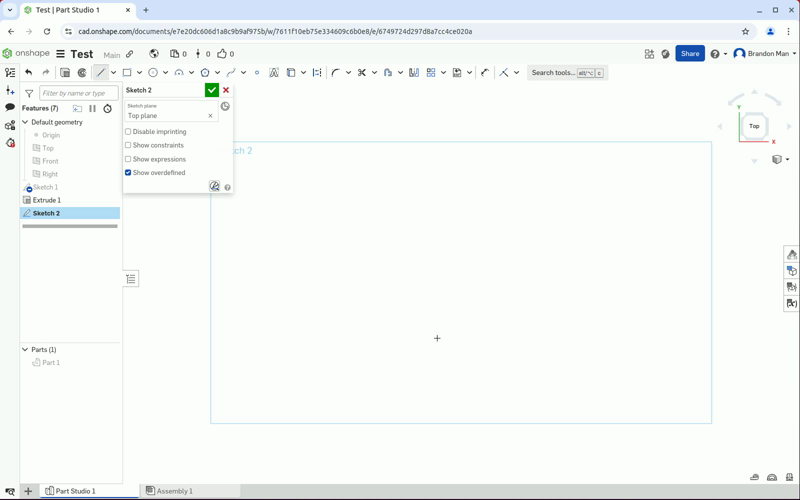
key_up(shift)
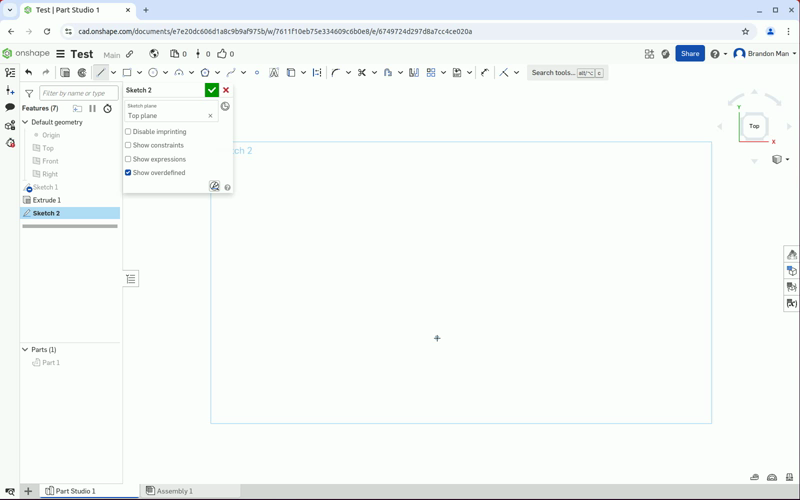
key_down(shift)
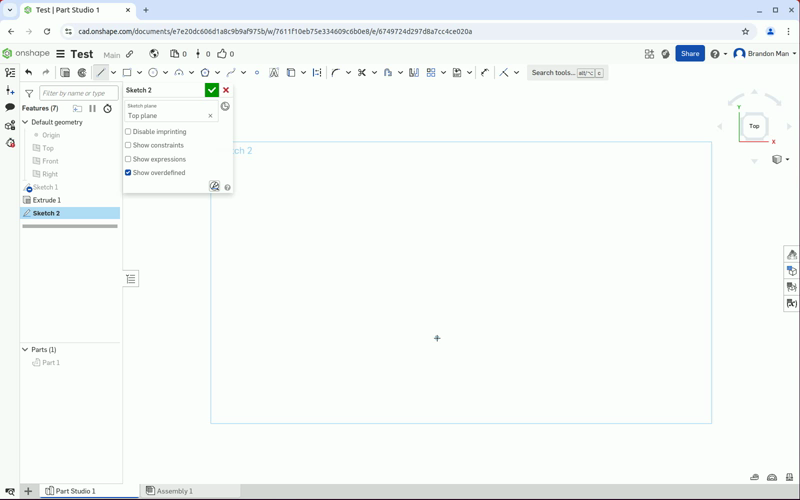
mouse_move(507, 337)
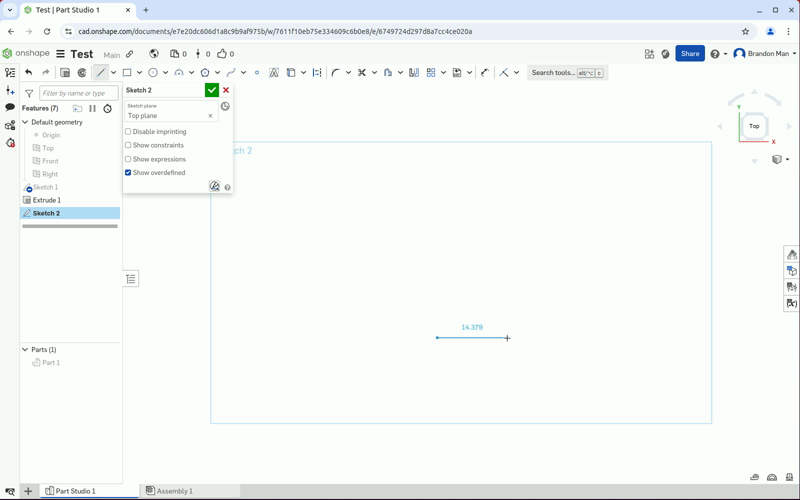
click(507, 337)
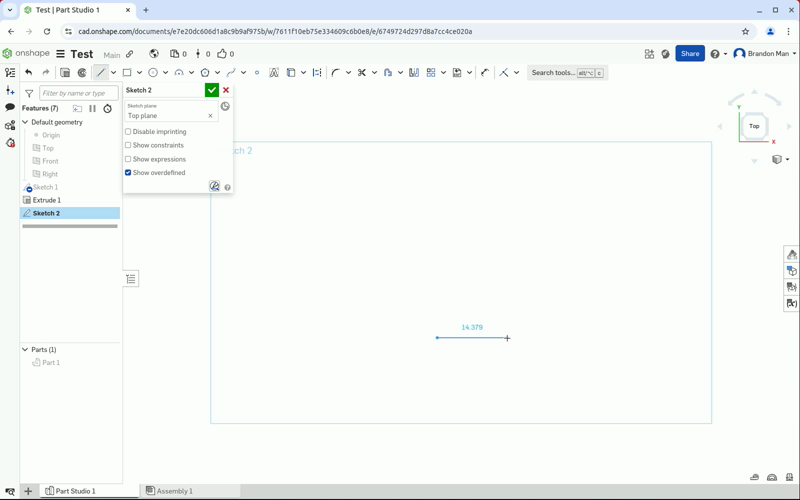
key_up(shift)
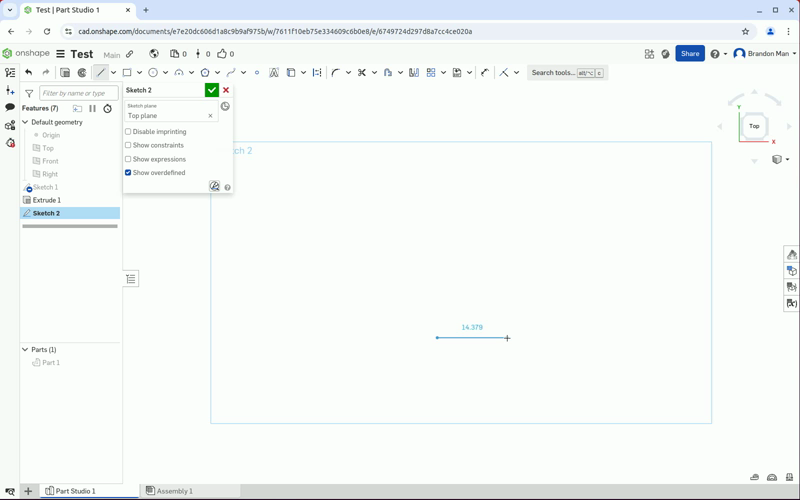
key_down(shift)
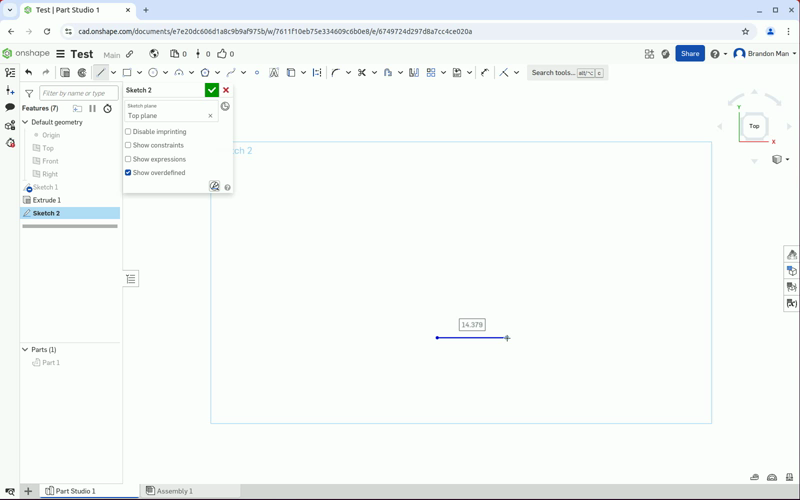
mouse_move(537, 337)
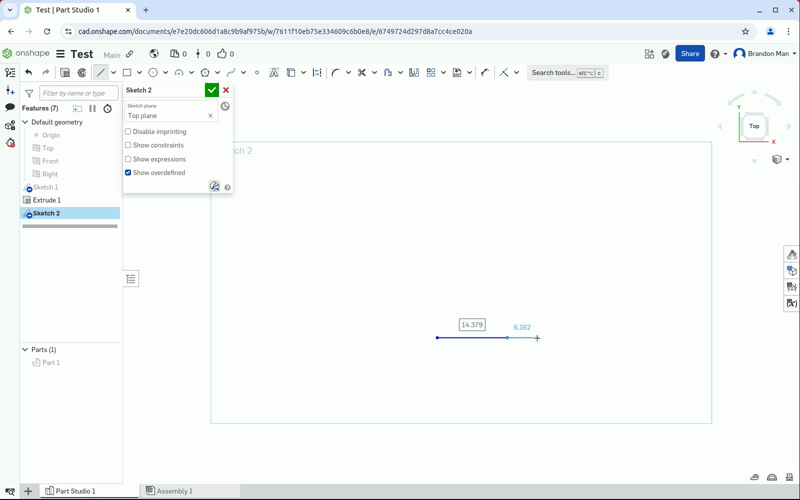
mouse_move(507, 323)
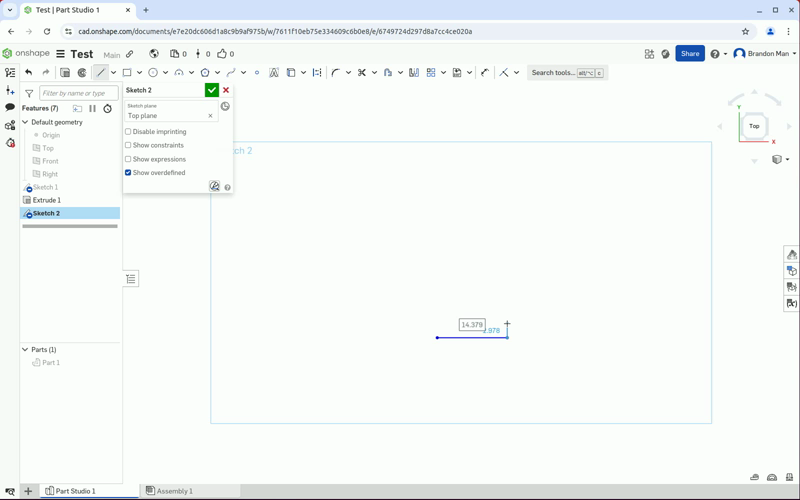
click(507, 323)
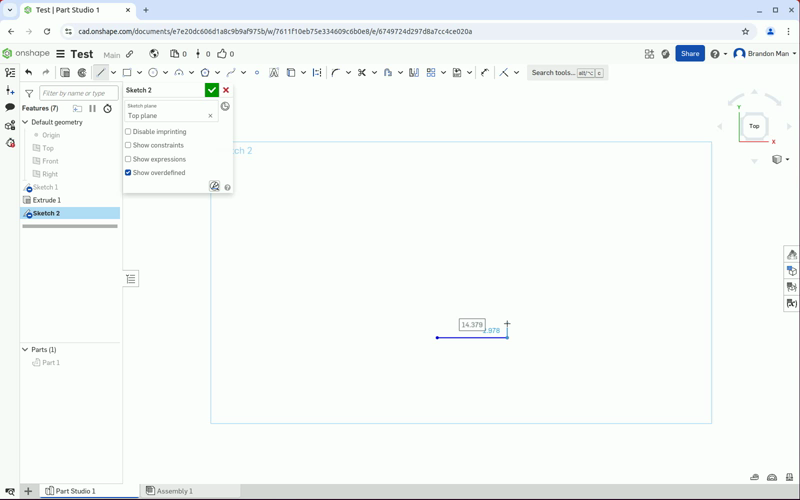
key_up(shift)
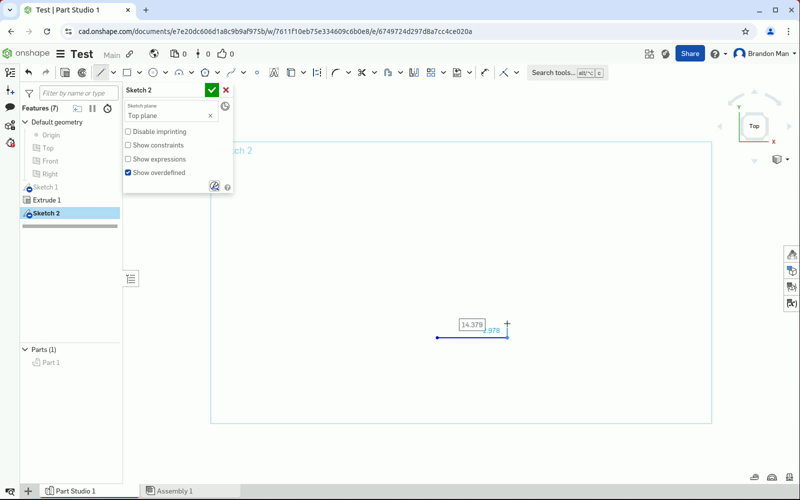
key_down(shift)
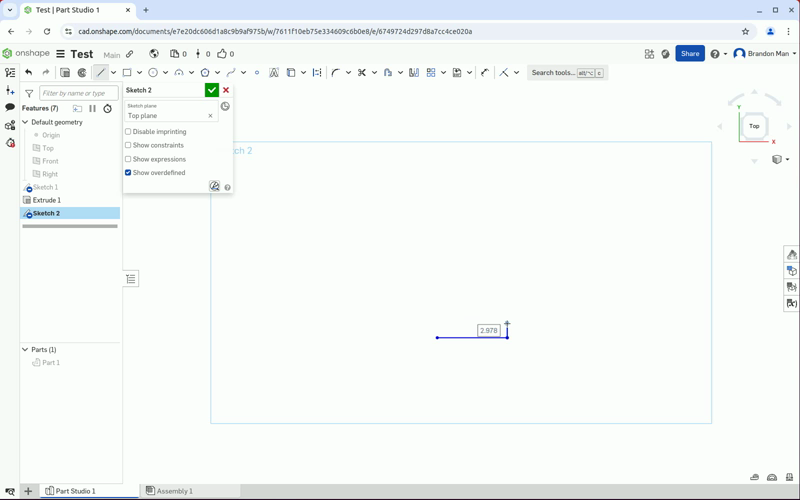
mouse_move(537, 323)
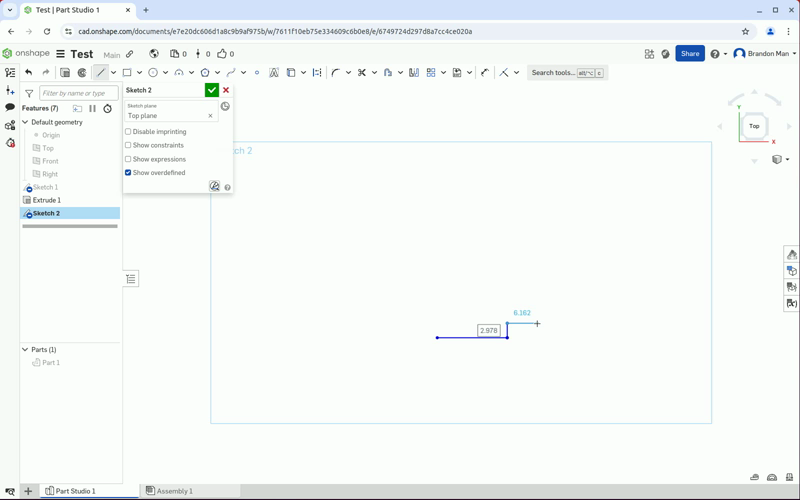
mouse_move(507, 269)
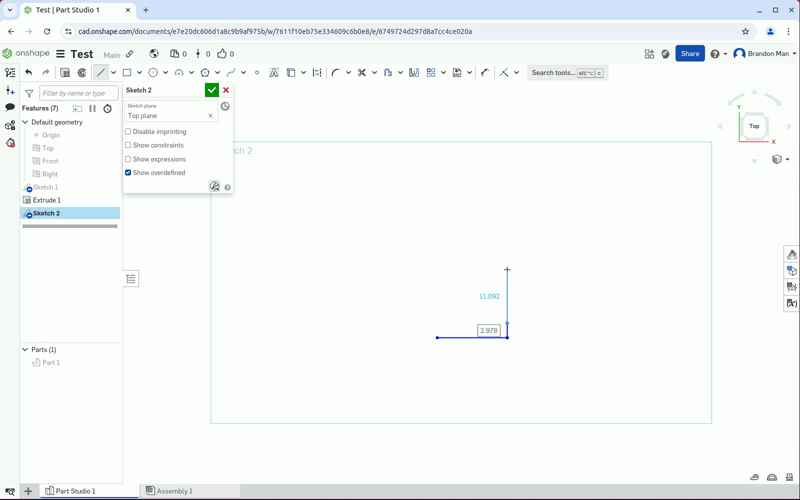
click(507, 269)
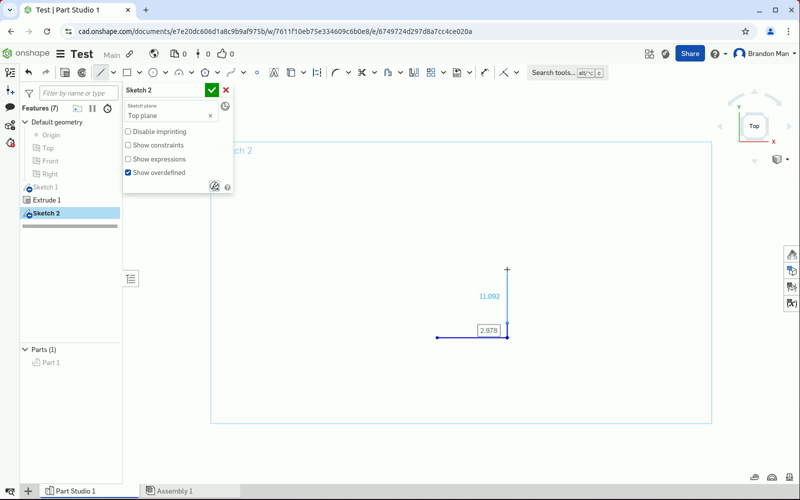
key_up(shift)
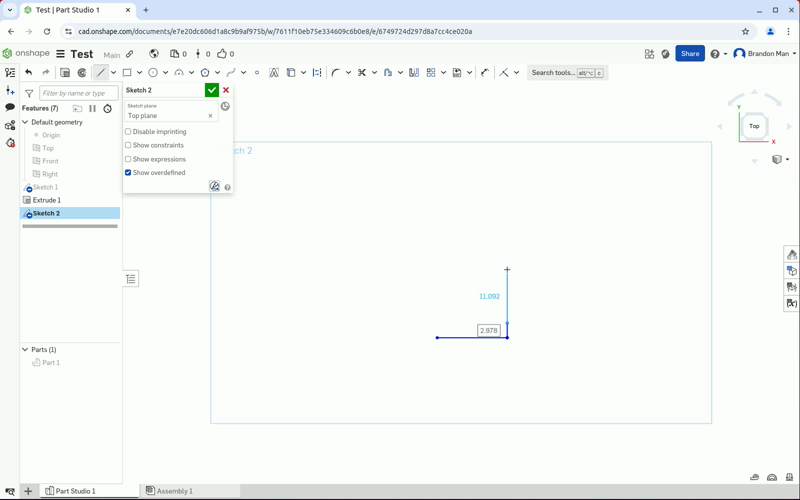
key_down(shift)
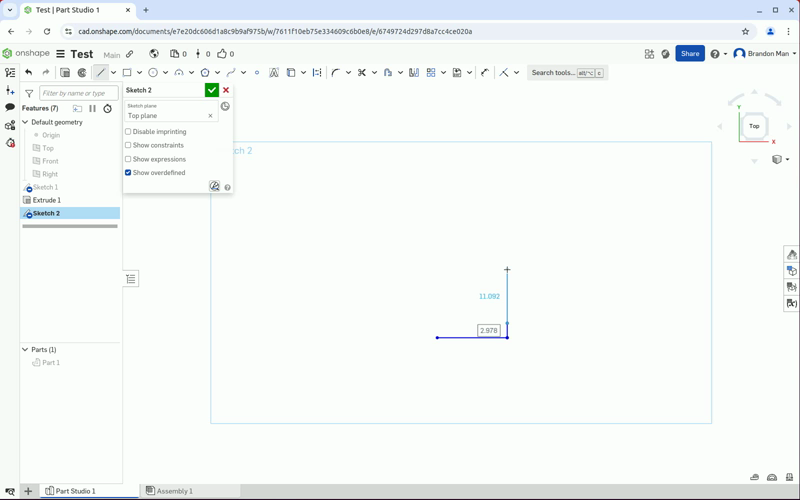
mouse_move(537, 269)
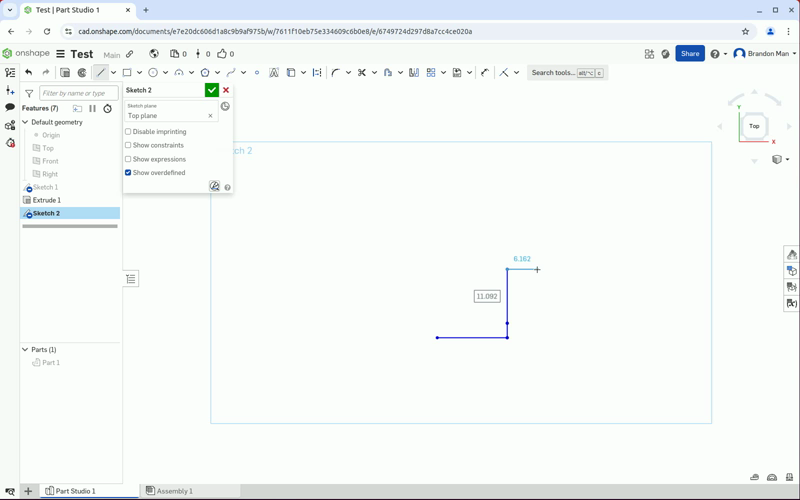
mouse_move(494, 269)
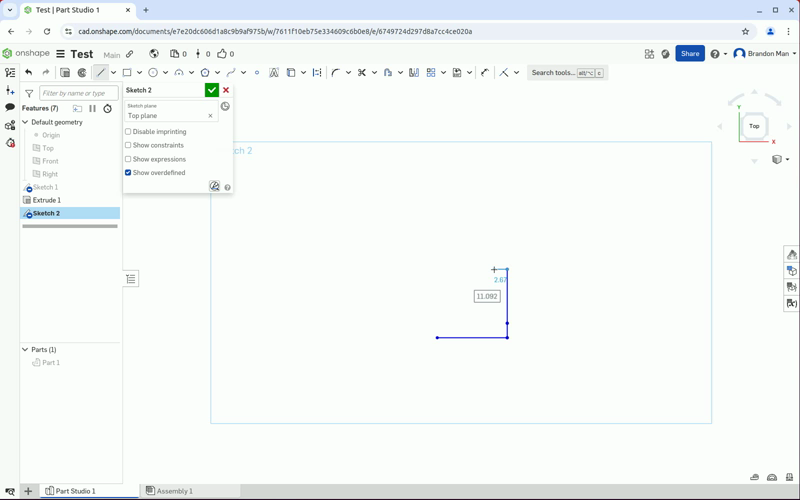
click(494, 269)
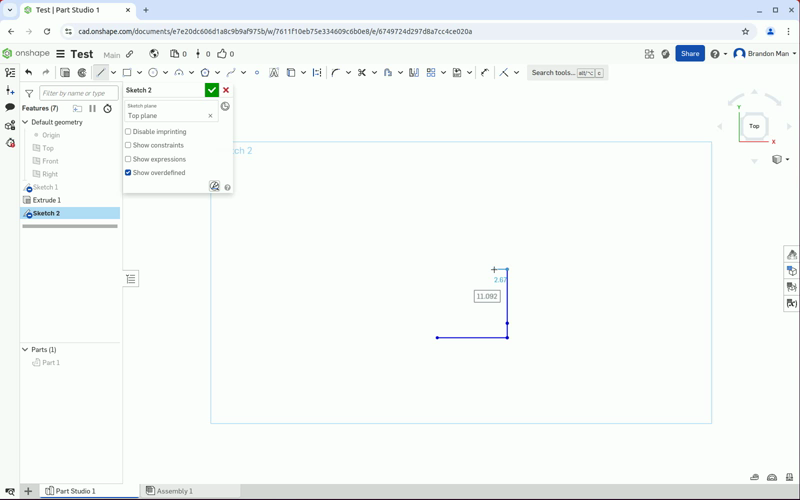
key_up(shift)
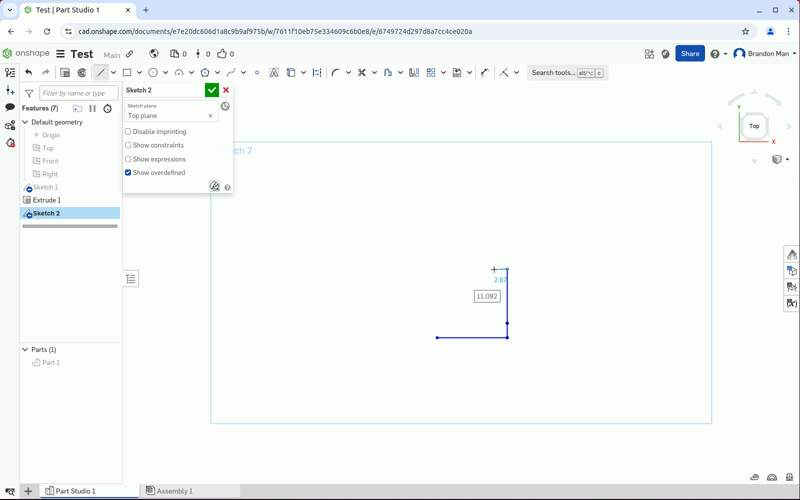
key_down(shift)
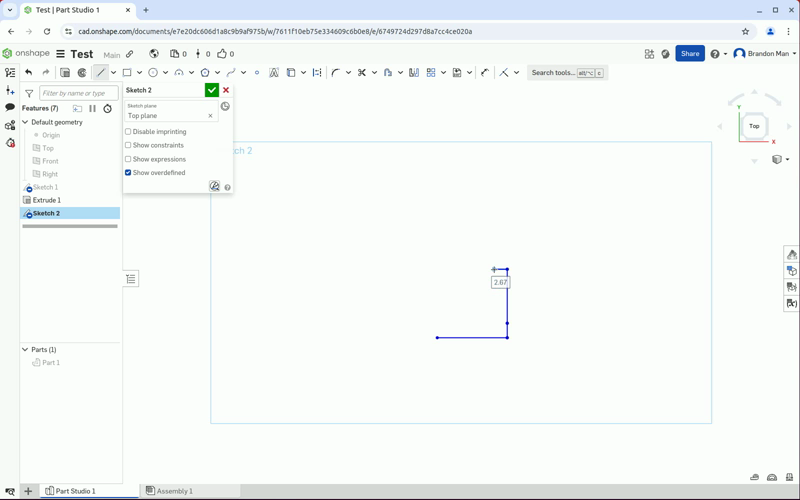
mouse_move(524, 269)
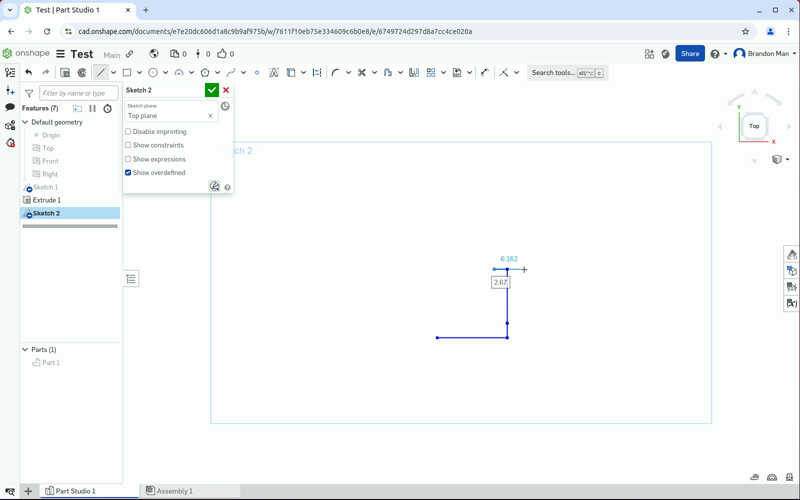
mouse_move(494, 323)
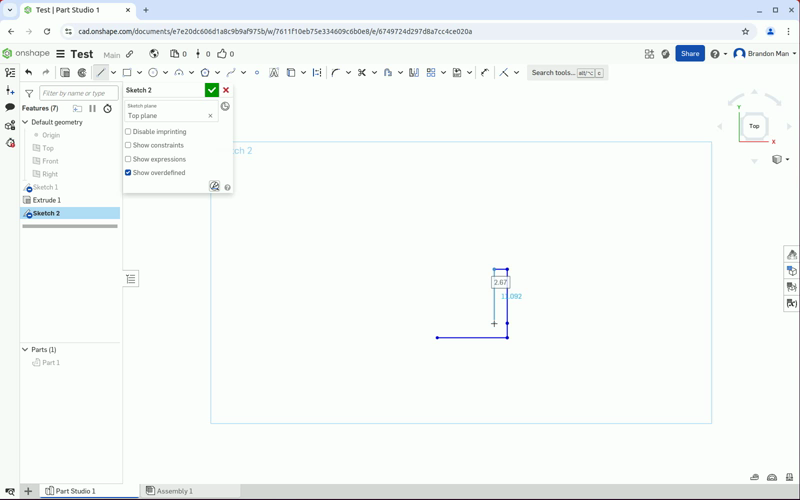
click(494, 323)
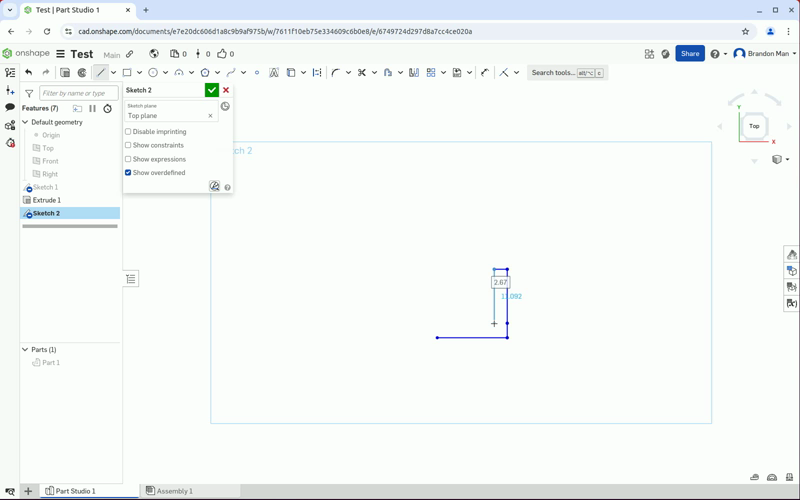
key_up(shift)
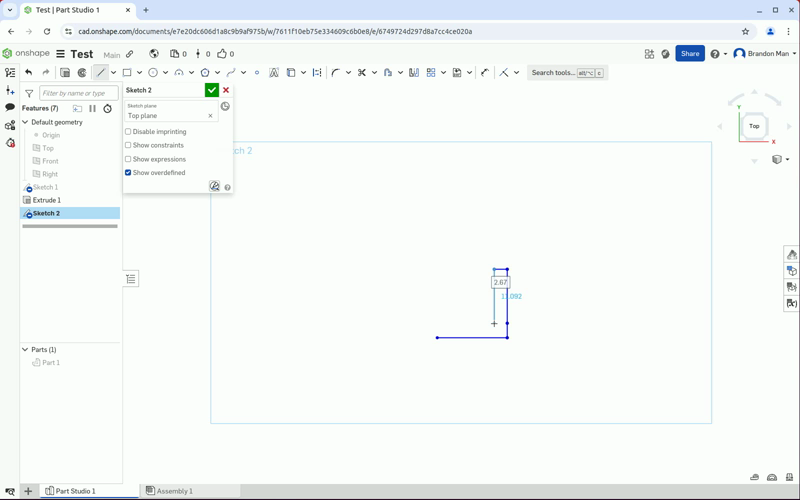
key_down(shift)
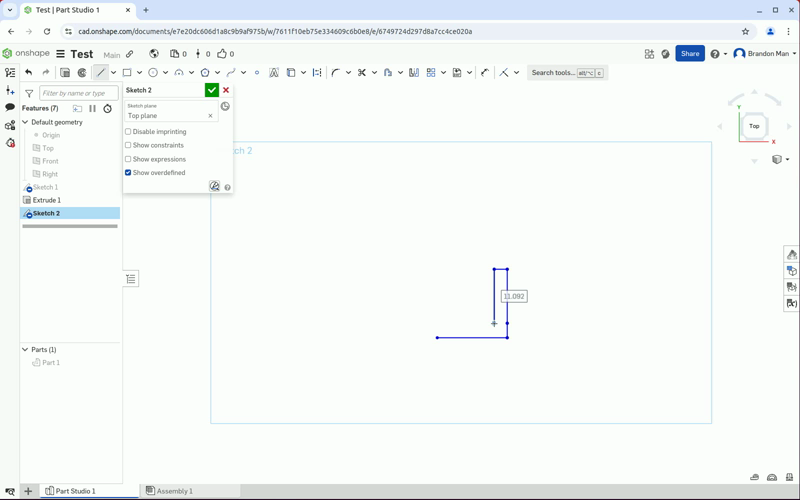
mouse_move(524, 323)
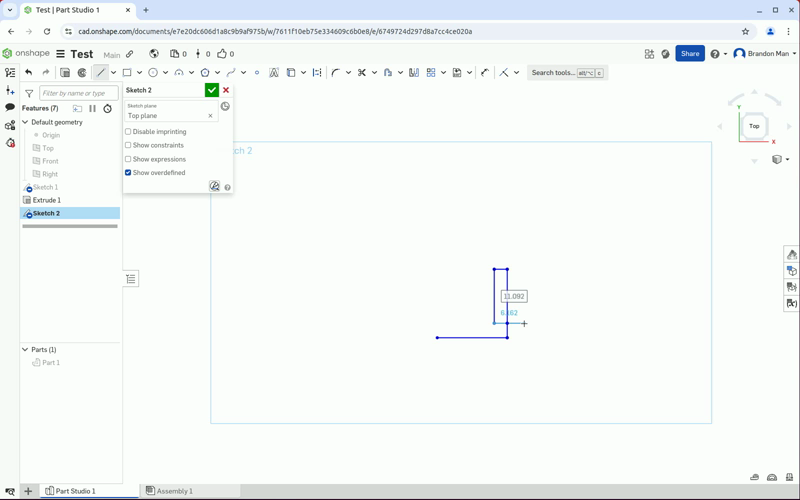
mouse_move(437, 323)
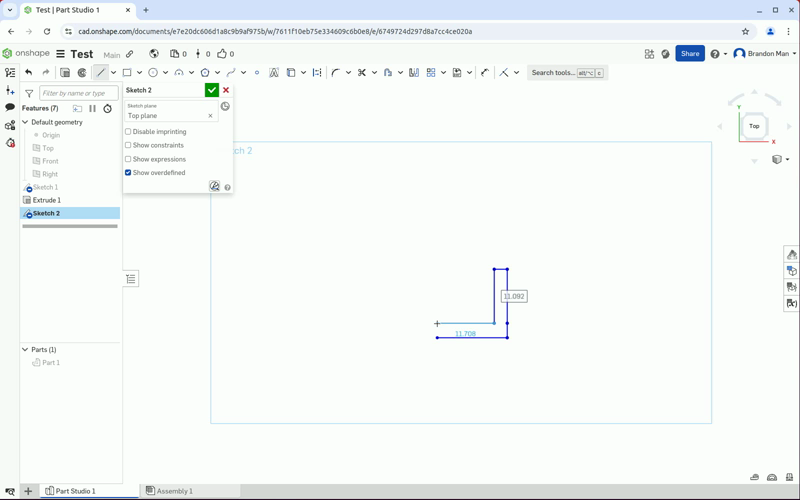
click(437, 323)
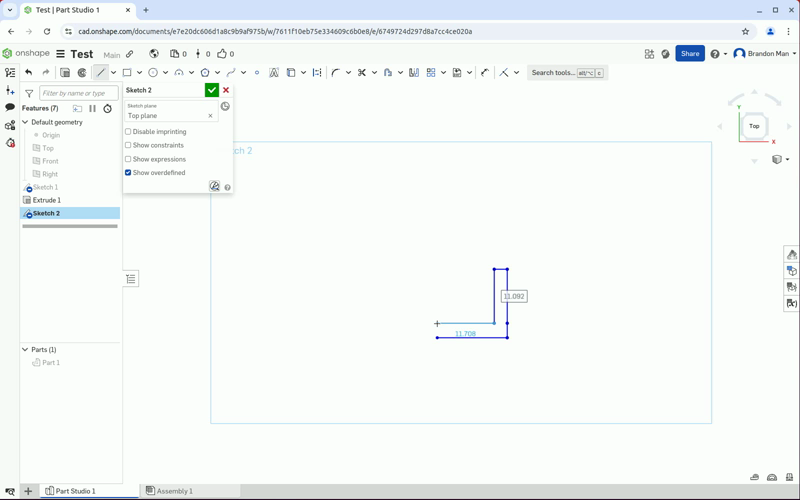
key_up(shift)
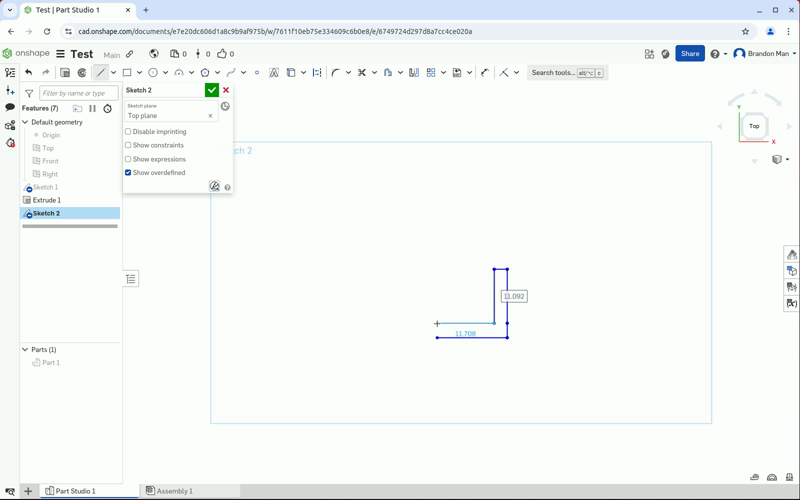
mouse_move(467, 323)
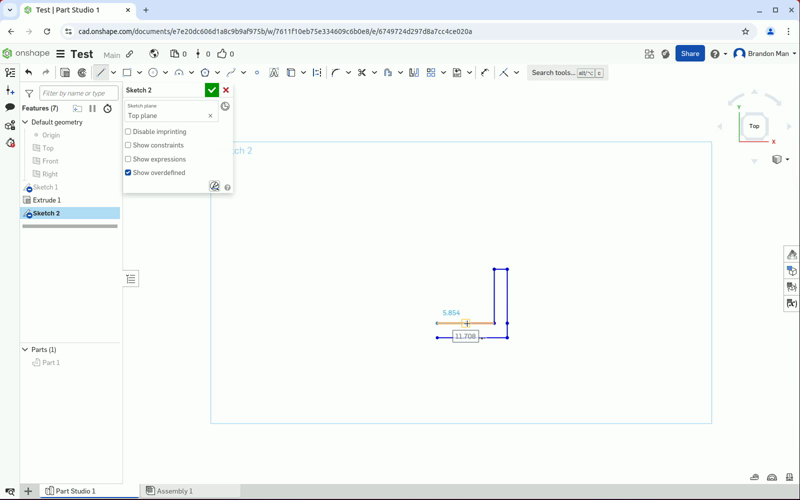
key_down(shift)
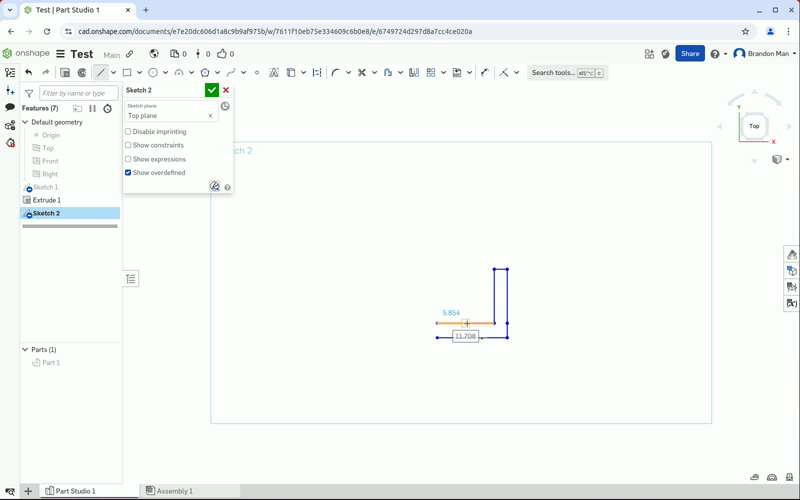
mouse_move(437, 337)
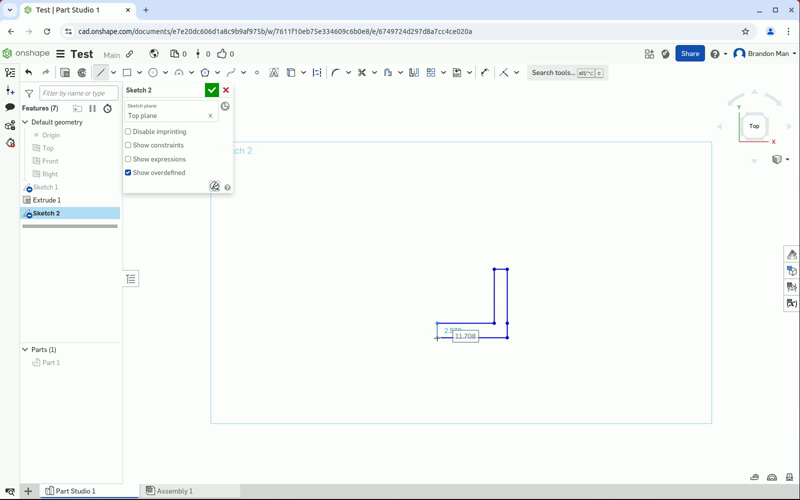
key_up(shift)
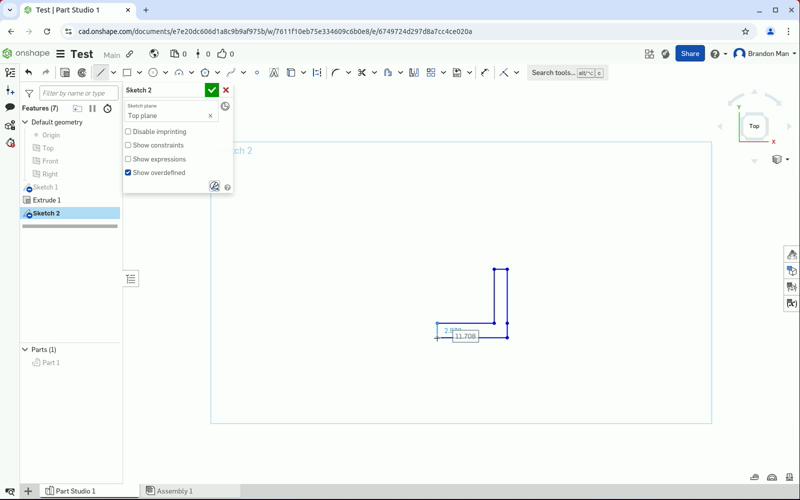
click(437, 337)
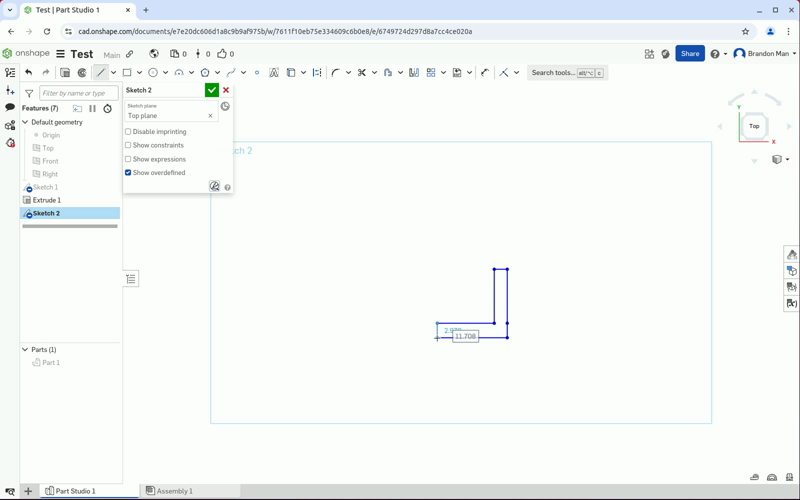
key(esc)
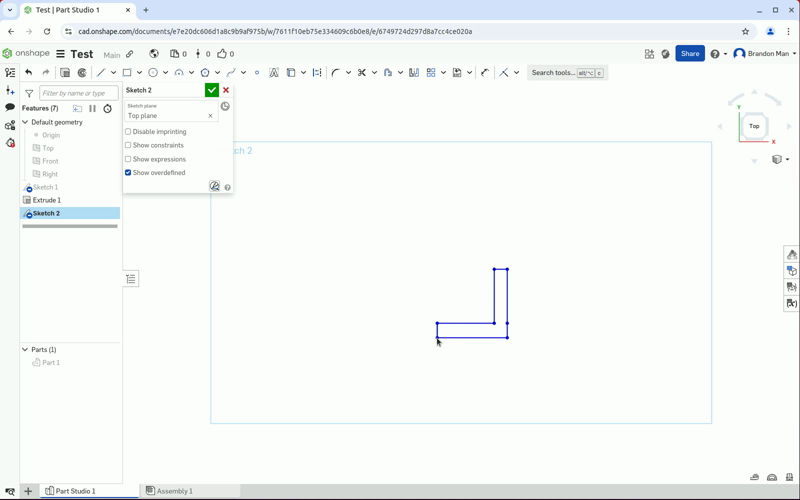
mouse_move(496, 287)
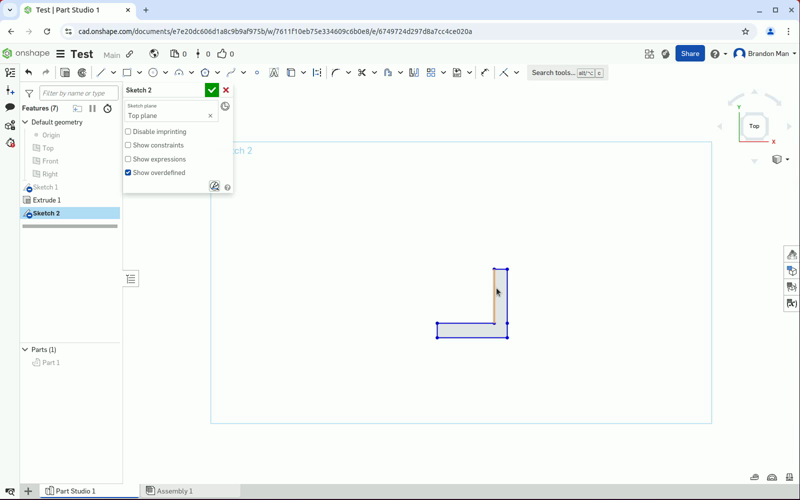
scroll(6)
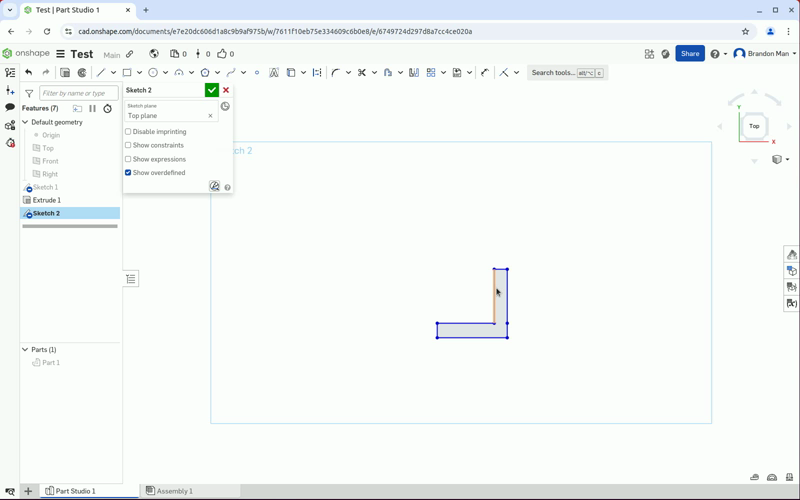
scroll(6)
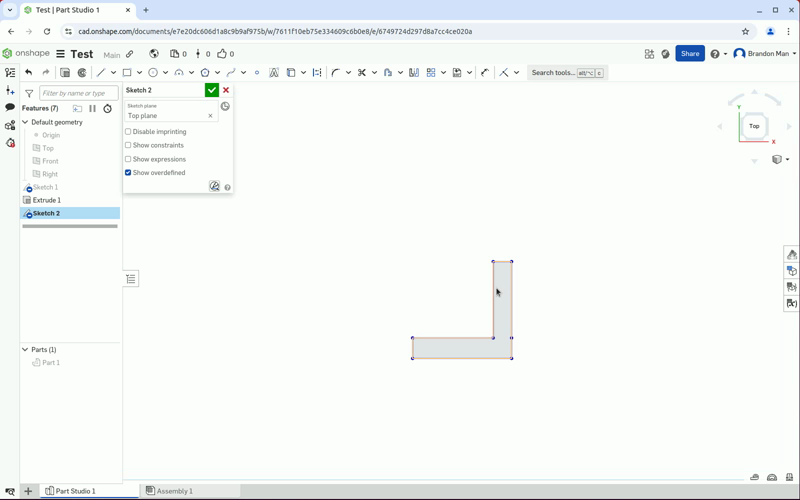
scroll(6)
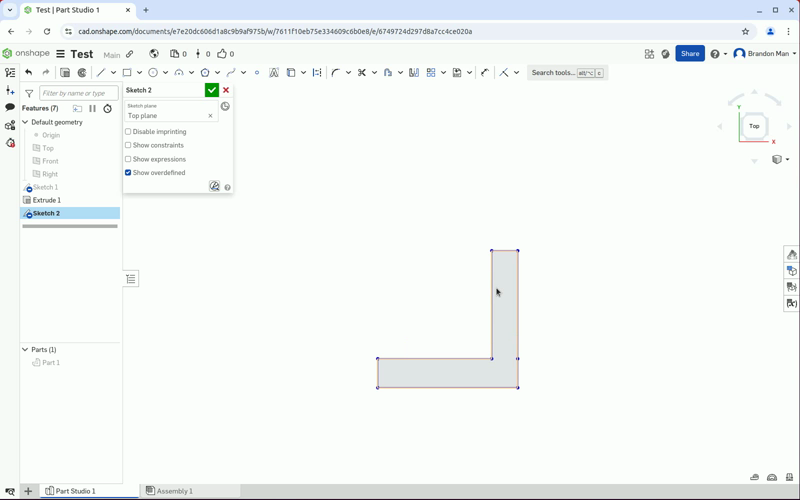
scroll(6)
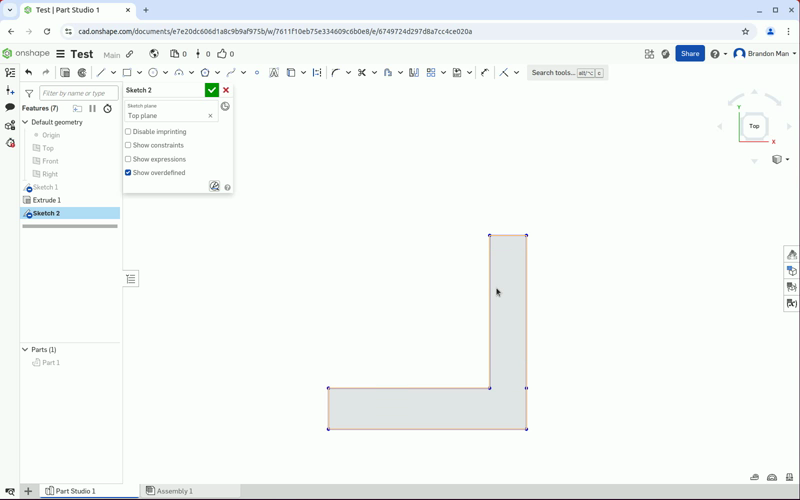
scroll(6)
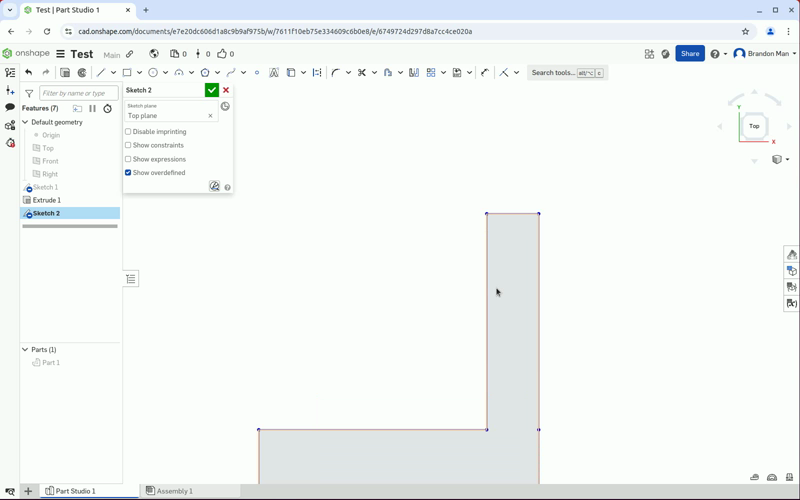
scroll(6)
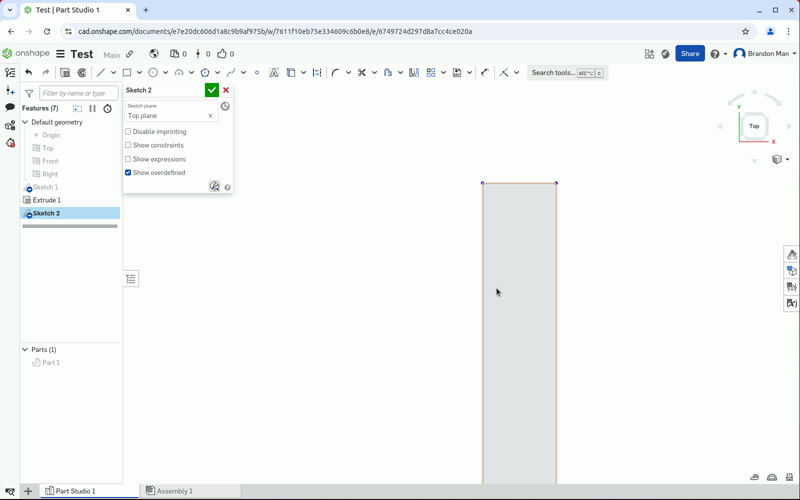
scroll(6)
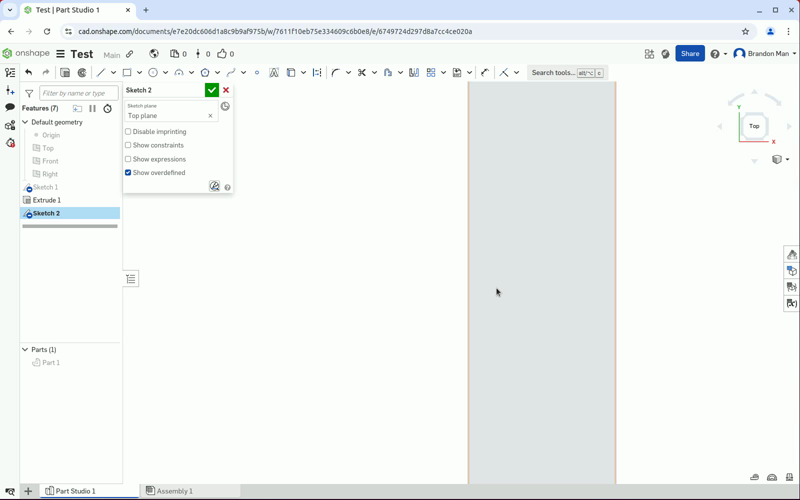
click(496, 287)
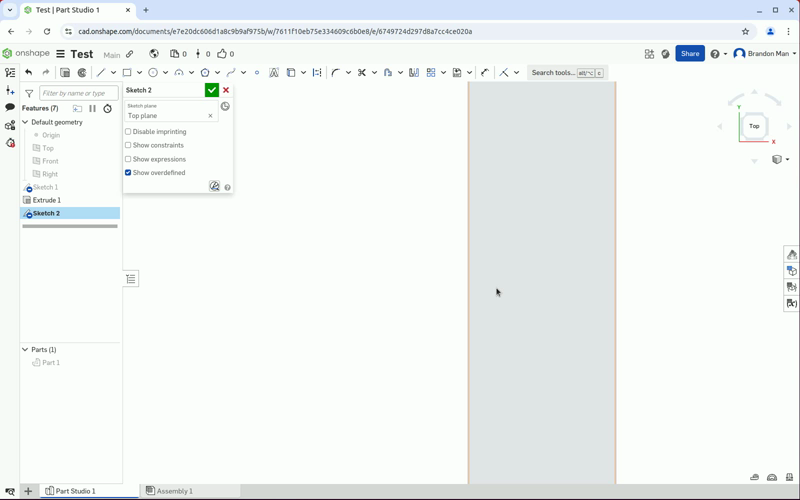
scroll(-6)
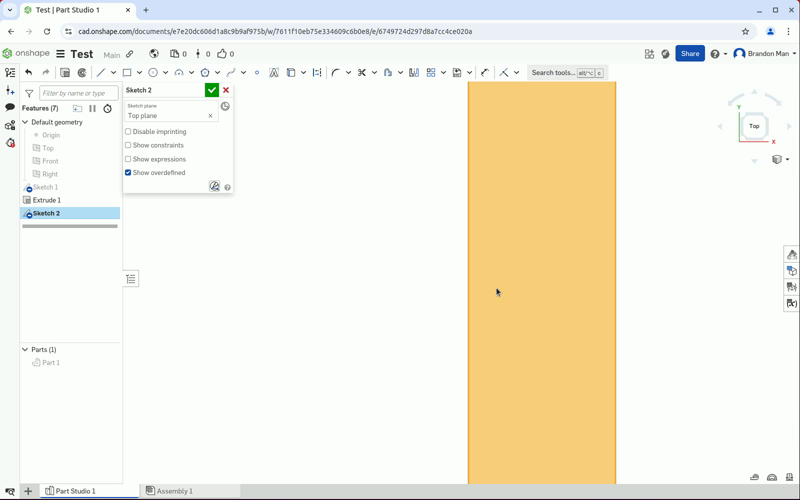
scroll(-6)
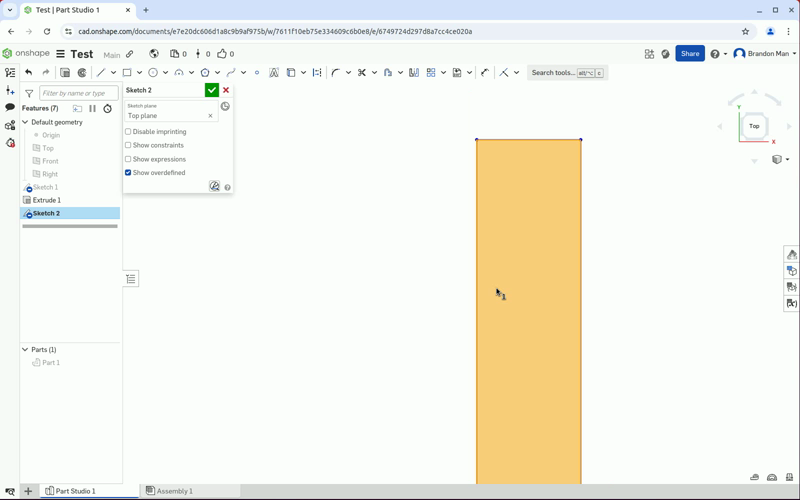
scroll(-6)
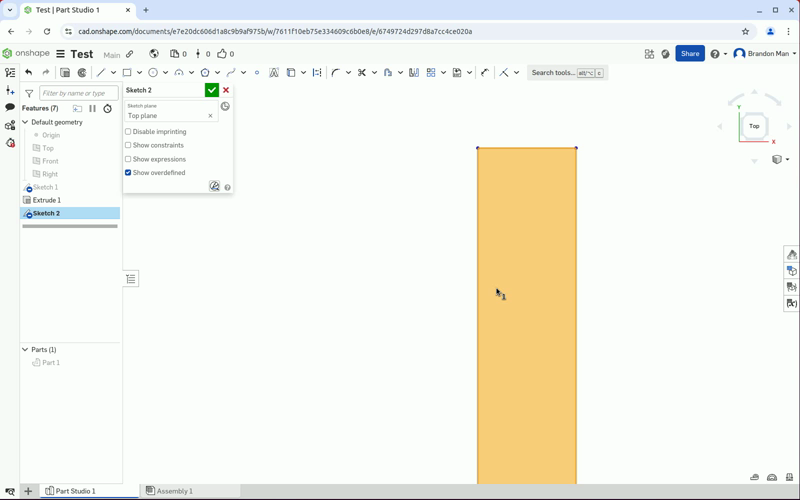
scroll(-6)
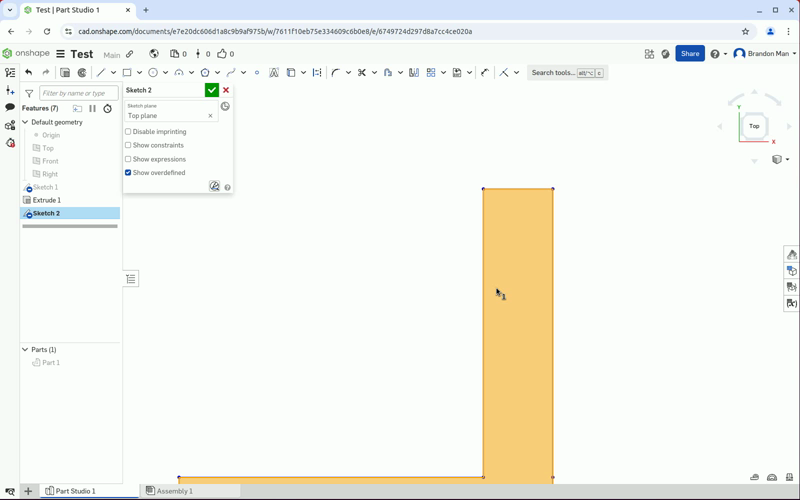
scroll(-6)
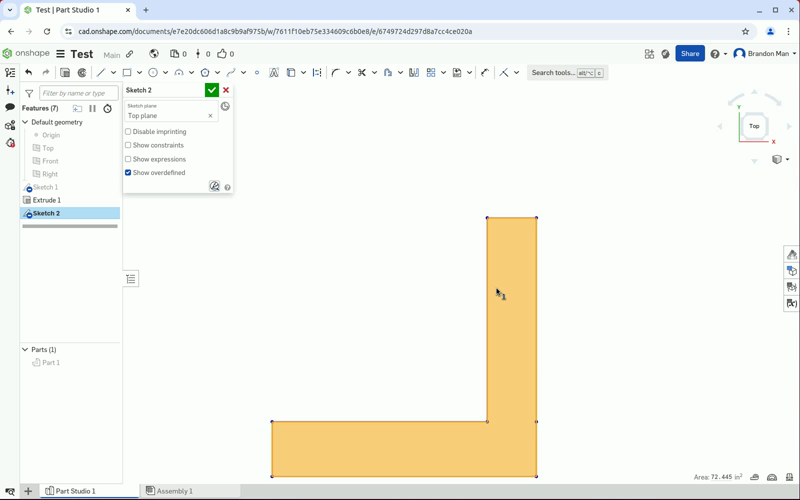
scroll(-6)
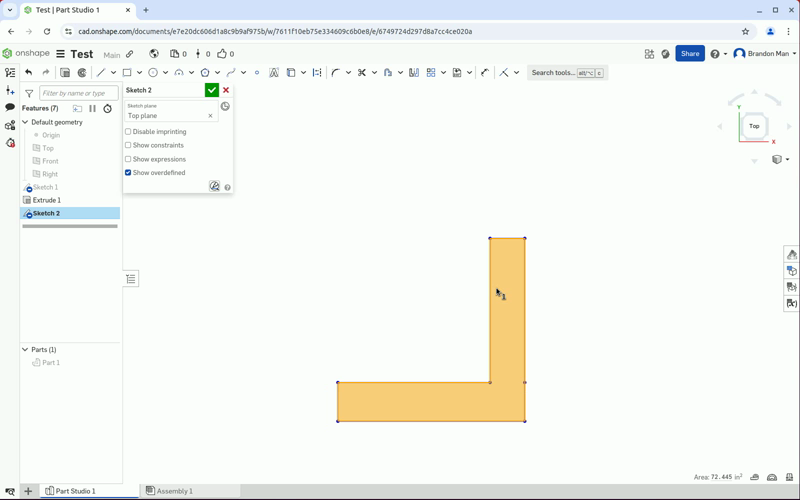
scroll(-6)
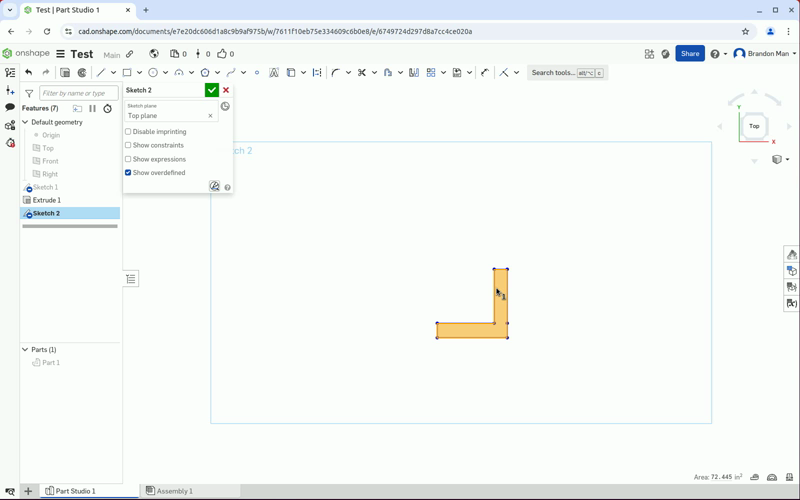
mouse_move(73, 352)
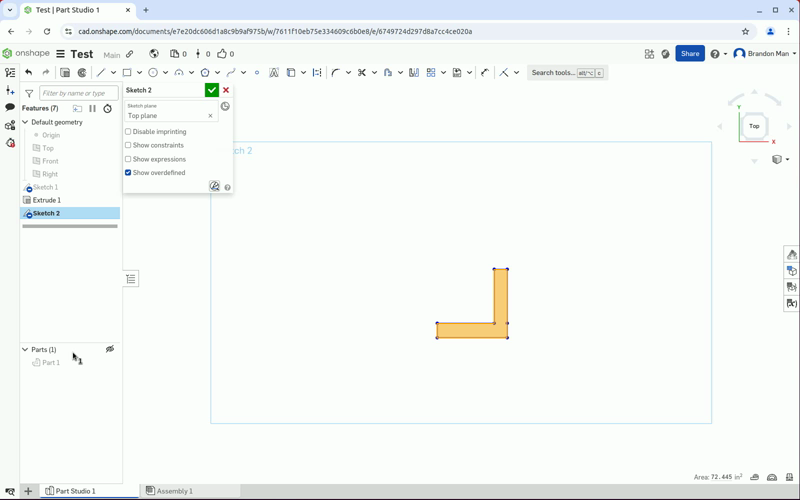
key(shift+y)
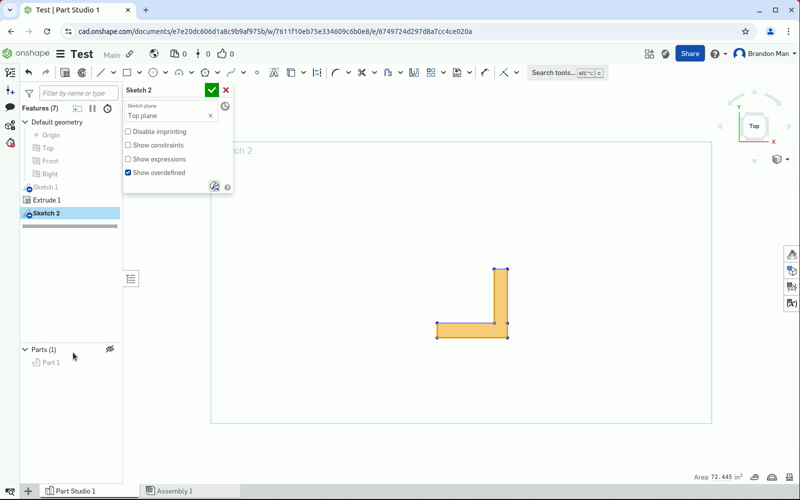
key(shift+e)
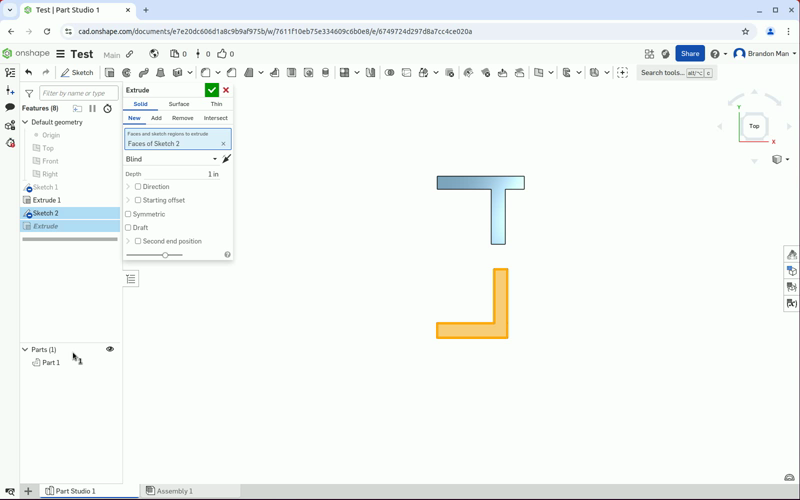
mouse_move(143, 106)
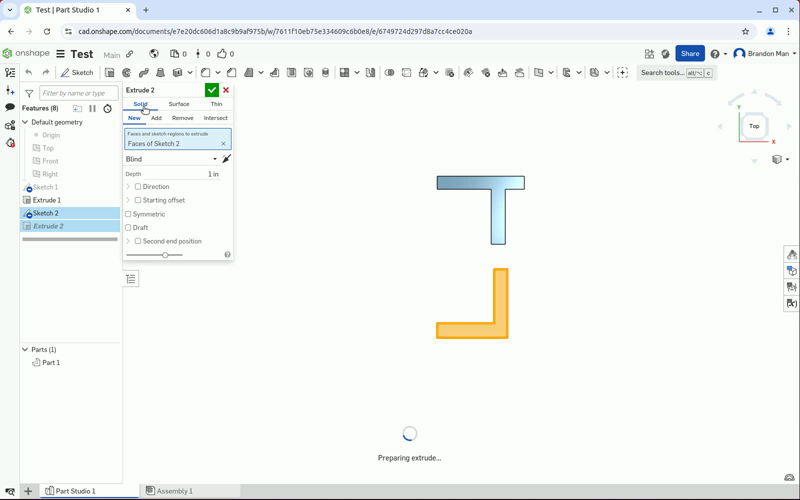
click(143, 106)
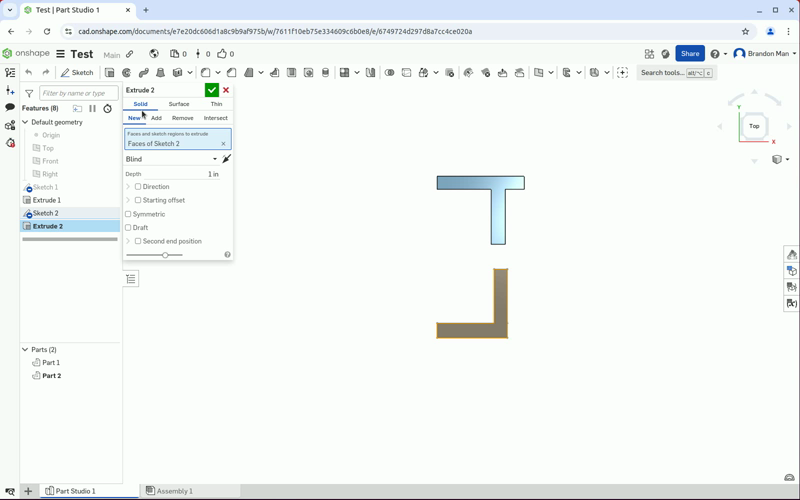
mouse_move(137, 120)
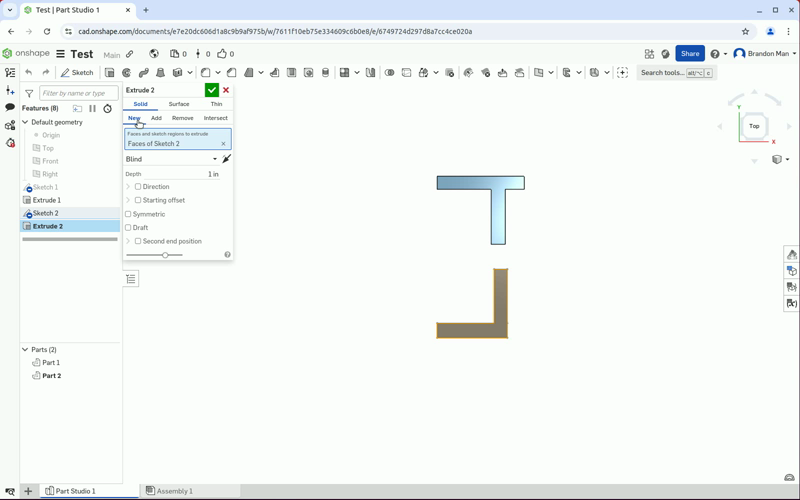
click(137, 120)
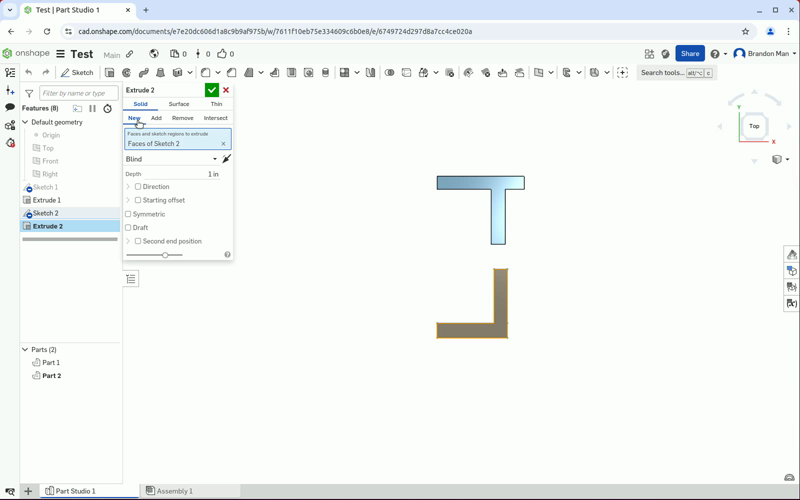
key(tab, 4)
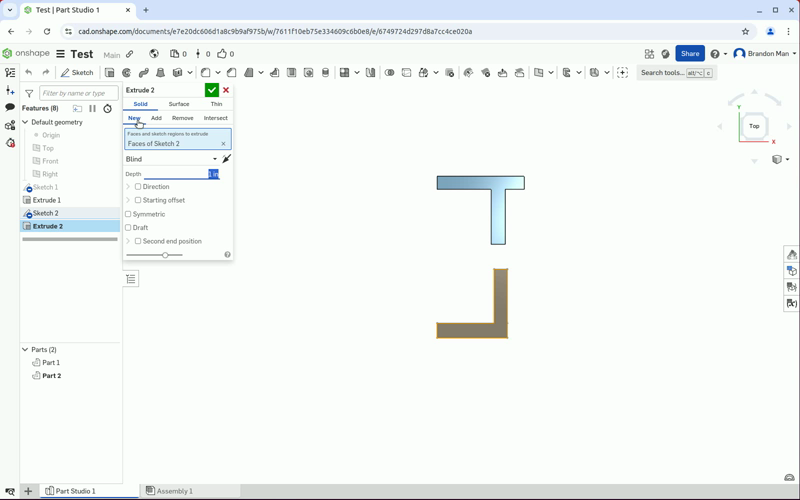
text(5.296)
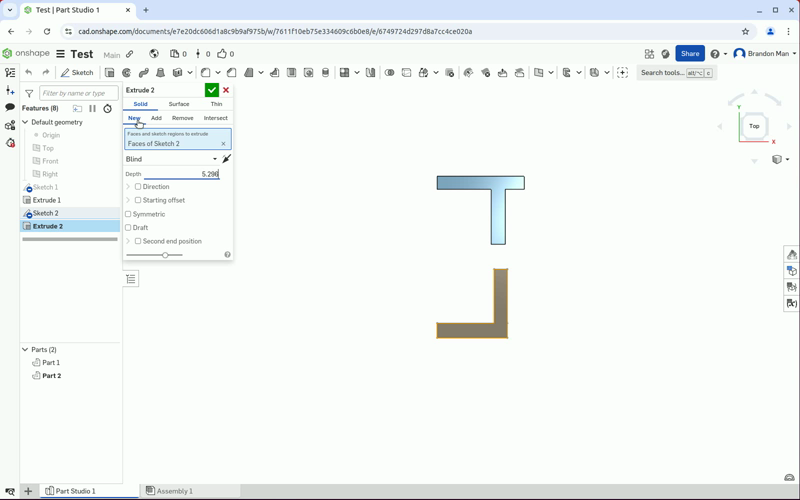
key(enter)
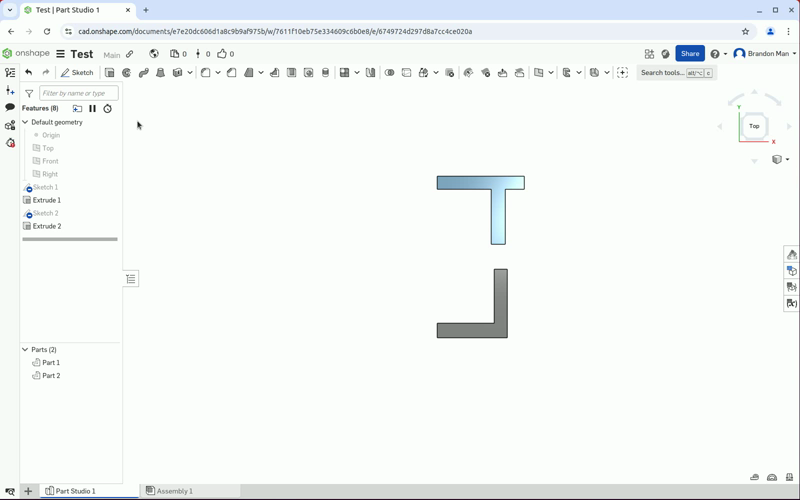
key(shift+h)
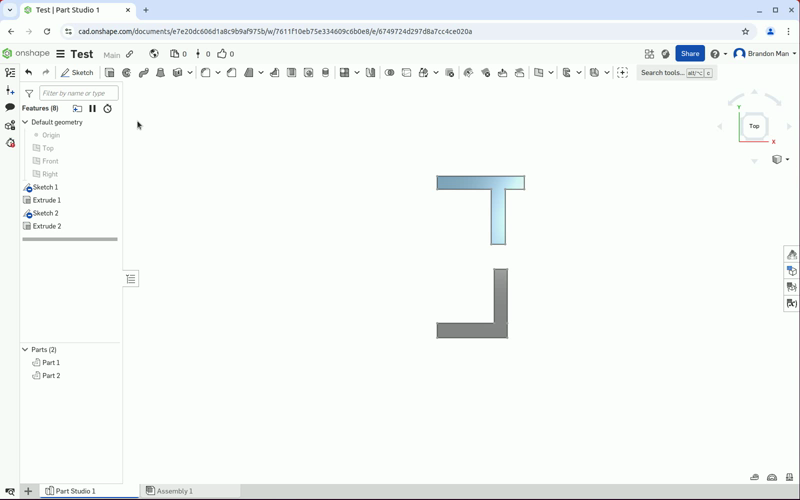
key(shift+h)
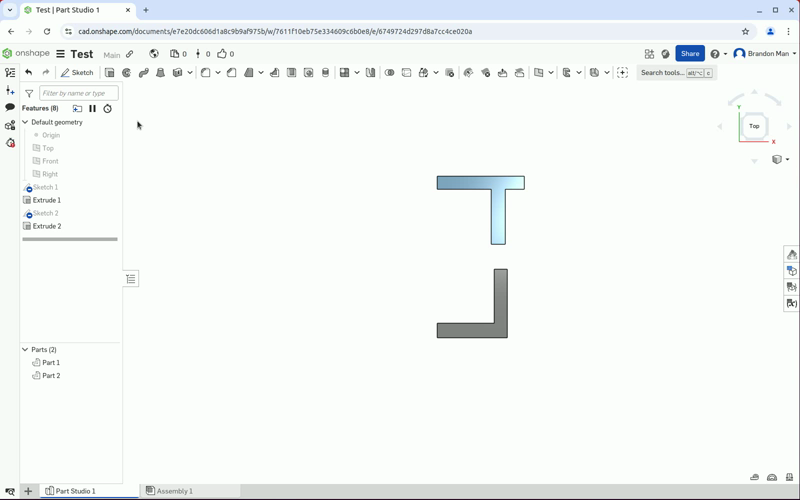
mouse_move(73, 189)
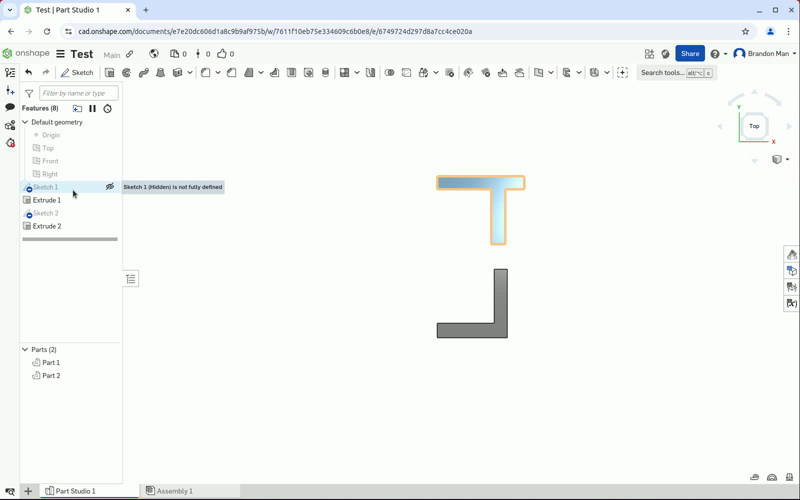
click(73, 189)
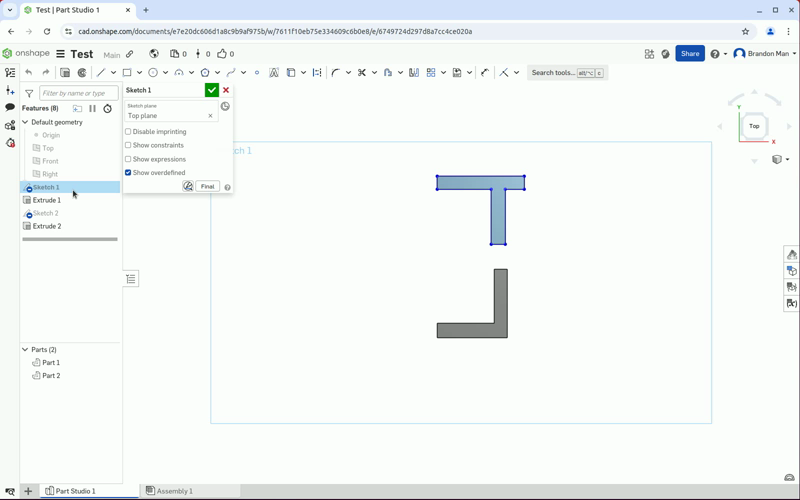
mouse_move(229, 92)
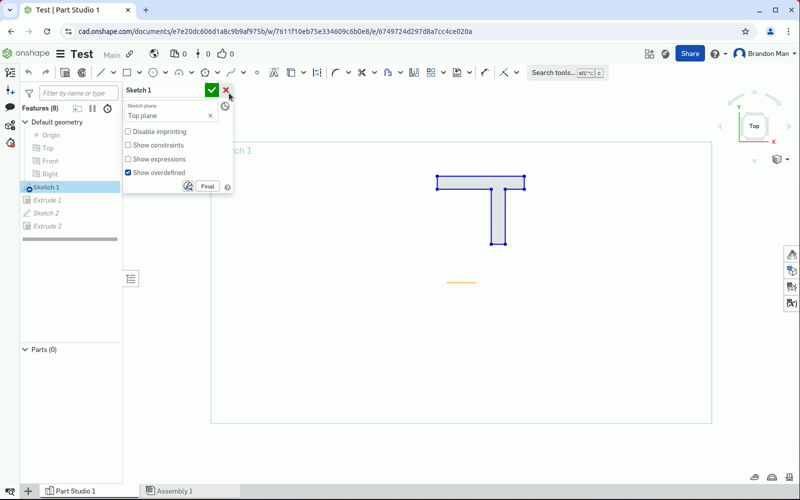
click(229, 92)
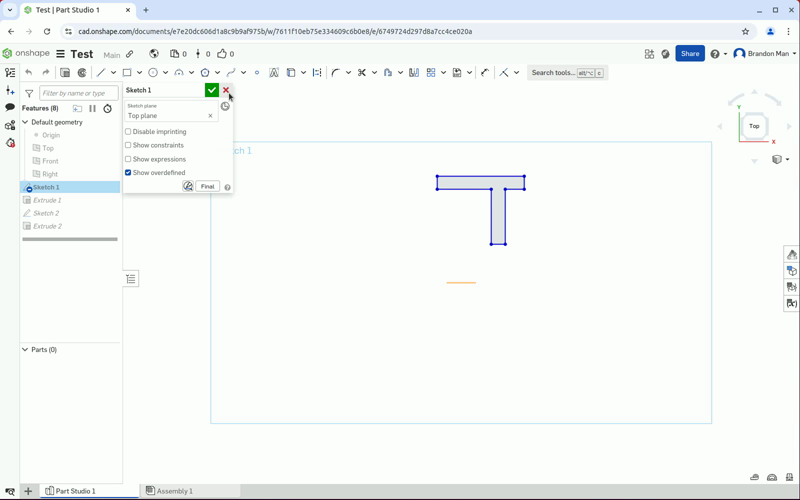
key(shift+s)
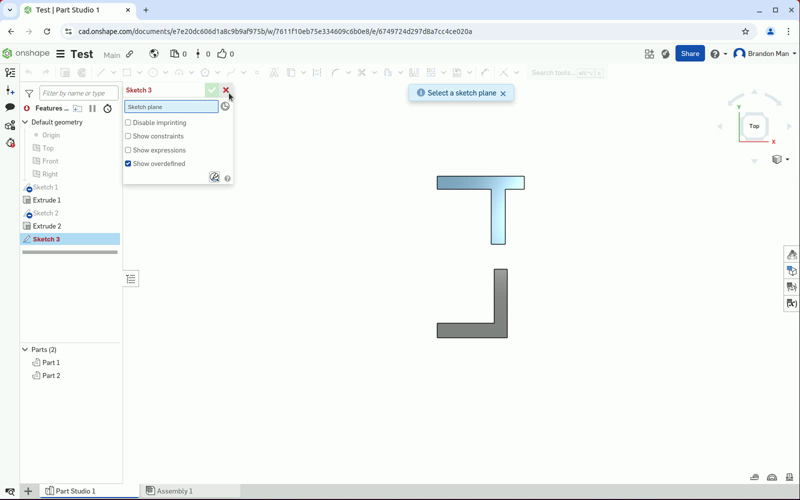
mouse_move(73, 150)
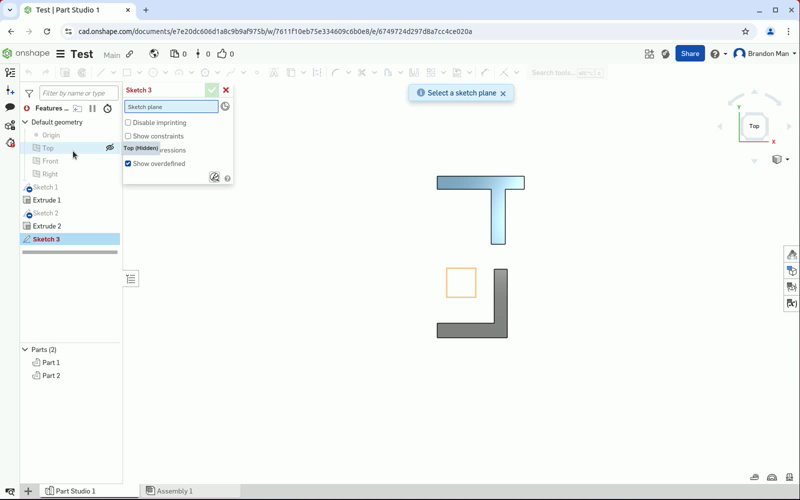
click(73, 150)
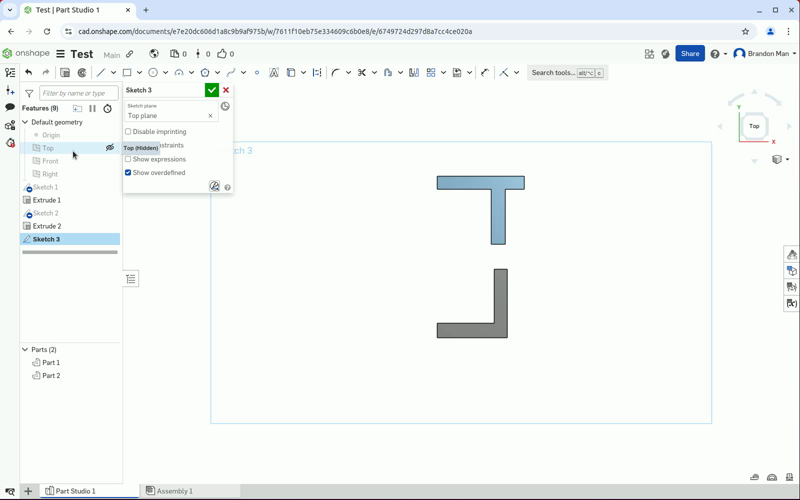
mouse_move(73, 352)
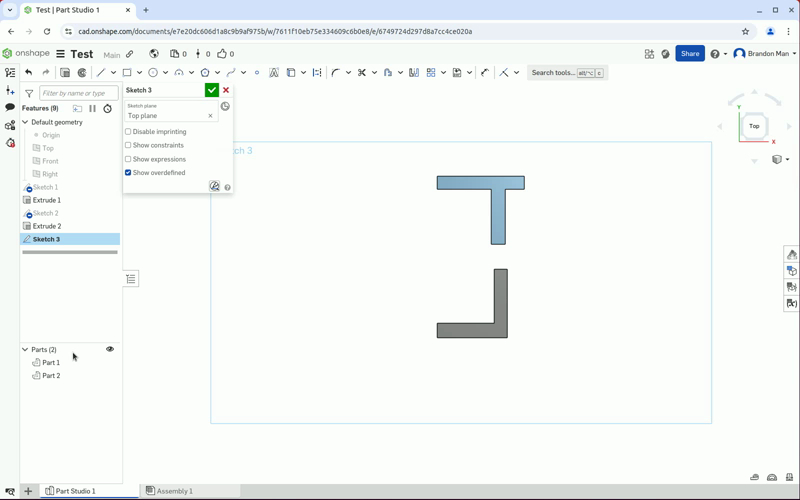
key(y)
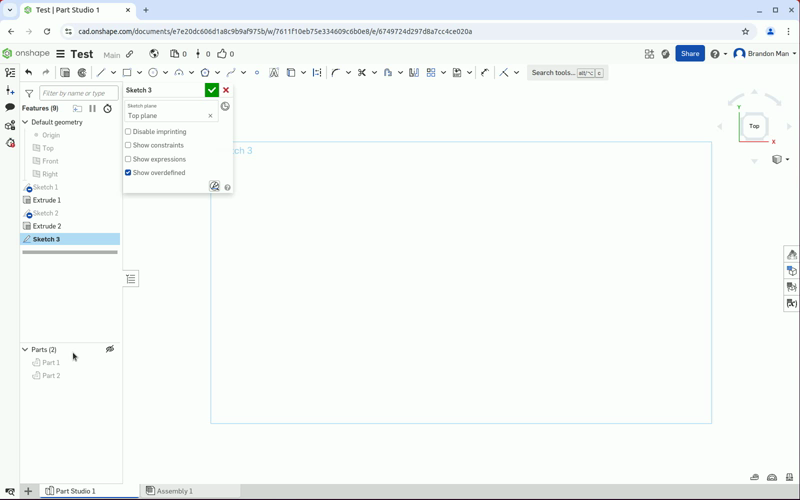
key(l)
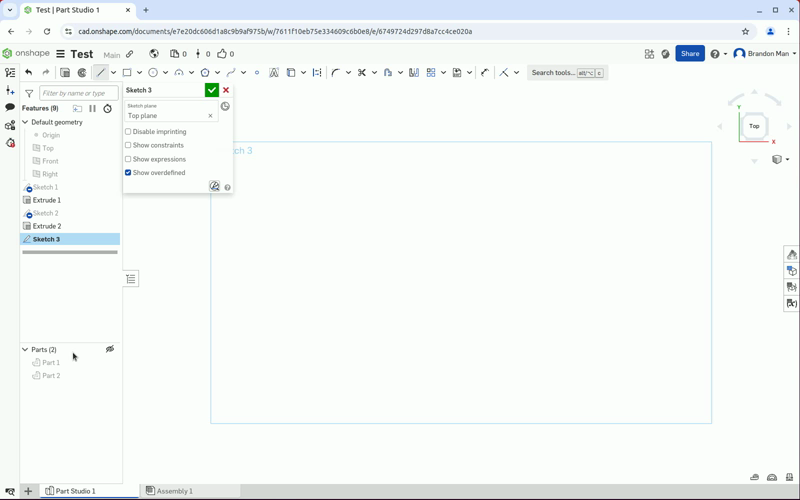
key_down(shift)
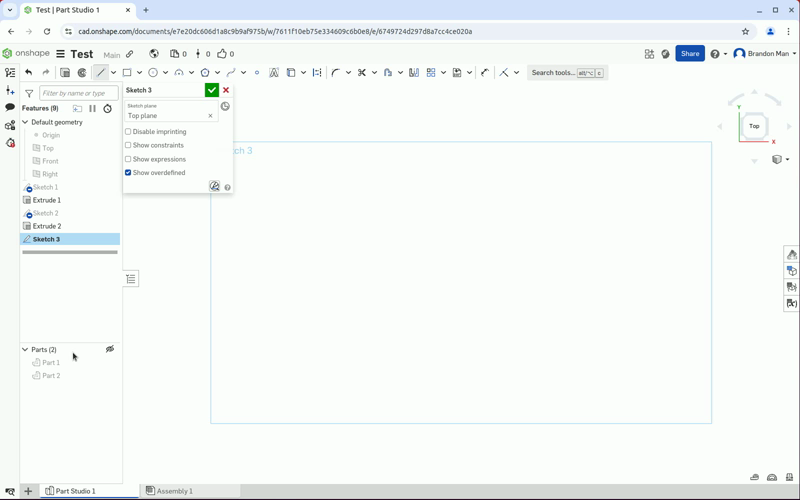
mouse_move(355, 184)
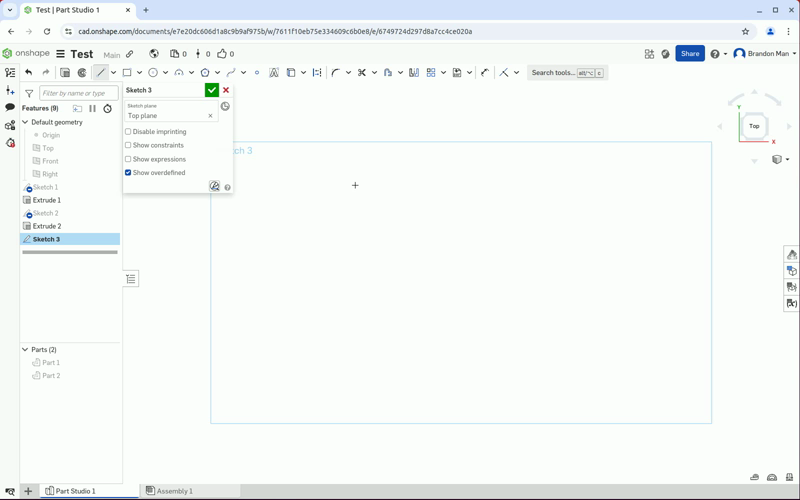
click(355, 184)
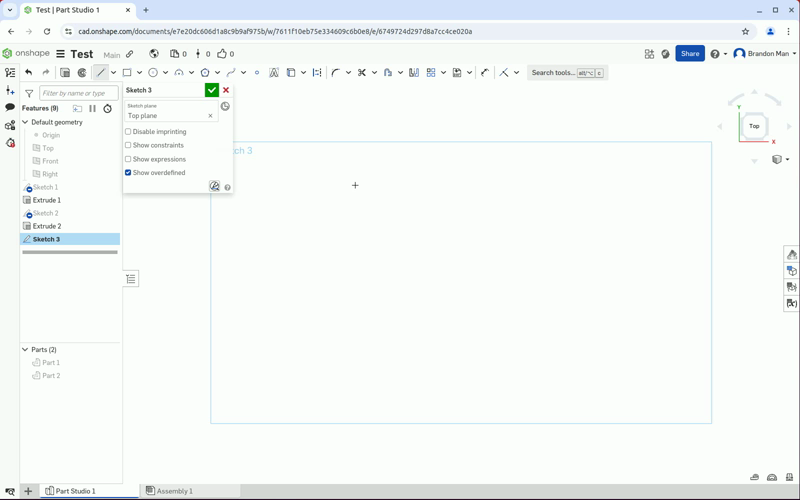
key_up(shift)
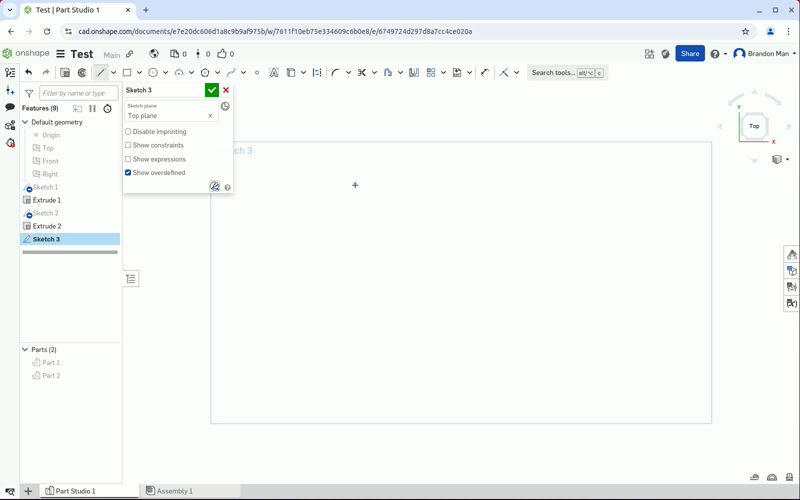
key_down(shift)
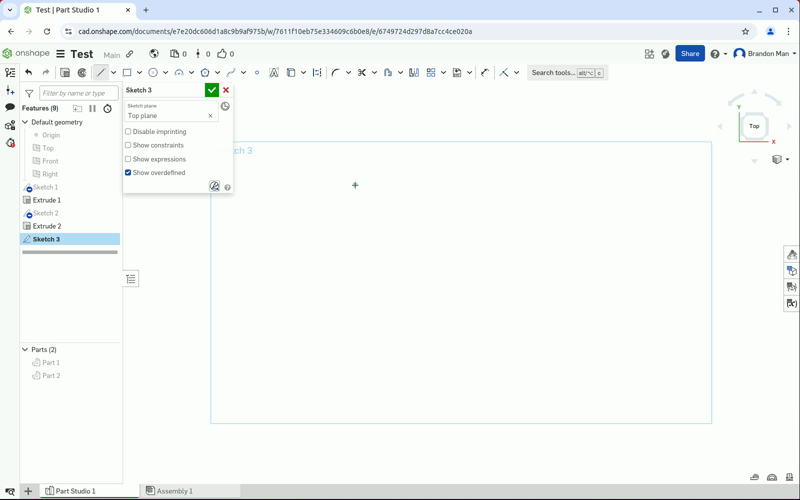
mouse_move(385, 184)
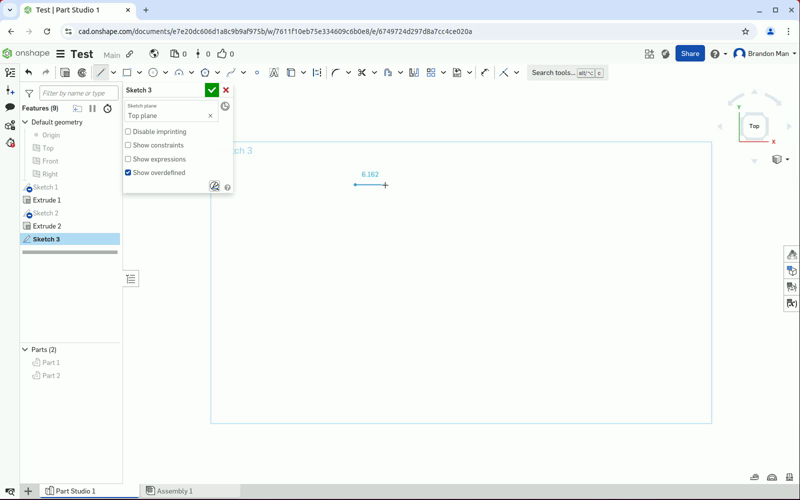
mouse_move(407, 184)
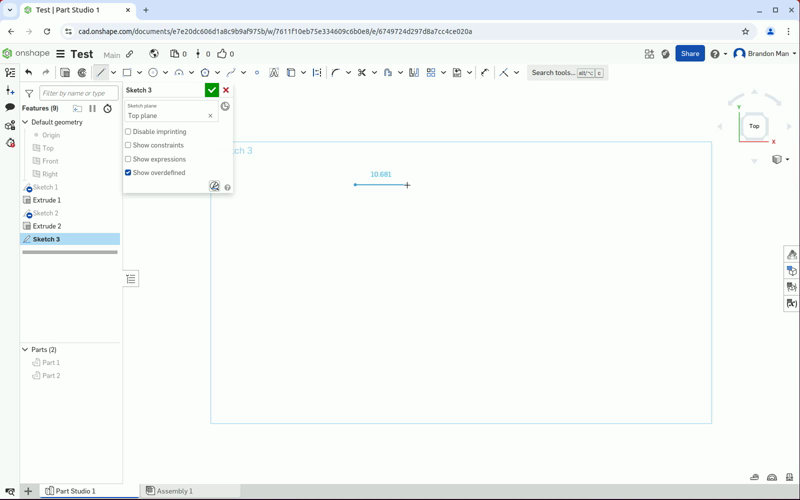
click(407, 184)
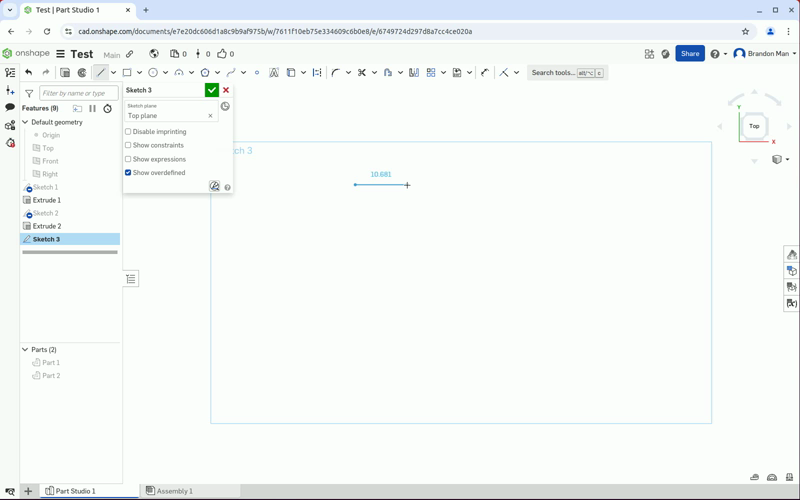
key_up(shift)
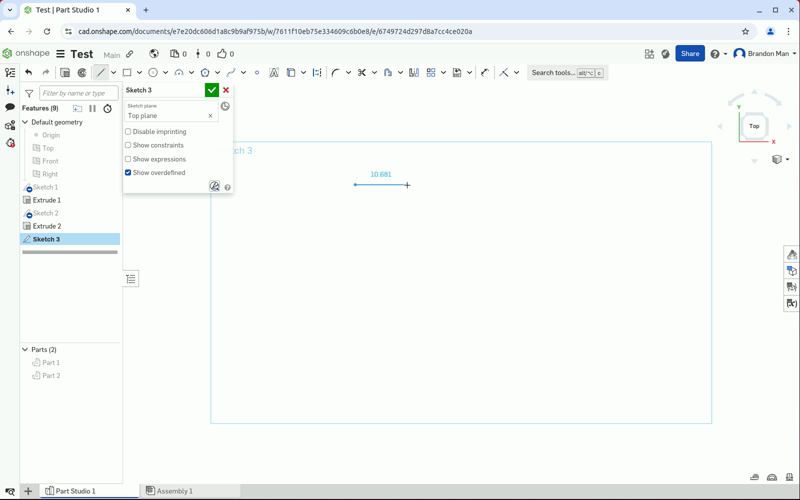
key_down(shift)
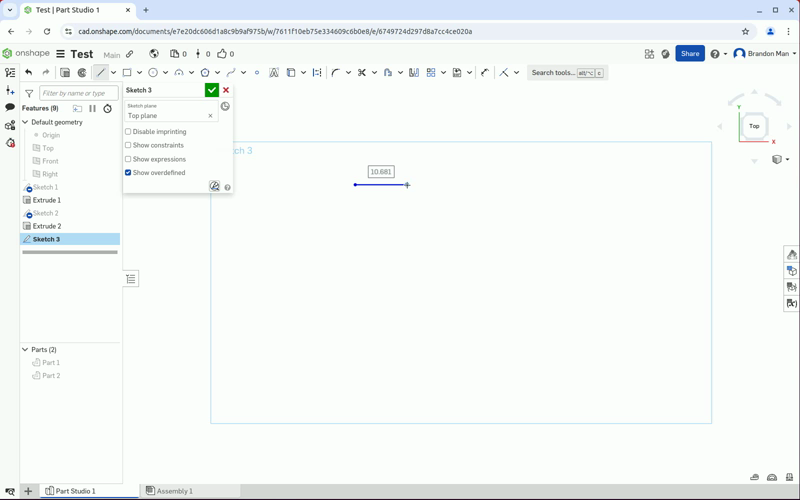
mouse_move(437, 184)
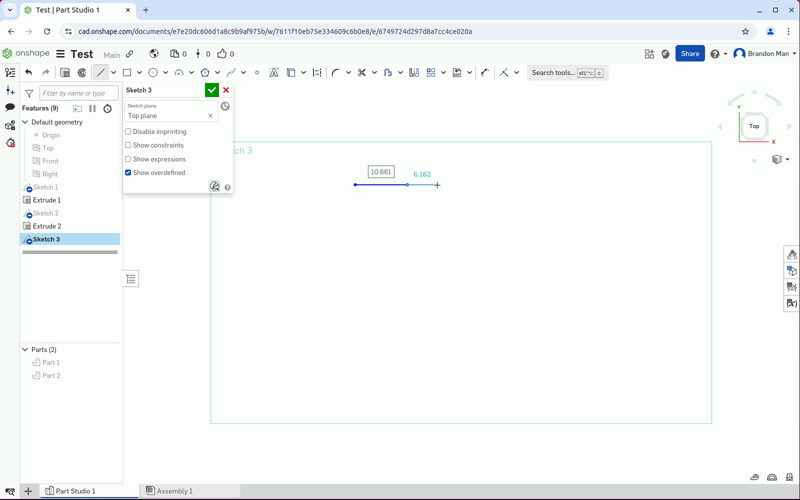
mouse_move(407, 241)
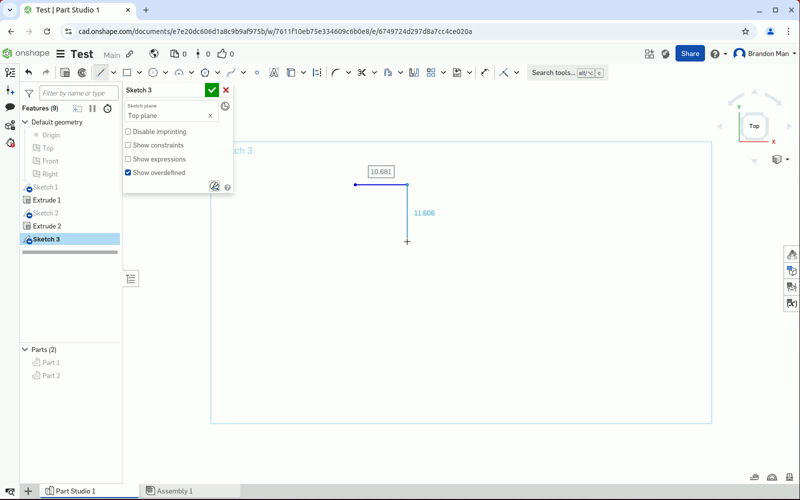
click(407, 241)
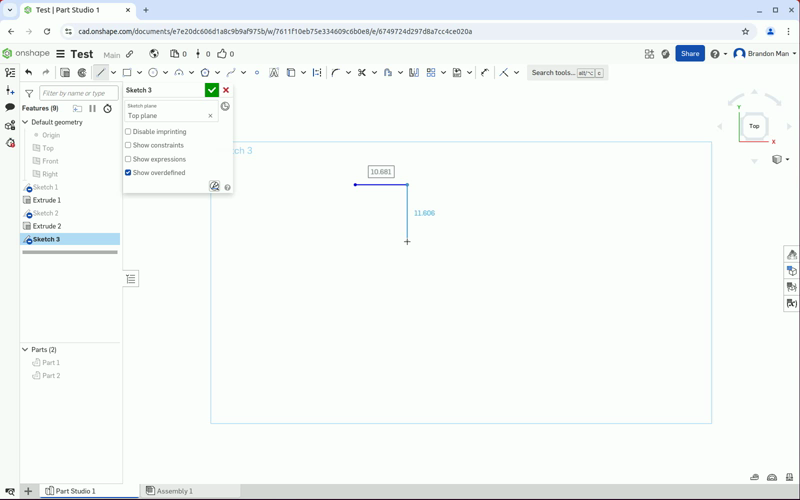
key_up(shift)
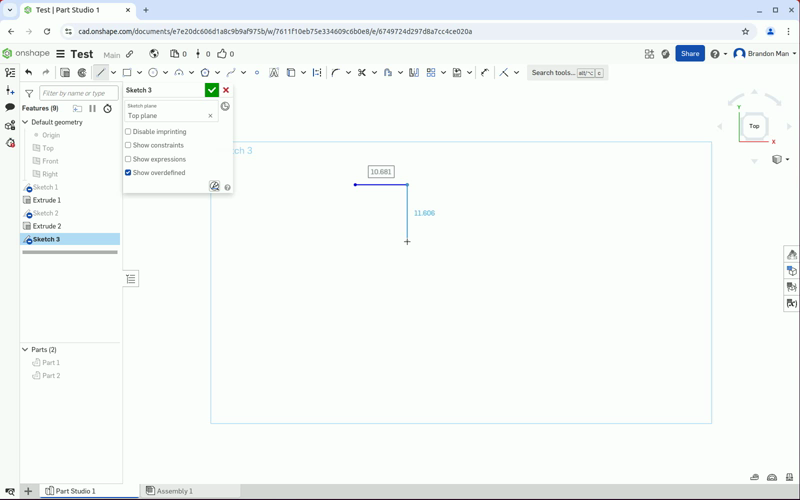
key_down(shift)
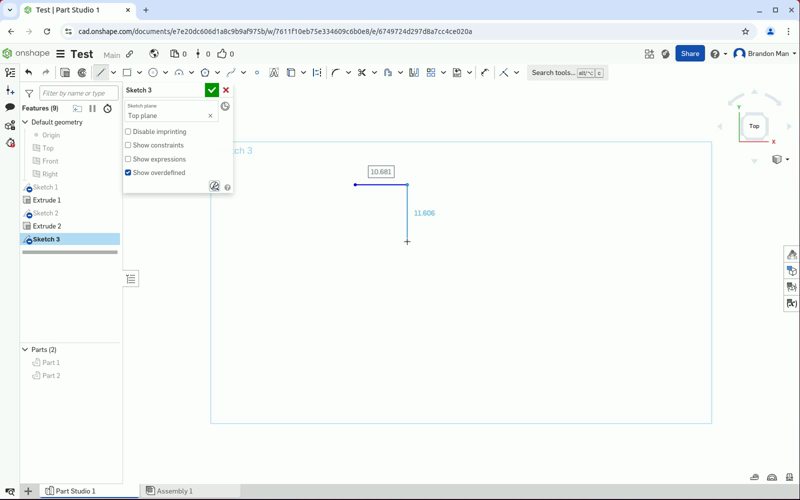
mouse_move(437, 241)
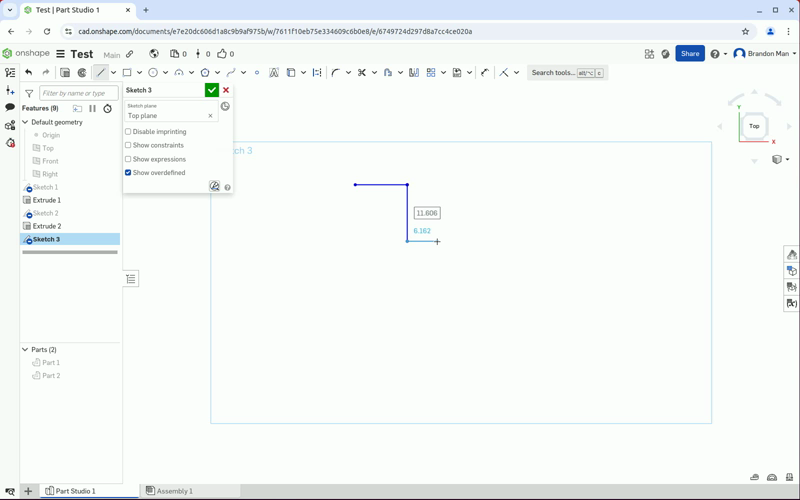
mouse_move(420, 241)
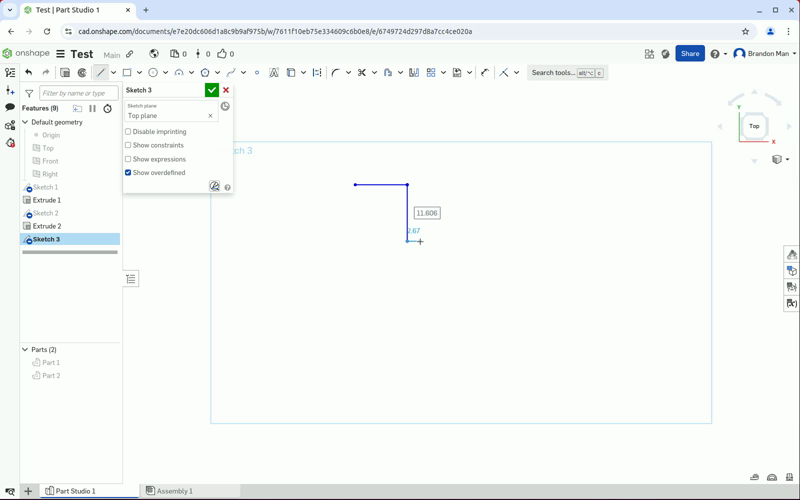
click(420, 241)
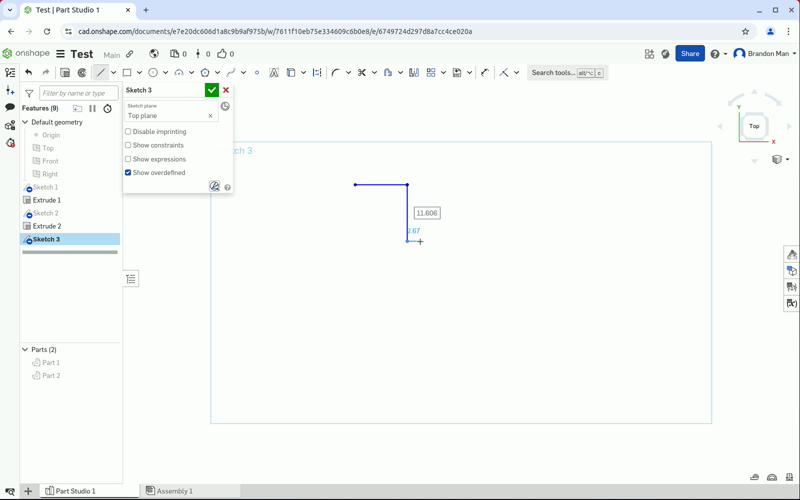
key_up(shift)
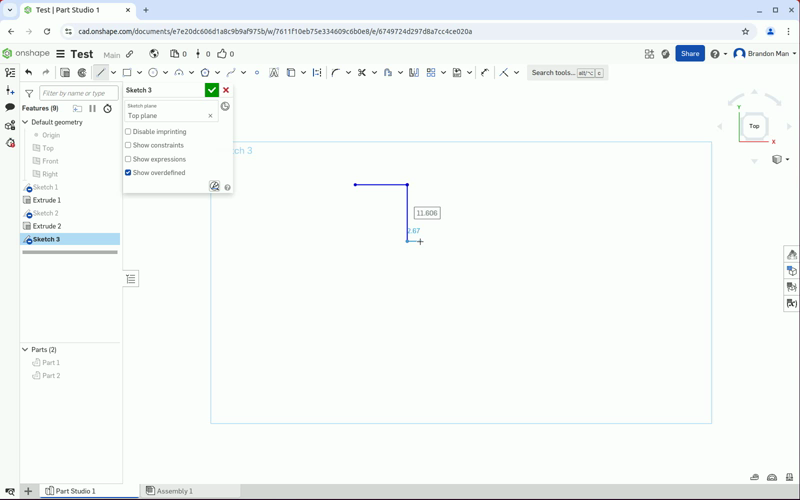
key_down(shift)
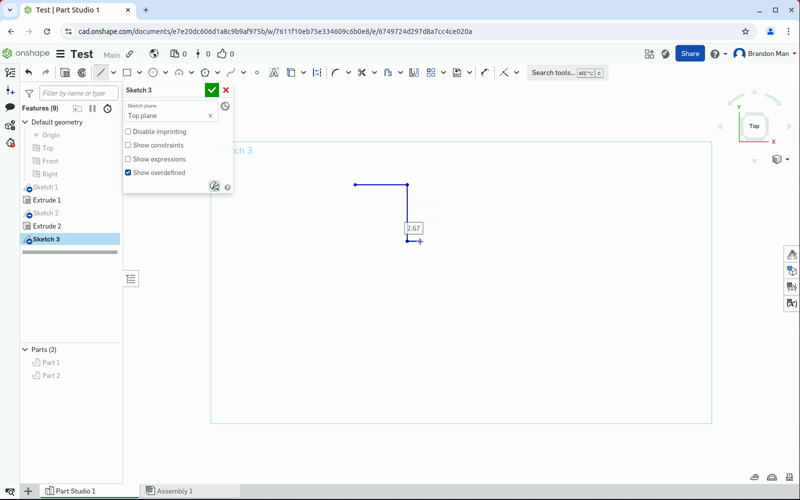
mouse_move(420, 170)
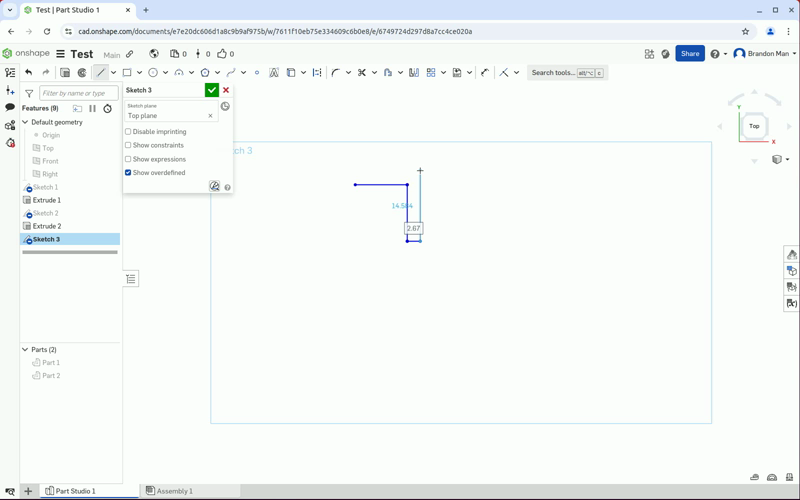
click(420, 170)
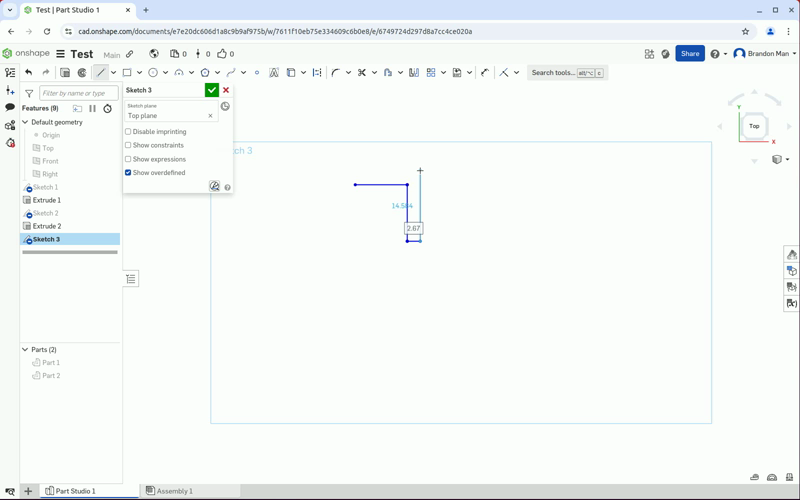
key_up(shift)
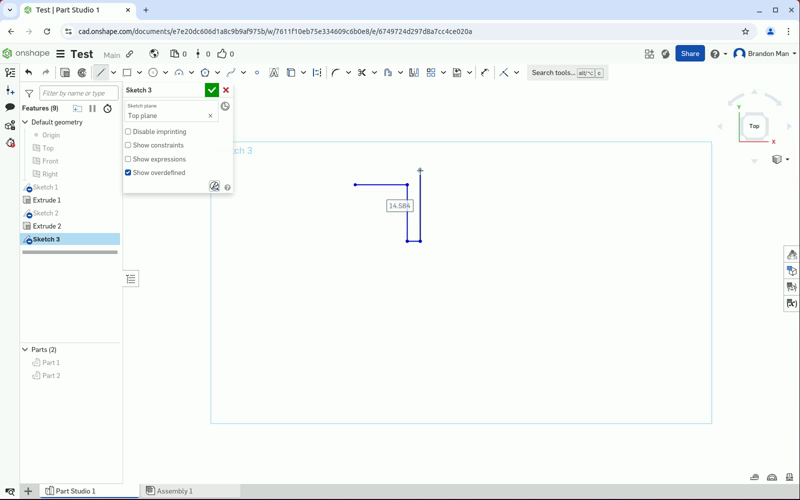
key_down(shift)
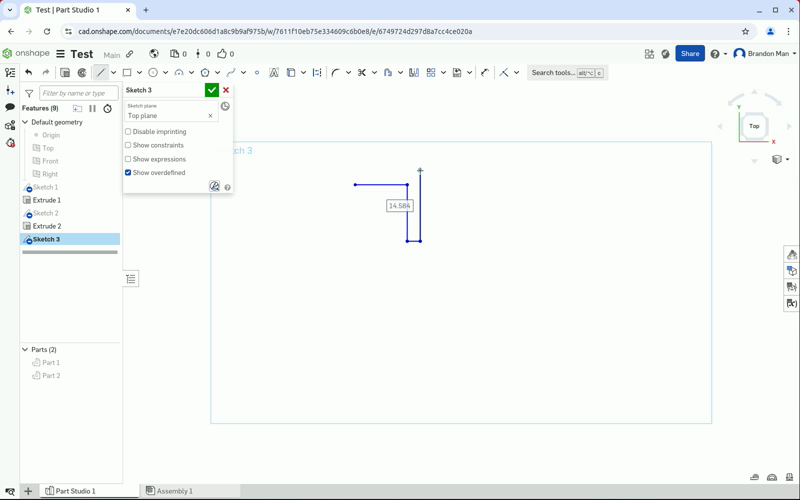
mouse_move(450, 170)
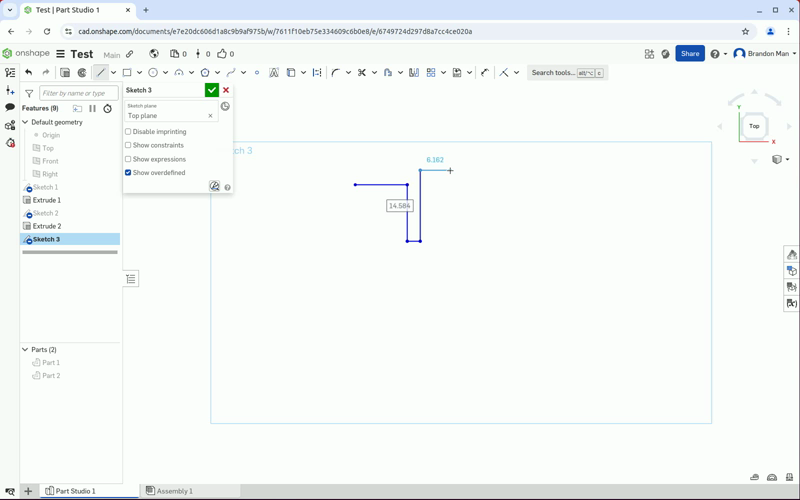
mouse_move(407, 170)
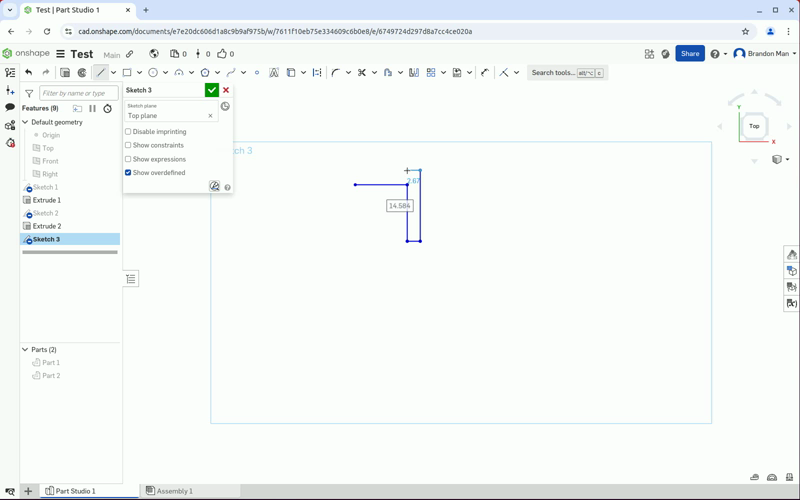
click(407, 170)
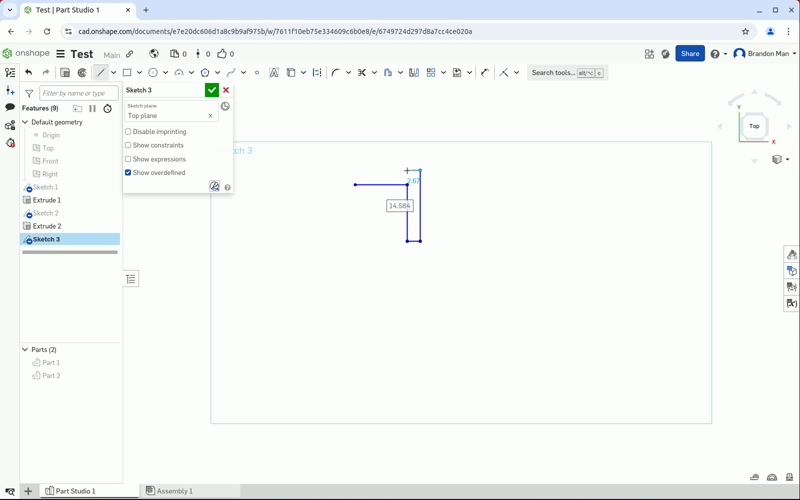
key_up(shift)
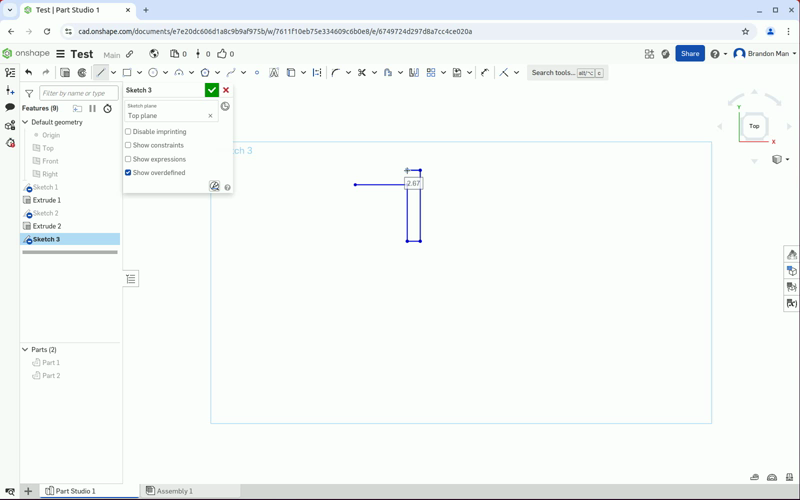
key_down(shift)
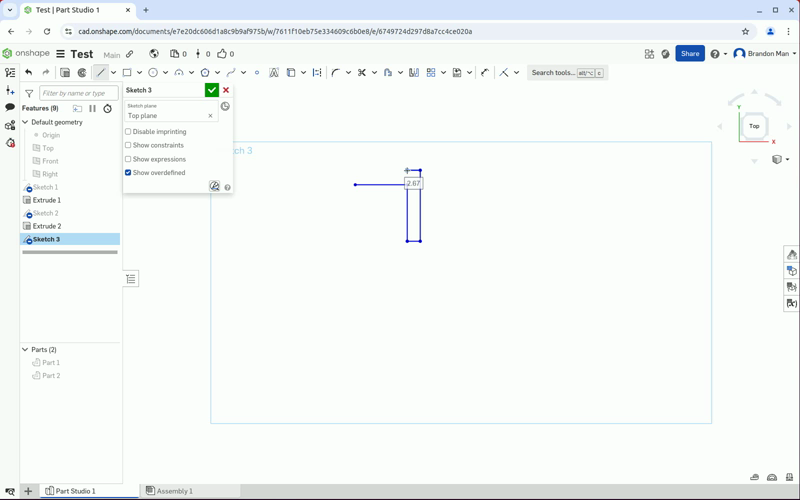
mouse_move(437, 170)
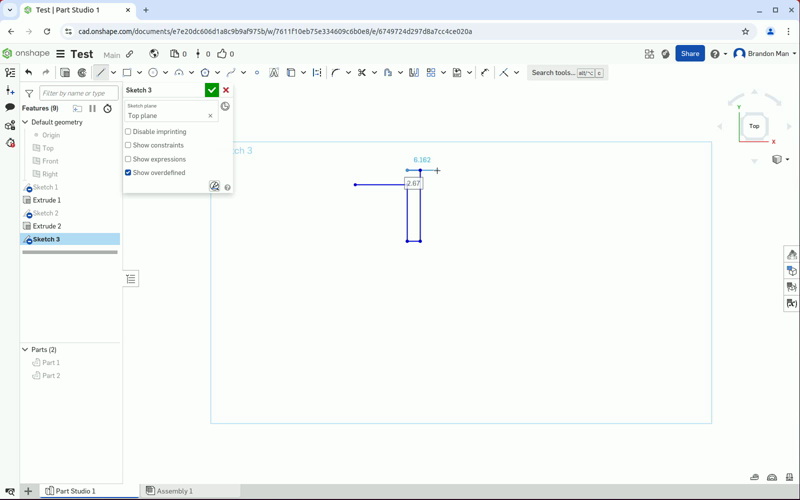
mouse_move(355, 170)
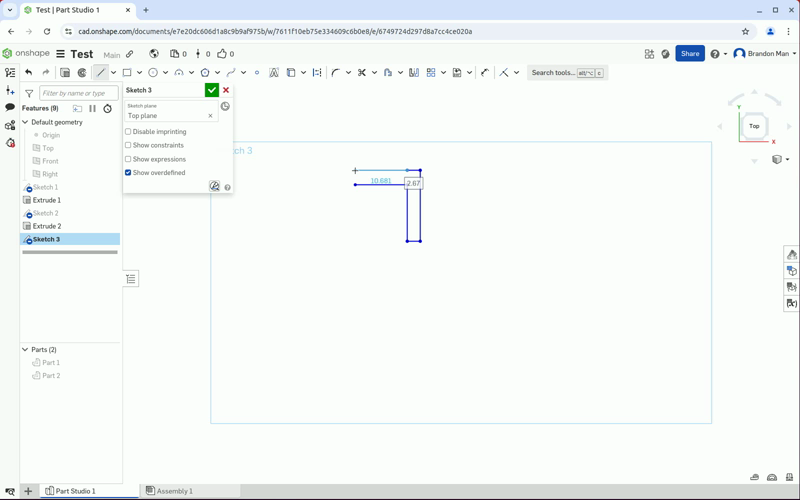
click(355, 170)
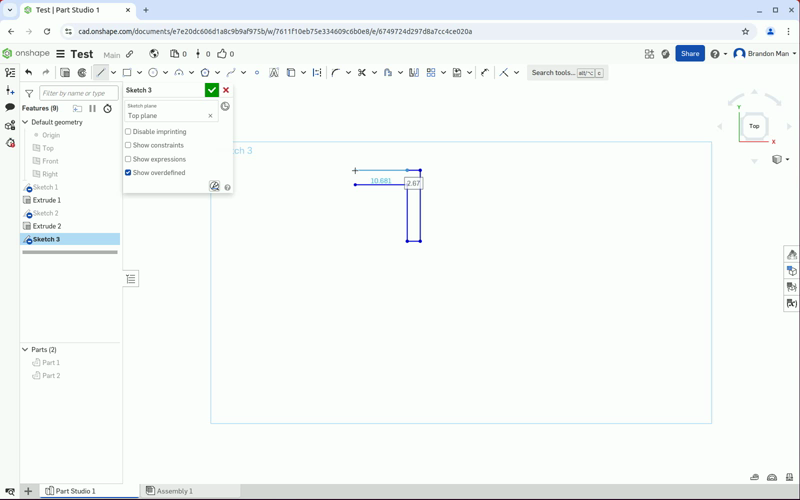
key_up(shift)
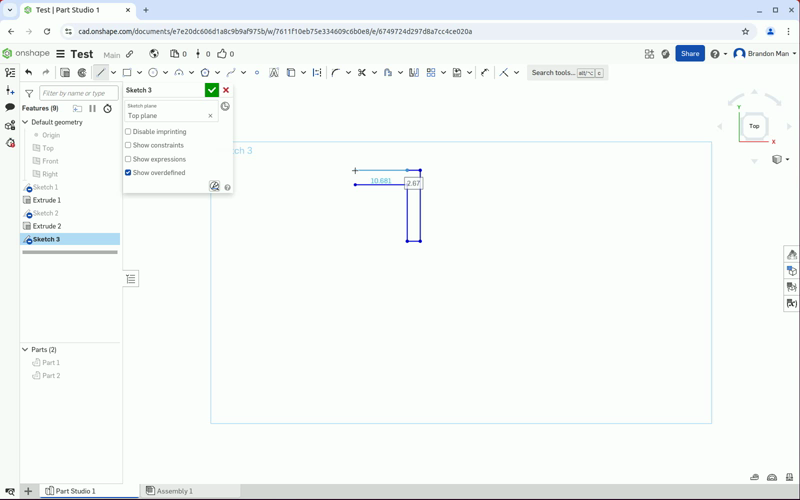
mouse_move(385, 170)
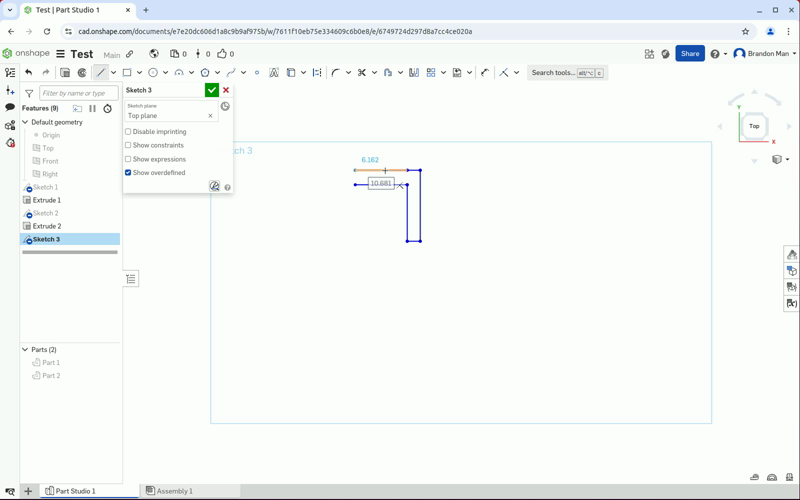
key_down(shift)
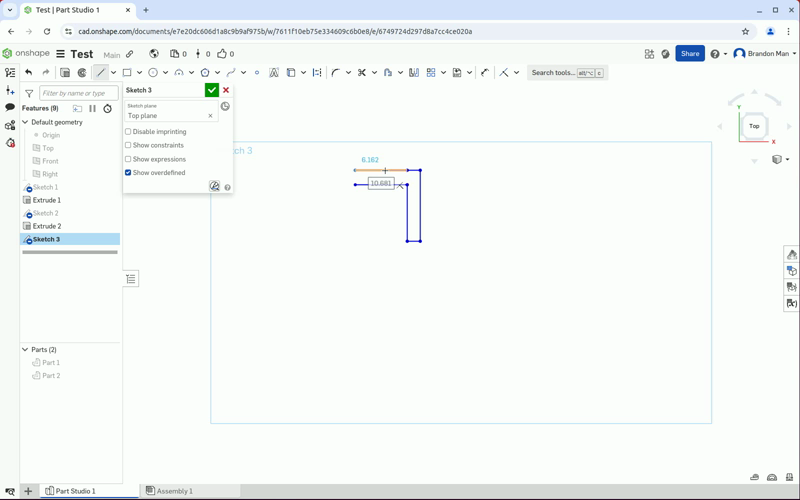
mouse_move(355, 184)
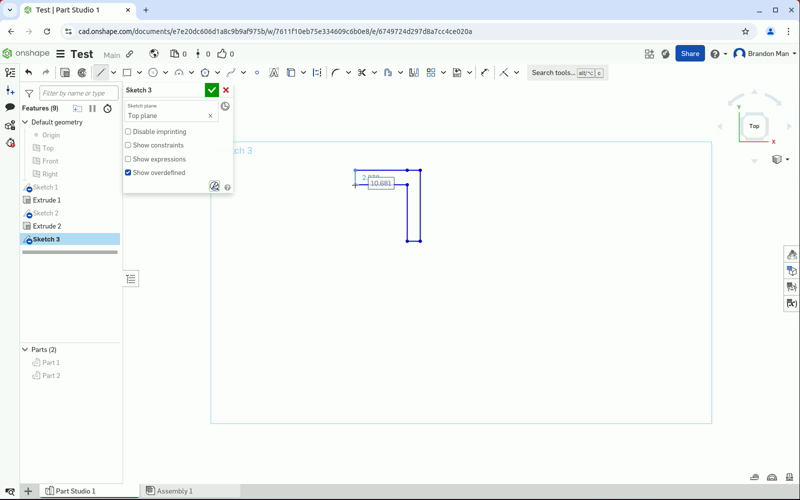
key_up(shift)
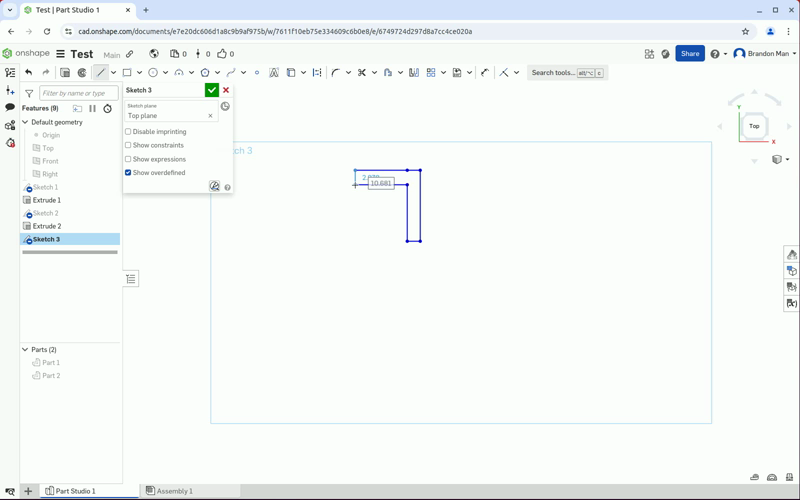
click(355, 184)
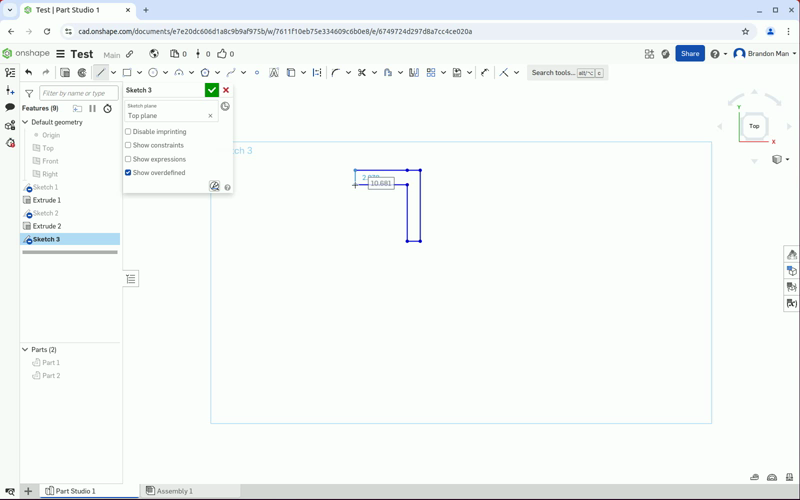
key(esc)
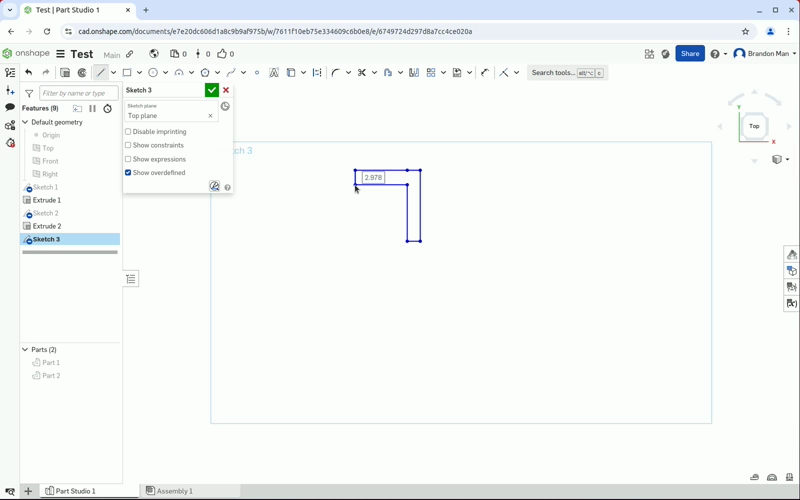
mouse_move(388, 182)
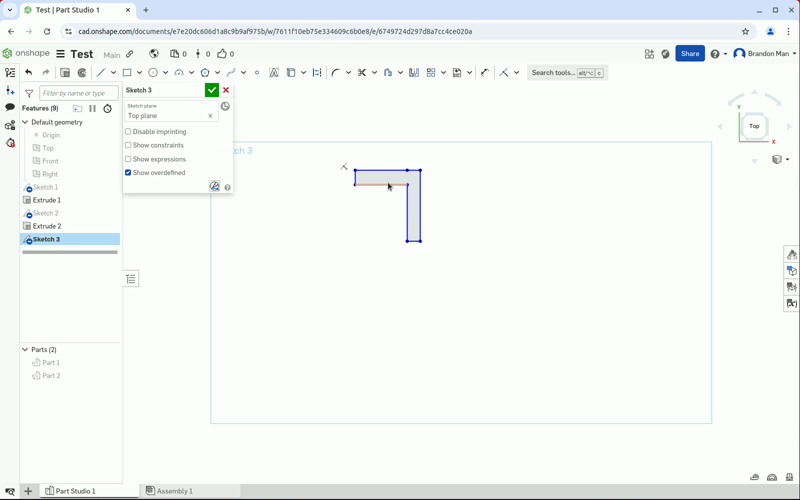
scroll(6)
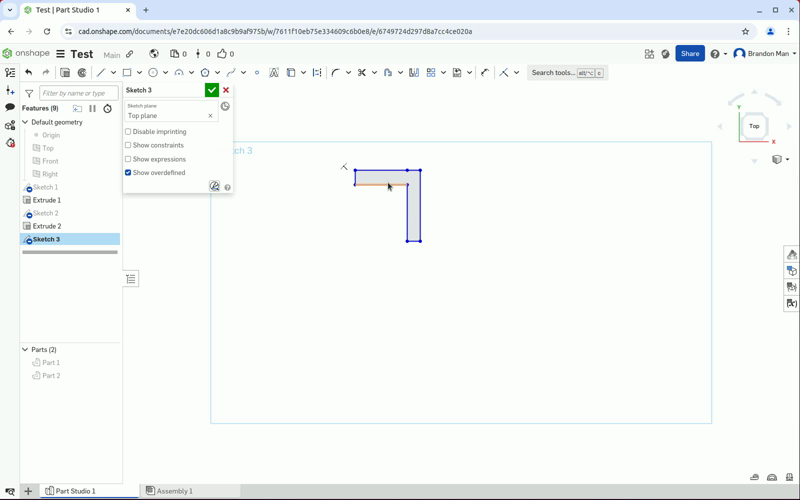
scroll(6)
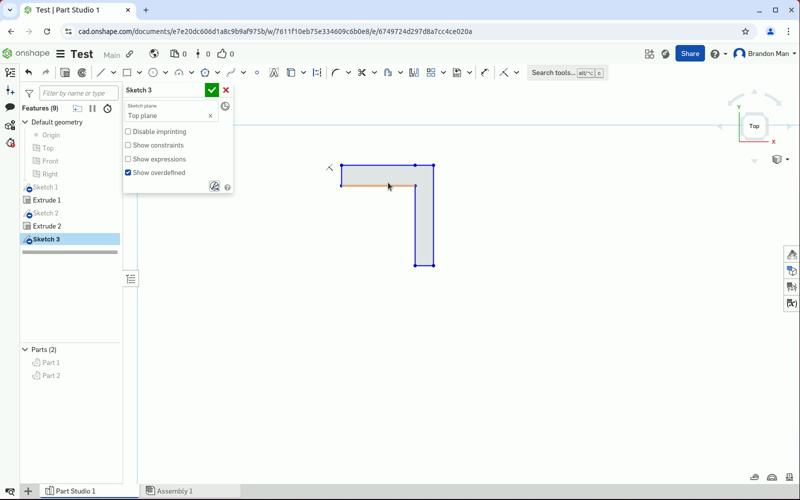
scroll(6)
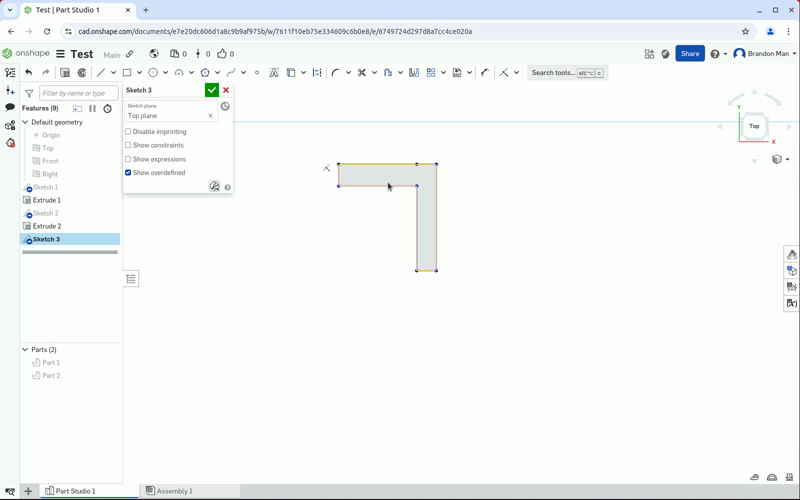
scroll(6)
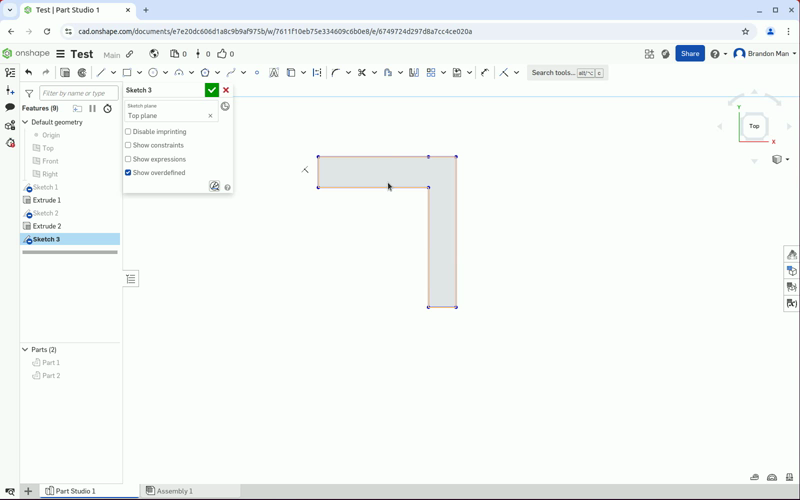
scroll(6)
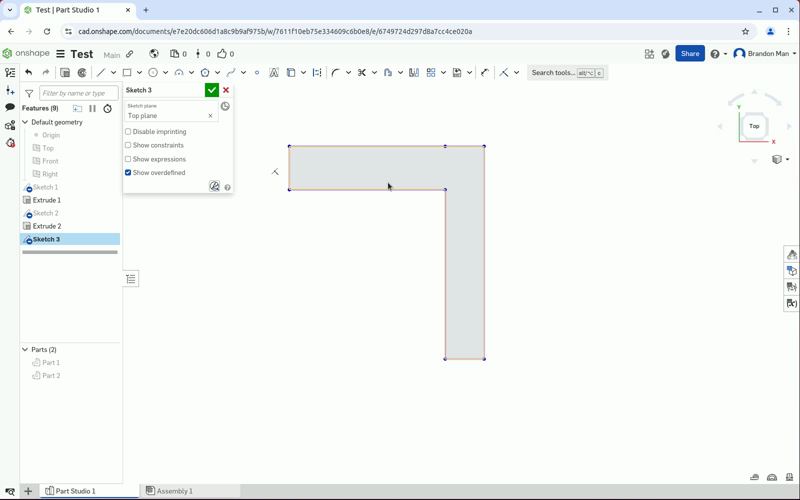
scroll(6)
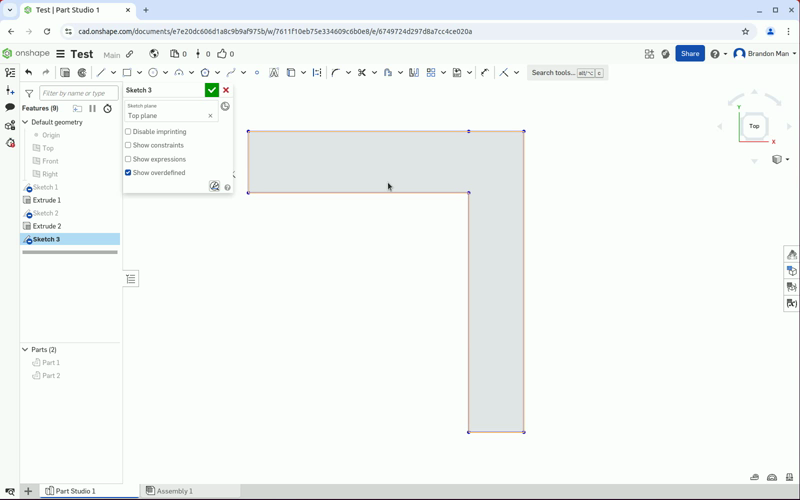
scroll(6)
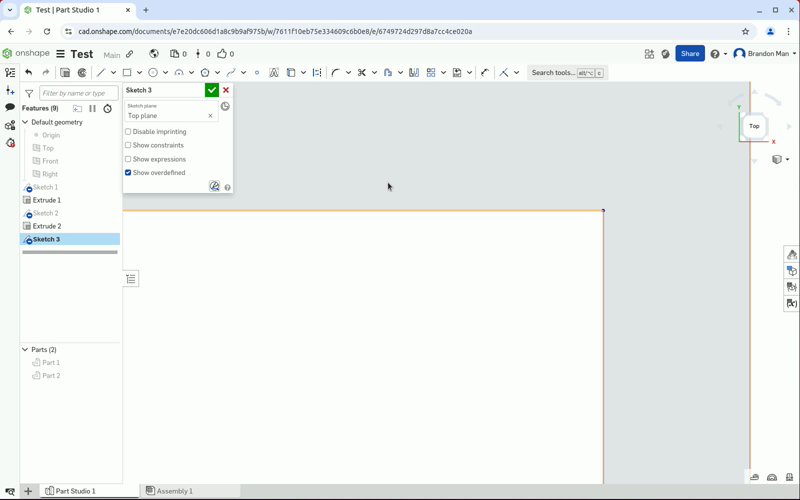
click(388, 182)
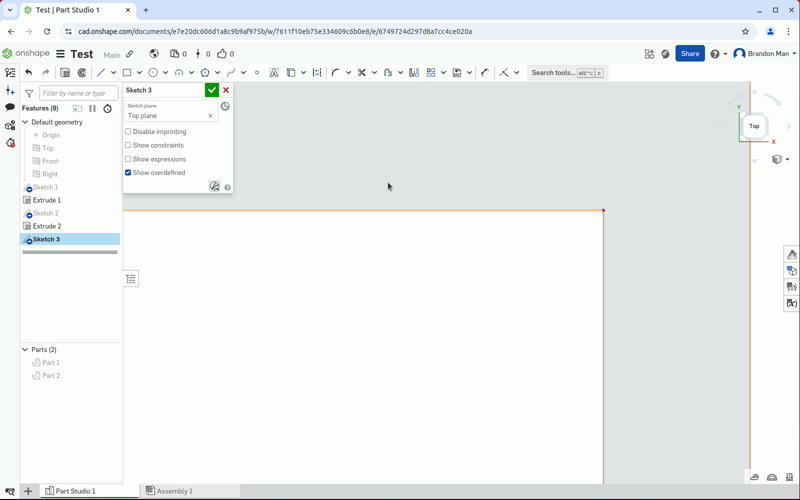
scroll(-6)
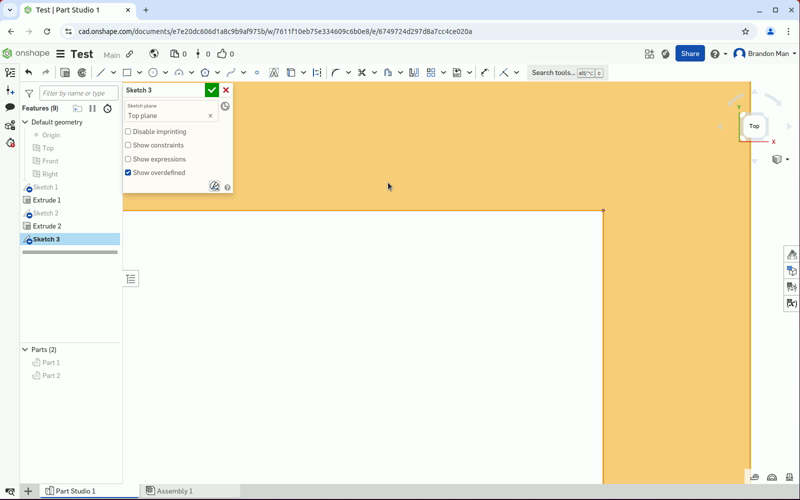
scroll(-6)
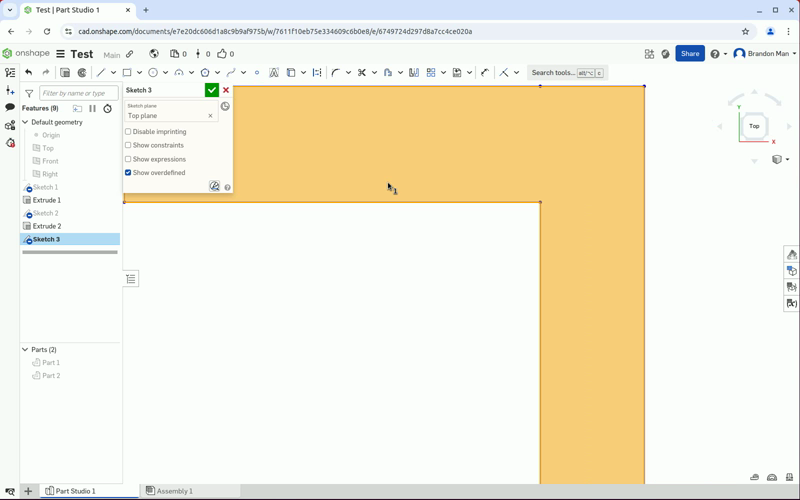
scroll(-6)
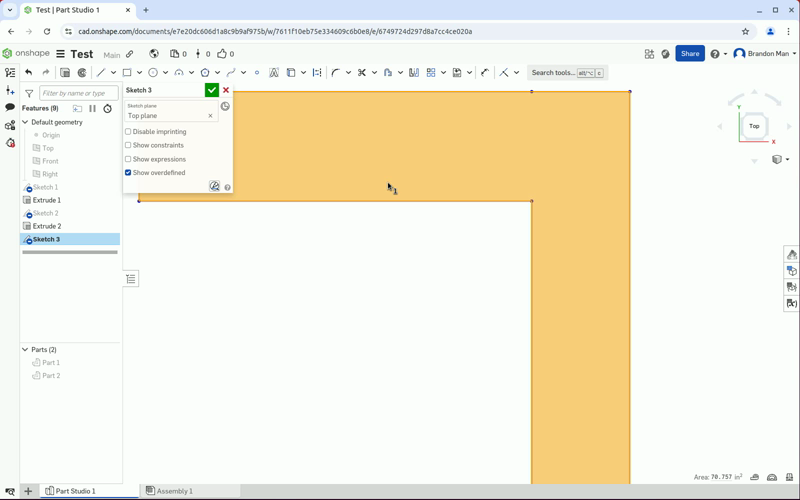
scroll(-6)
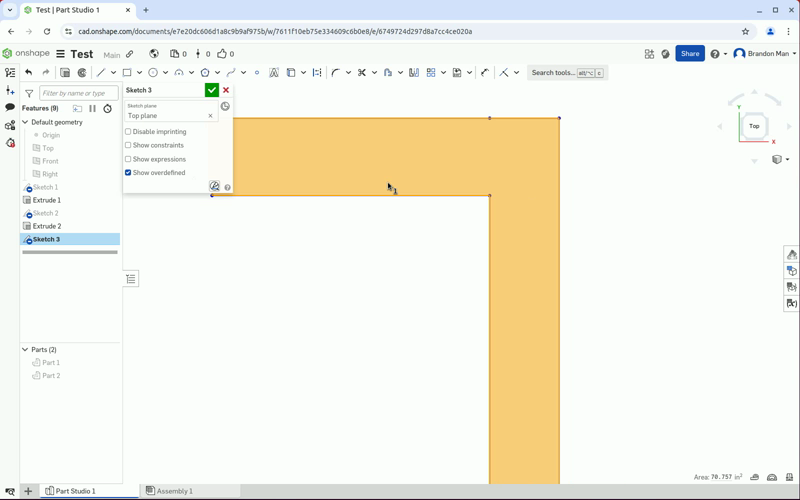
scroll(-6)
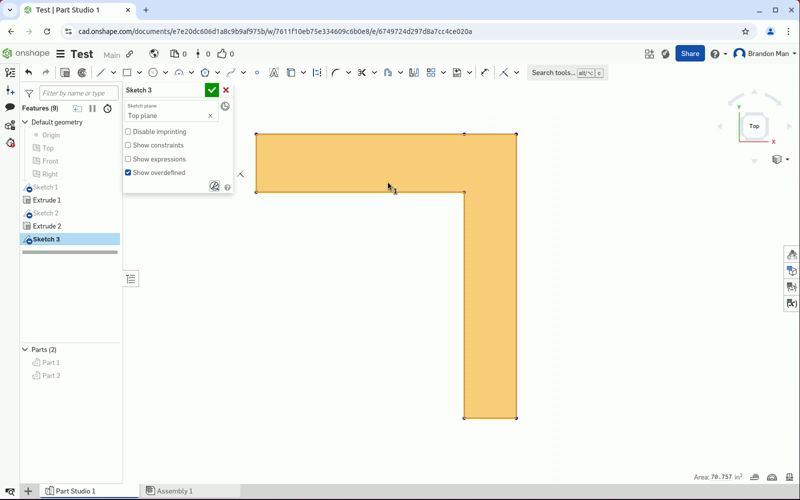
scroll(-6)
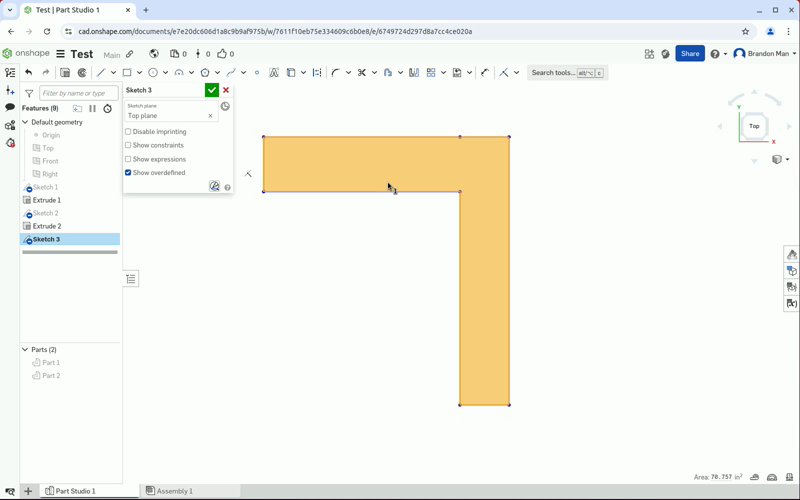
scroll(-6)
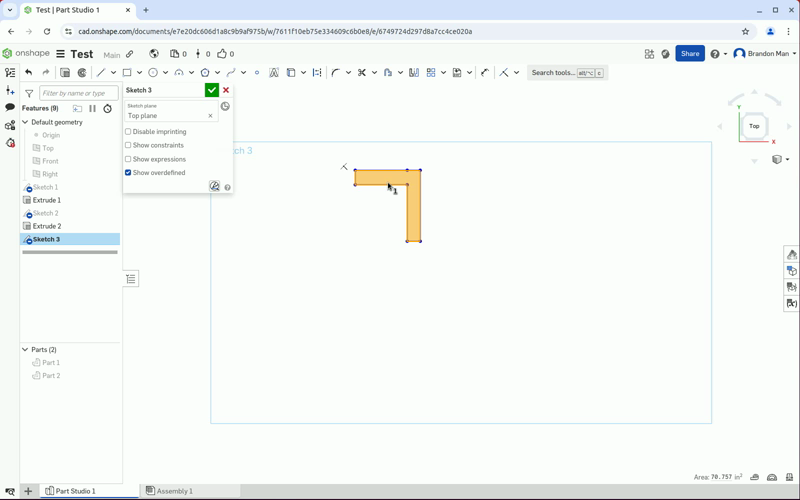
mouse_move(73, 352)
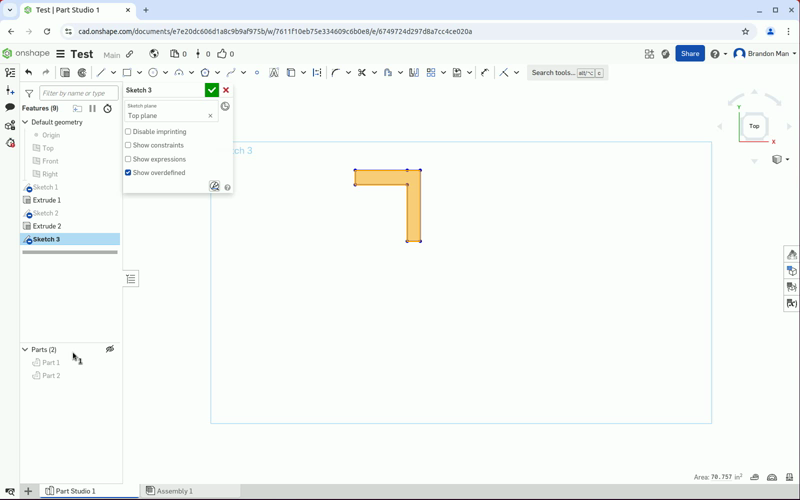
key(shift+y)
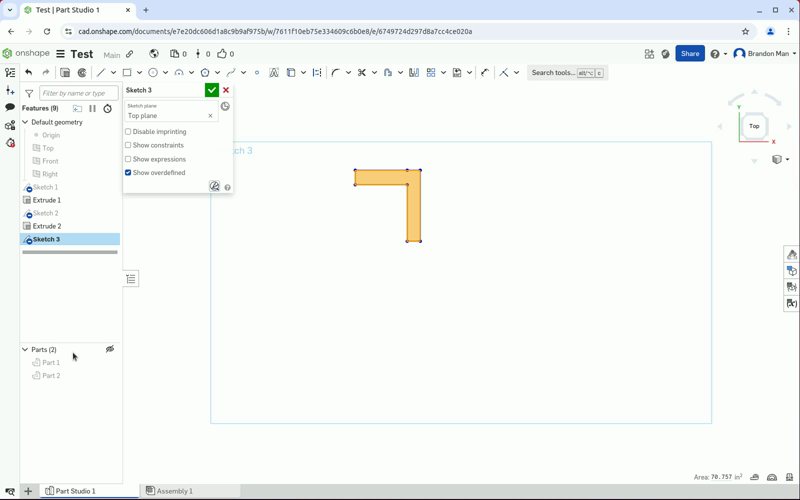
key(shift+e)
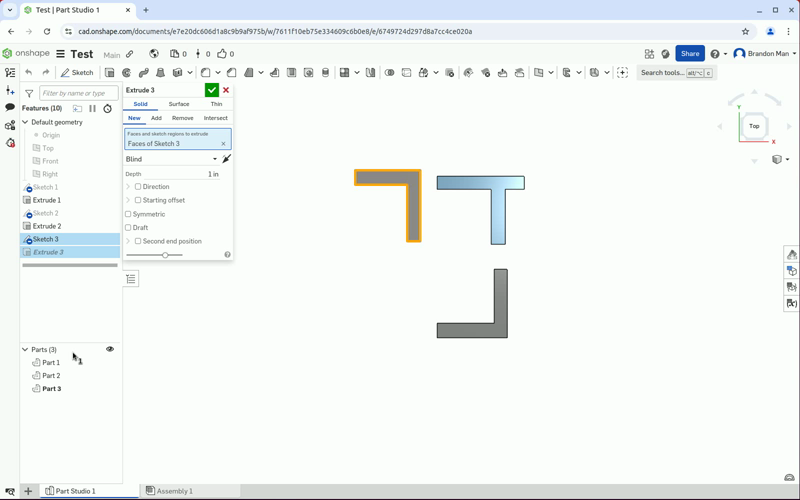
mouse_move(143, 106)
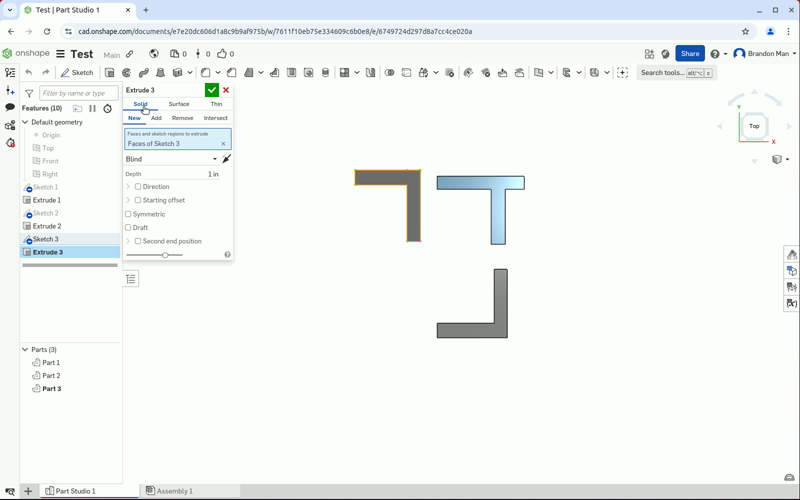
click(143, 106)
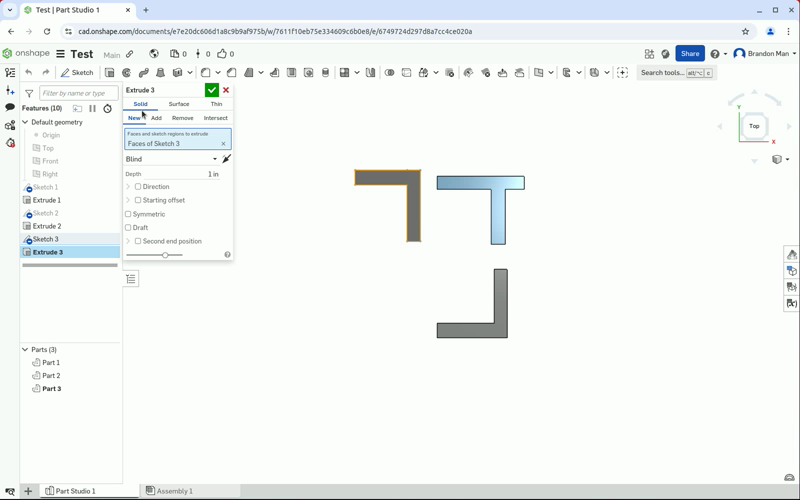
mouse_move(137, 120)
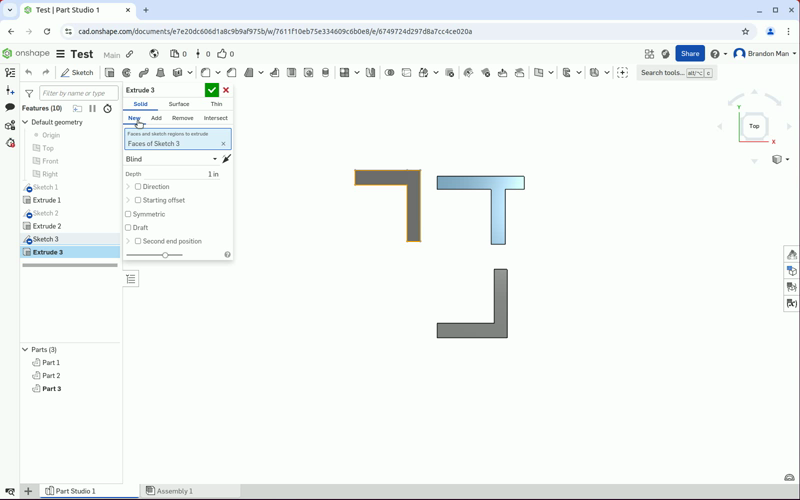
click(137, 120)
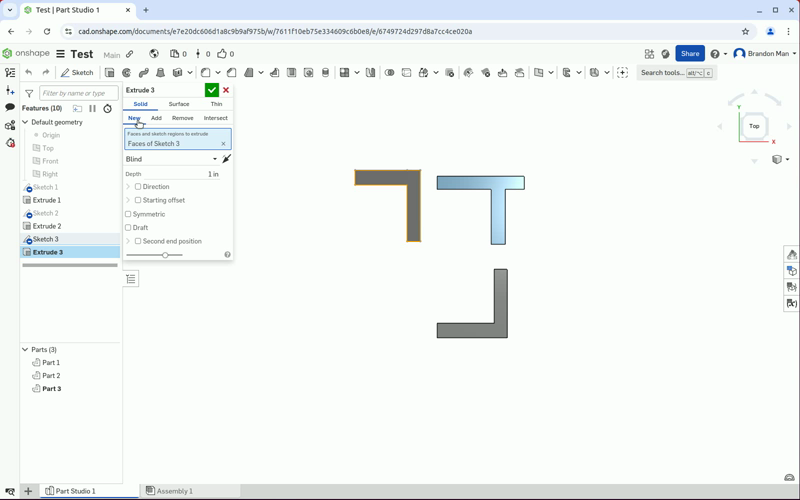
key(tab, 4)
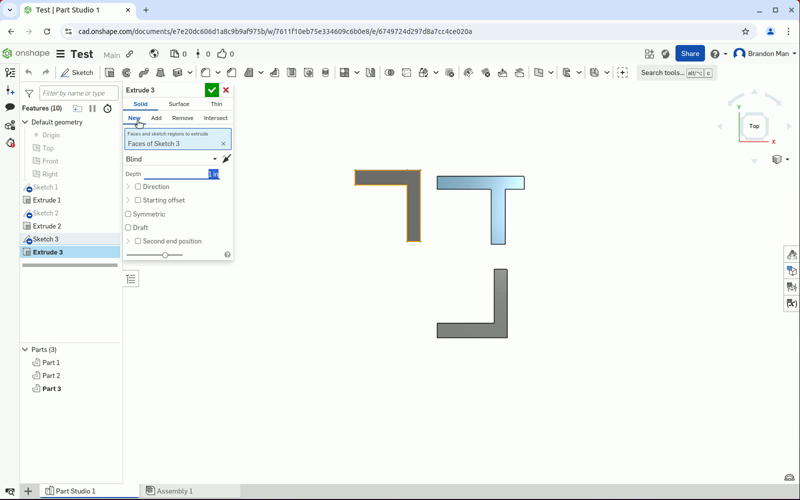
text(5.296)
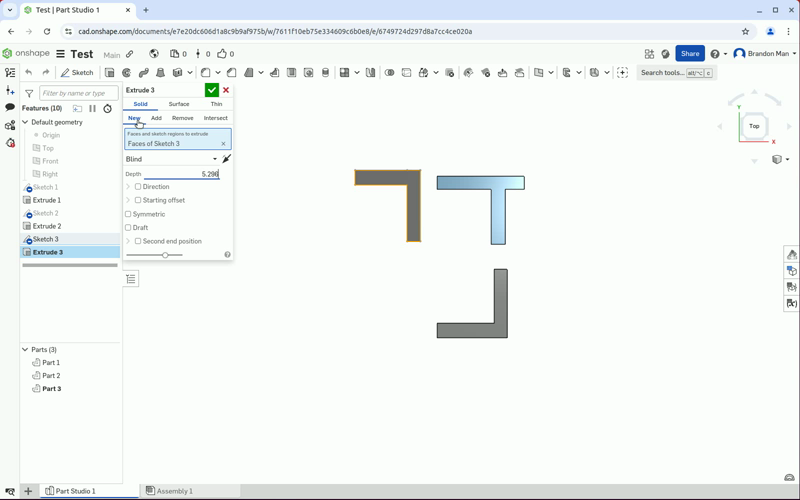
key(enter)
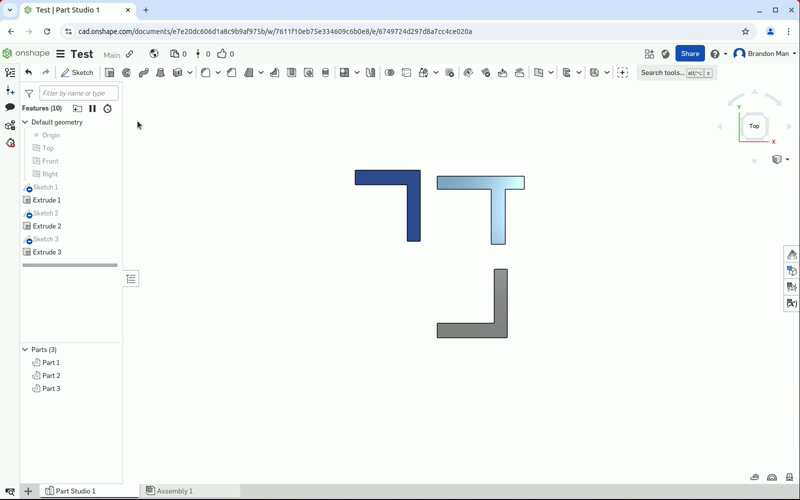
key(shift+h)
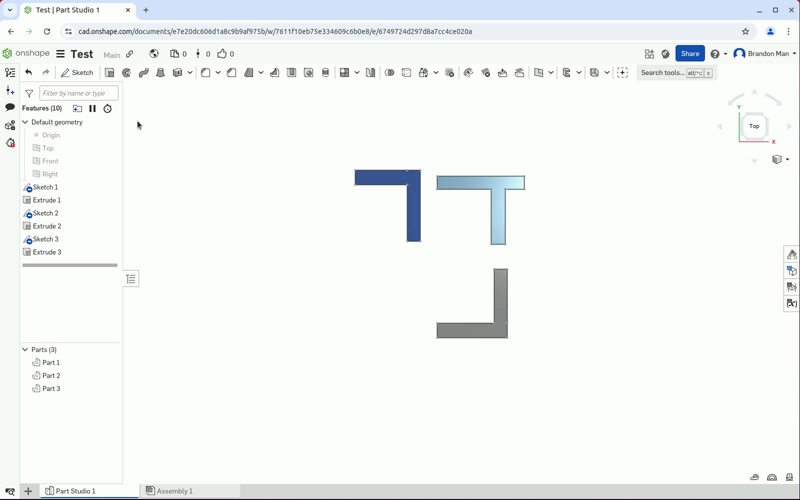
key(shift+h)
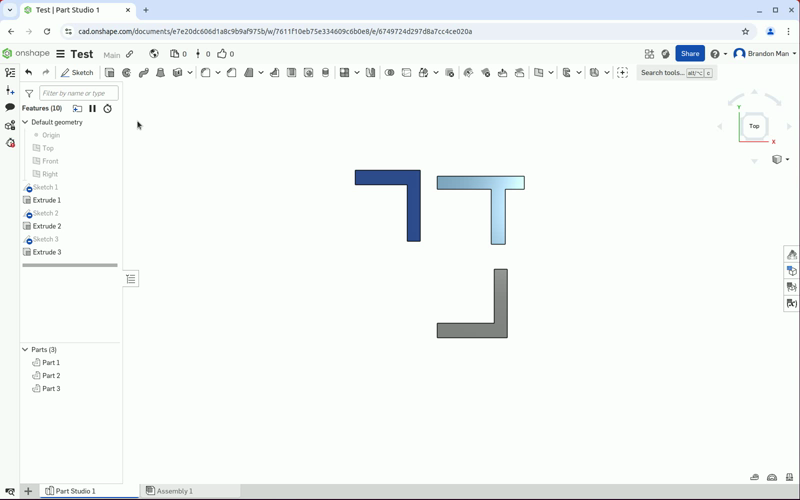
mouse_move(73, 189)
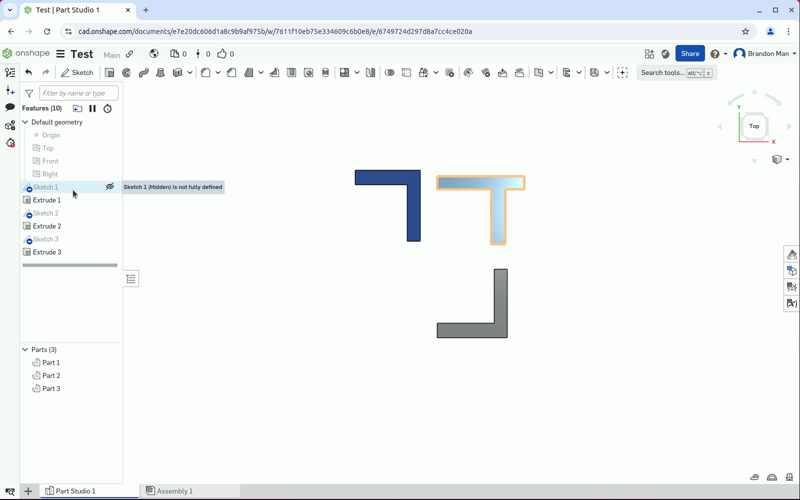
click(73, 189)
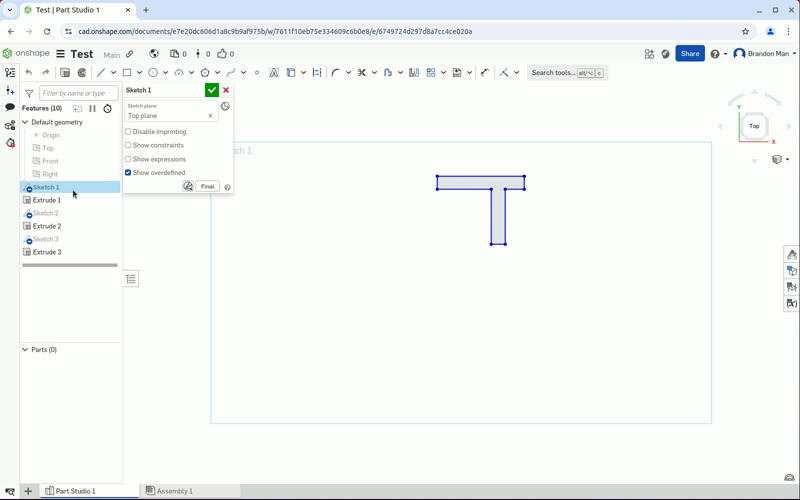
mouse_move(229, 92)
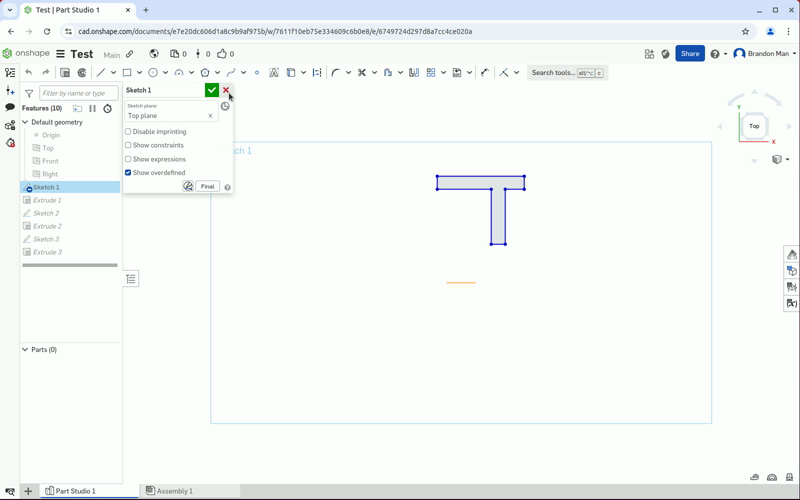
click(229, 92)
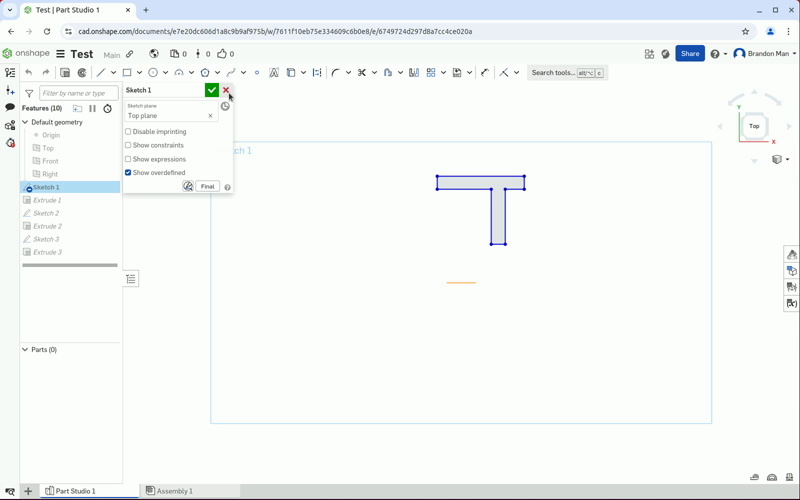
key(shift+s)
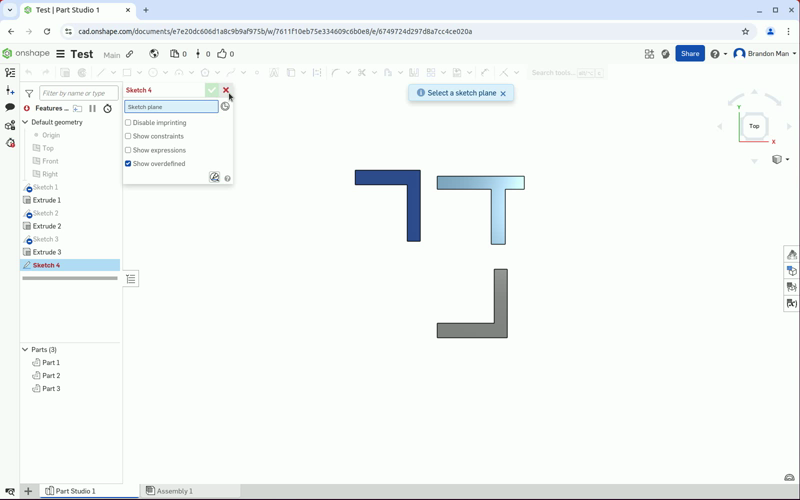
mouse_move(73, 150)
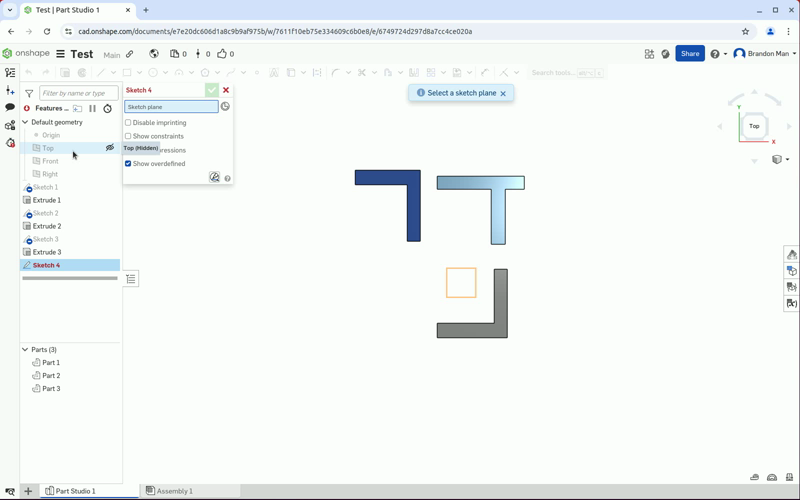
click(73, 150)
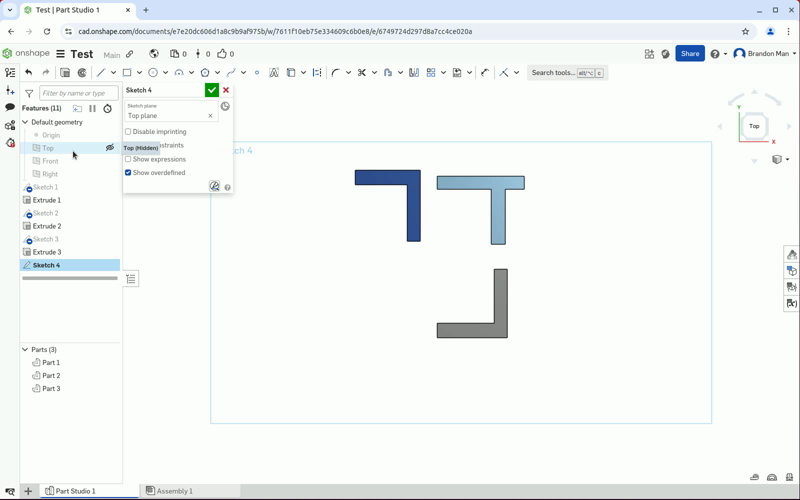
mouse_move(73, 352)
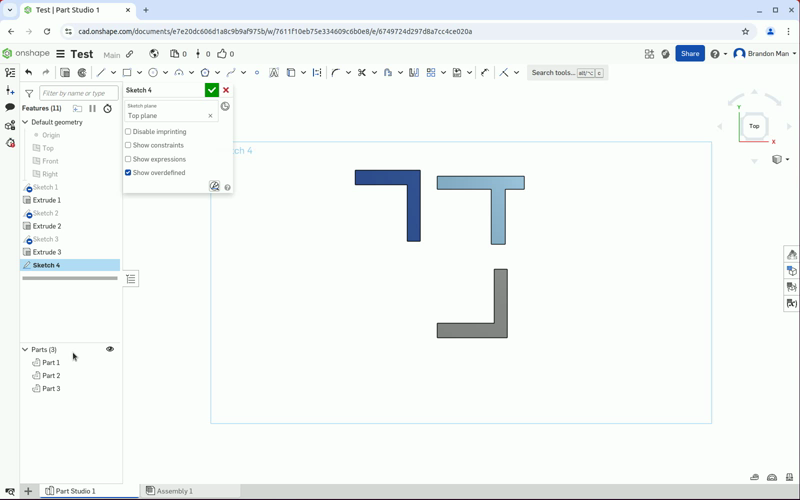
key(y)
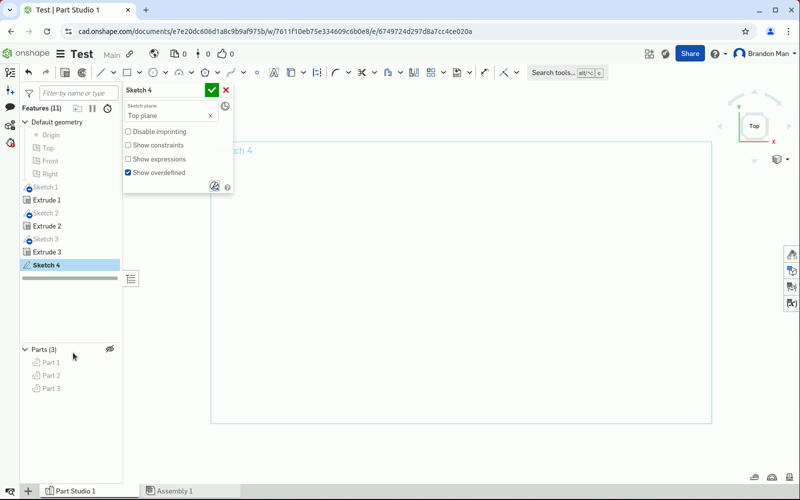
key(l)
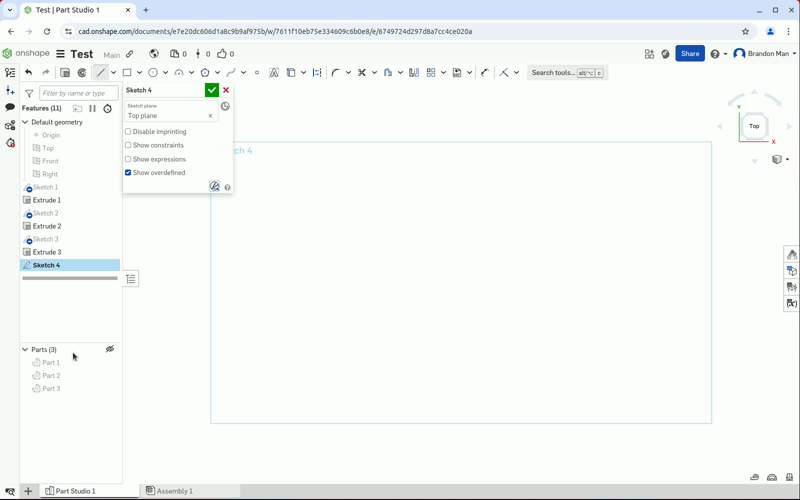
key_down(shift)
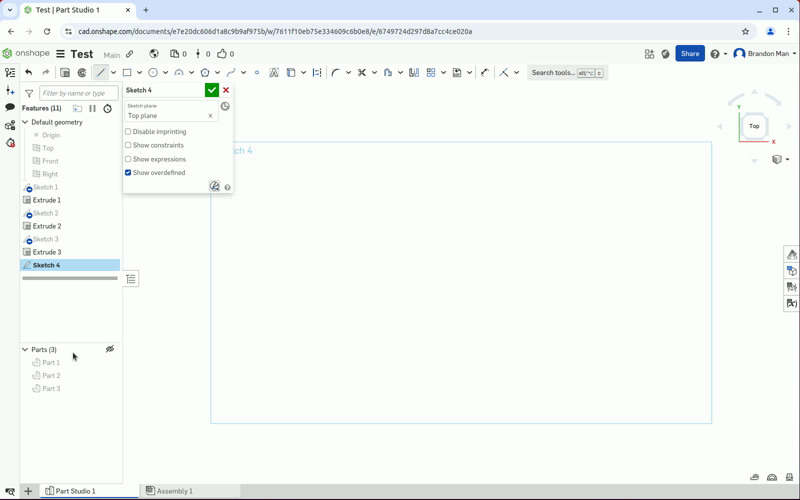
mouse_move(355, 237)
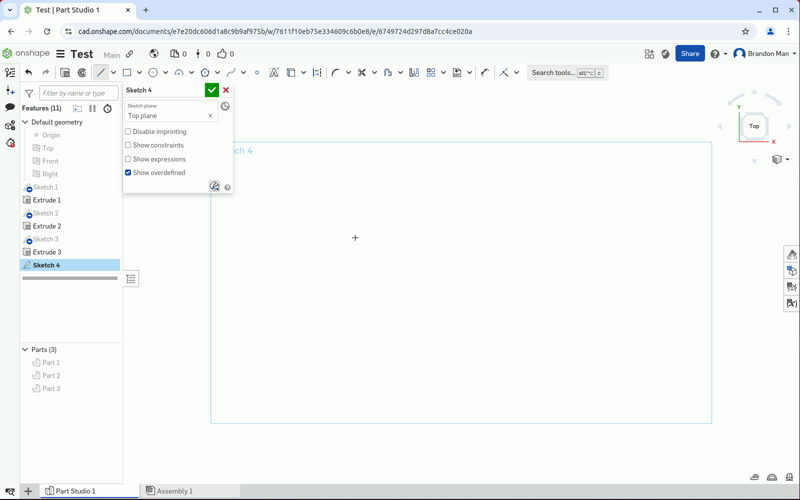
click(355, 237)
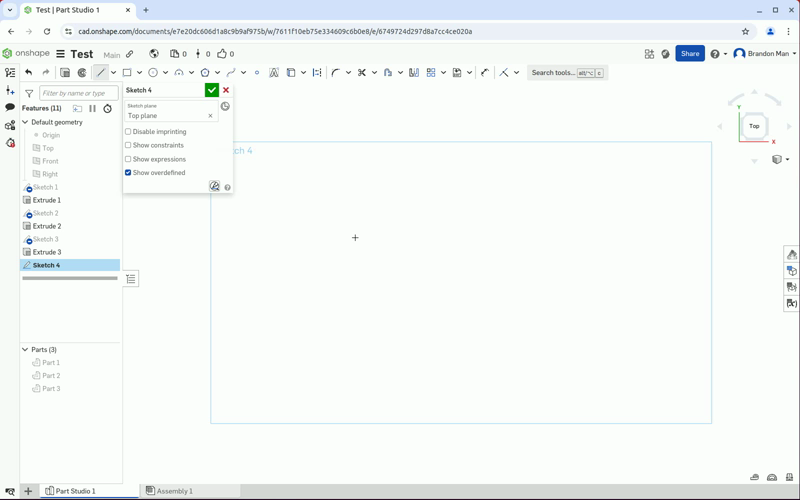
key_up(shift)
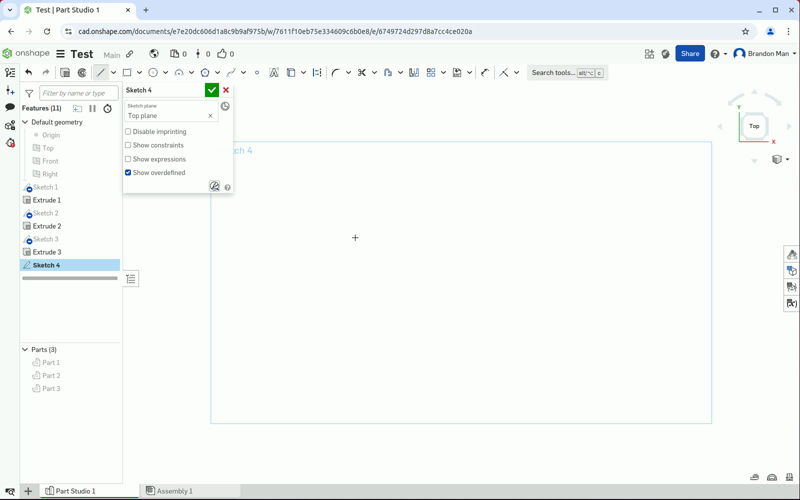
key_down(shift)
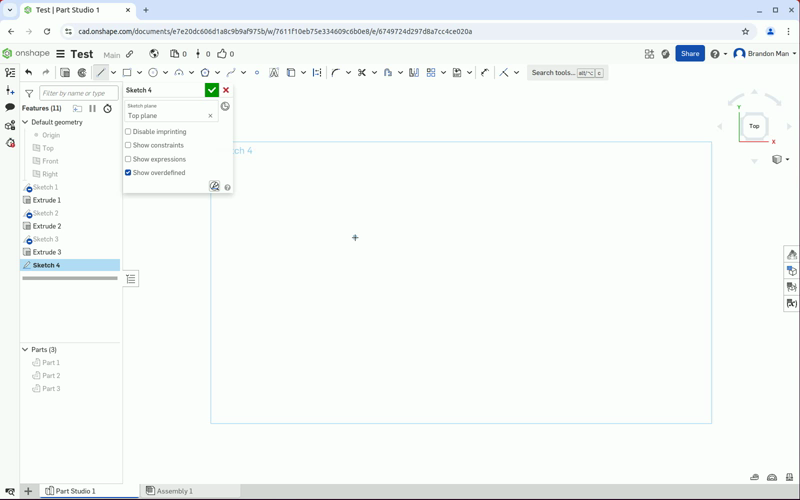
mouse_move(385, 237)
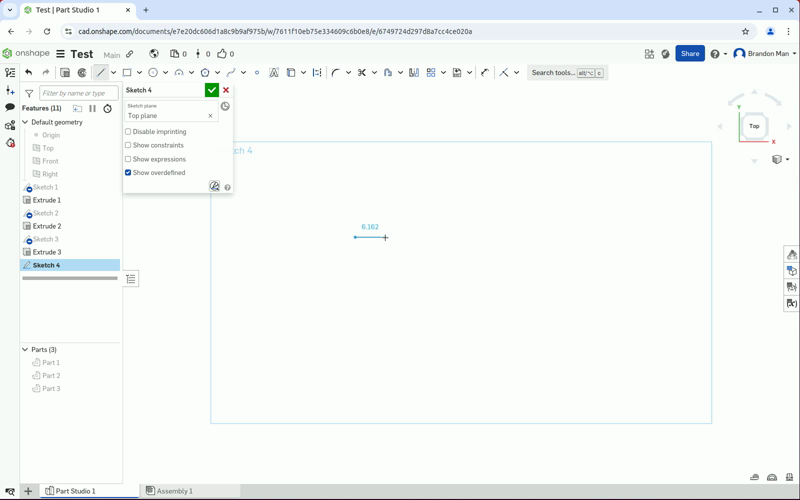
mouse_move(373, 237)
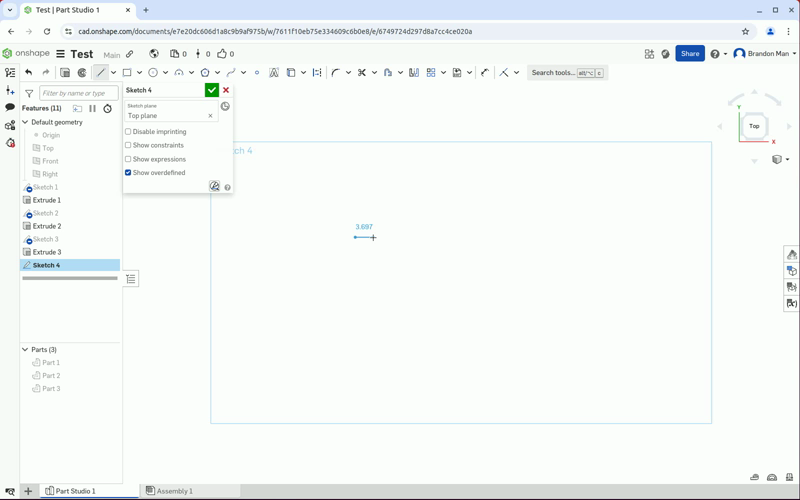
click(373, 237)
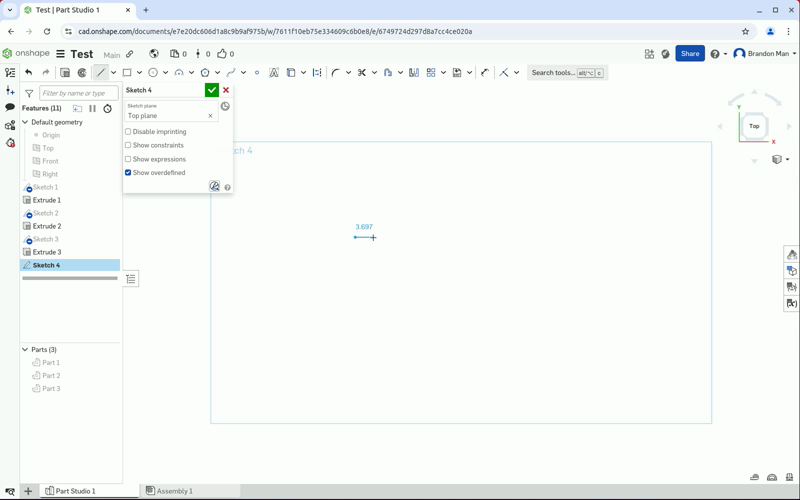
key_up(shift)
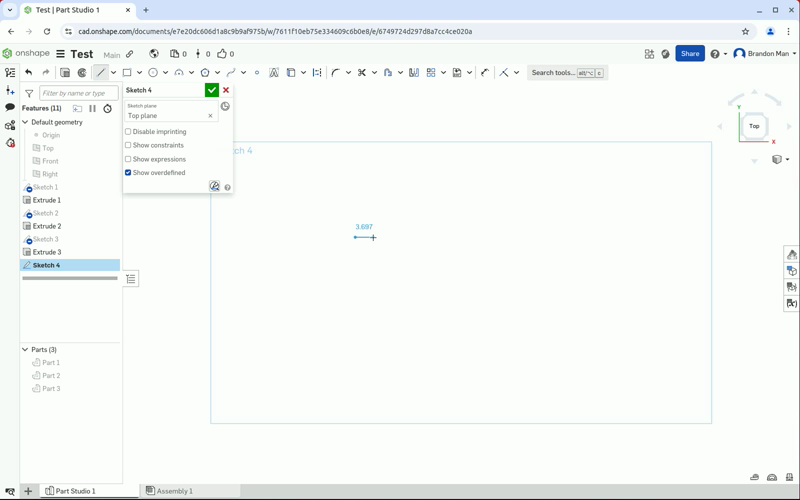
key_down(shift)
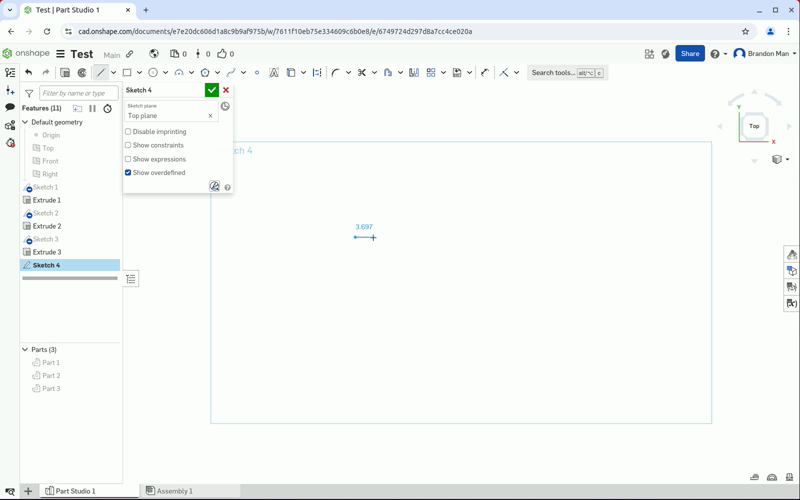
mouse_move(403, 237)
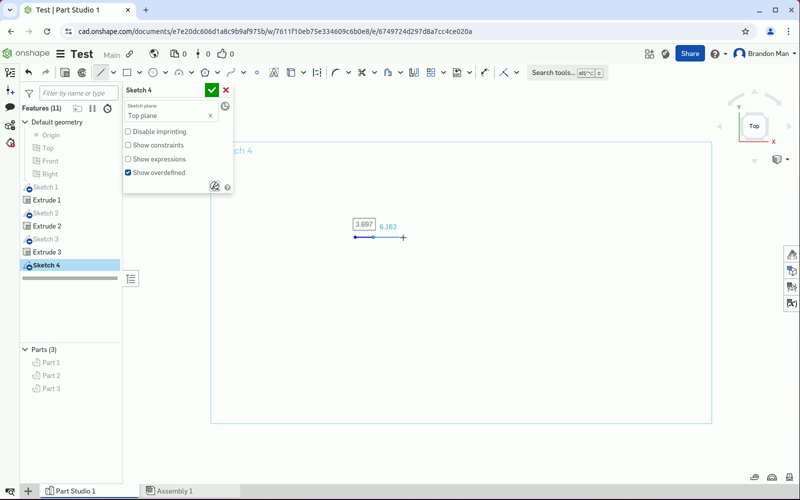
mouse_move(373, 213)
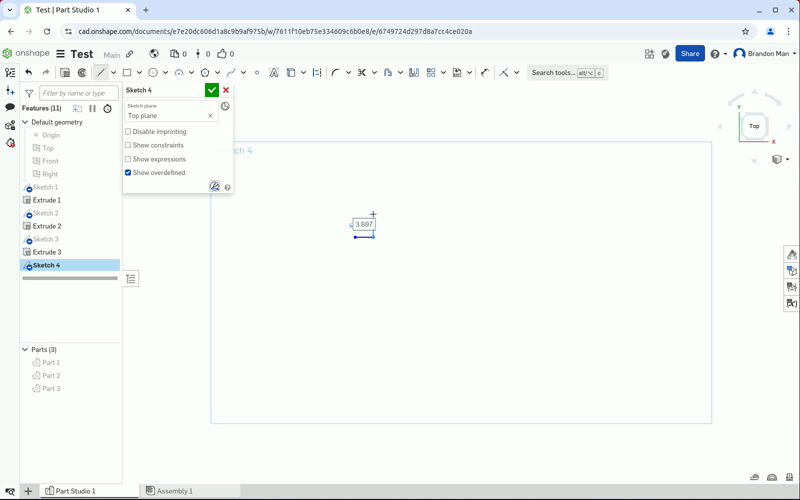
click(373, 213)
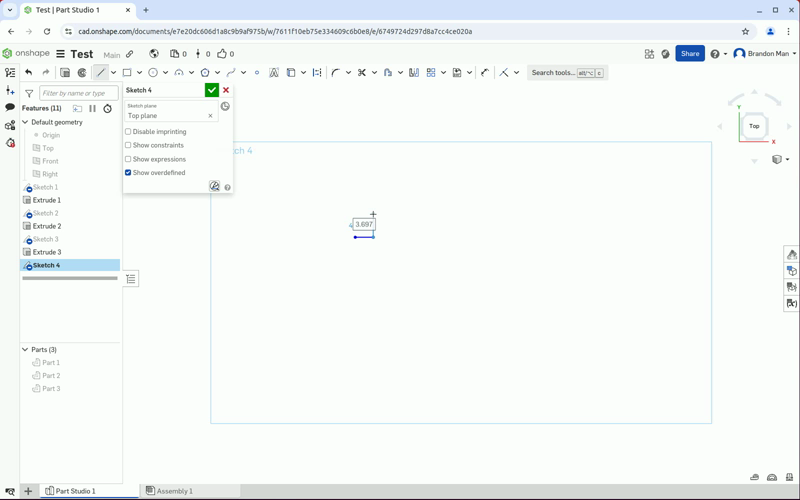
key_up(shift)
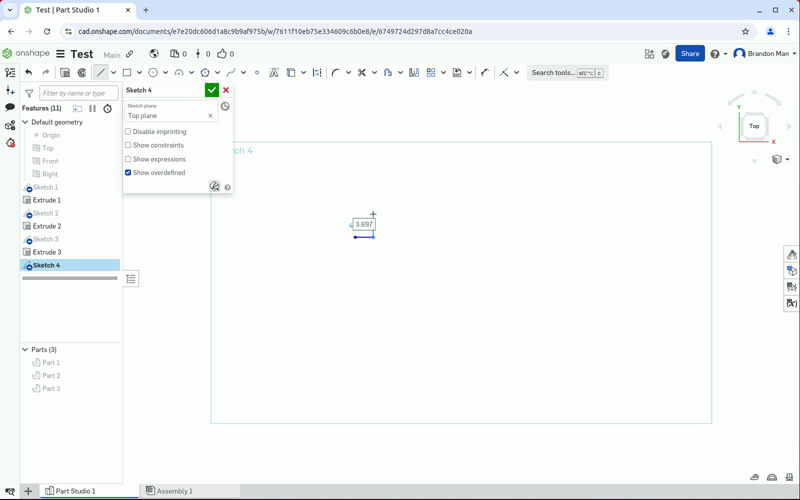
key_down(shift)
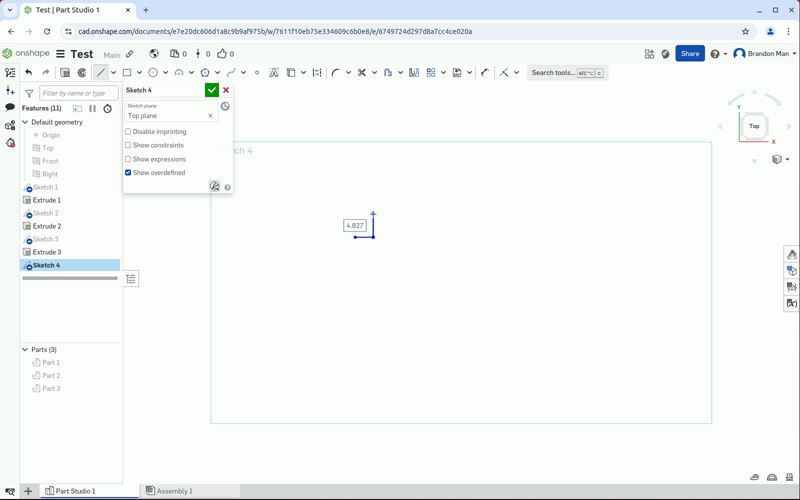
mouse_move(403, 213)
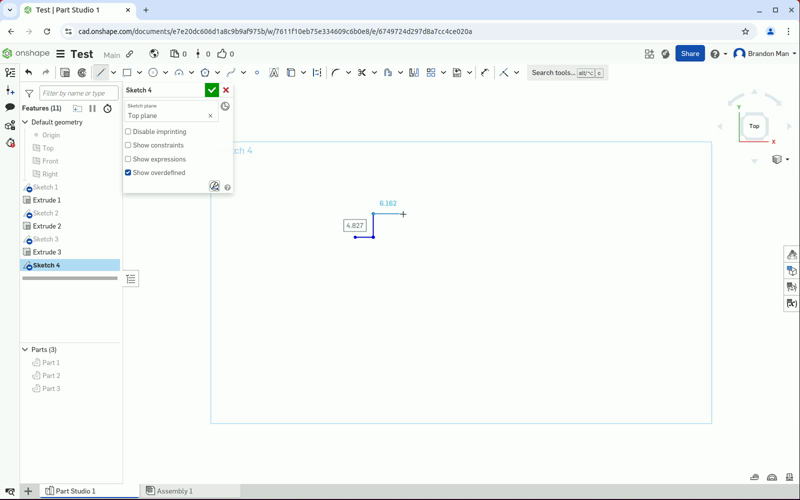
mouse_move(355, 213)
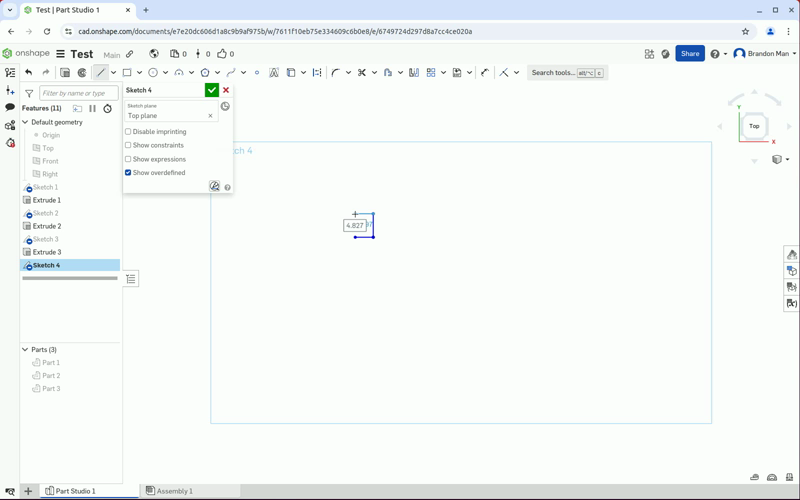
click(355, 213)
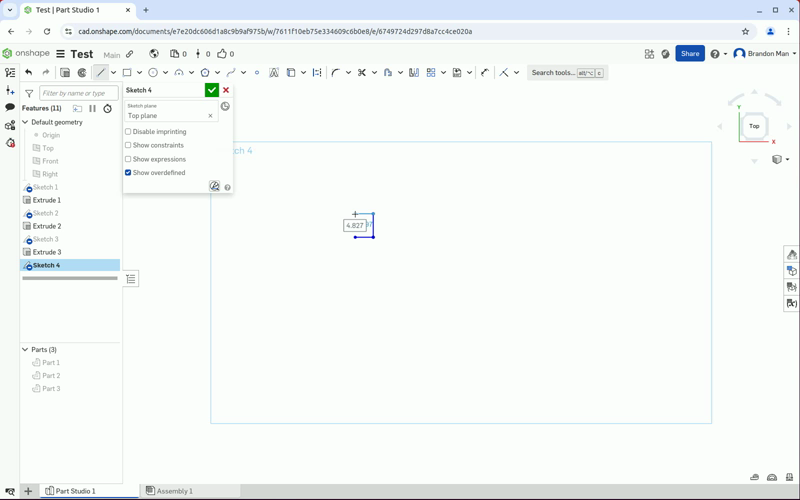
key_up(shift)
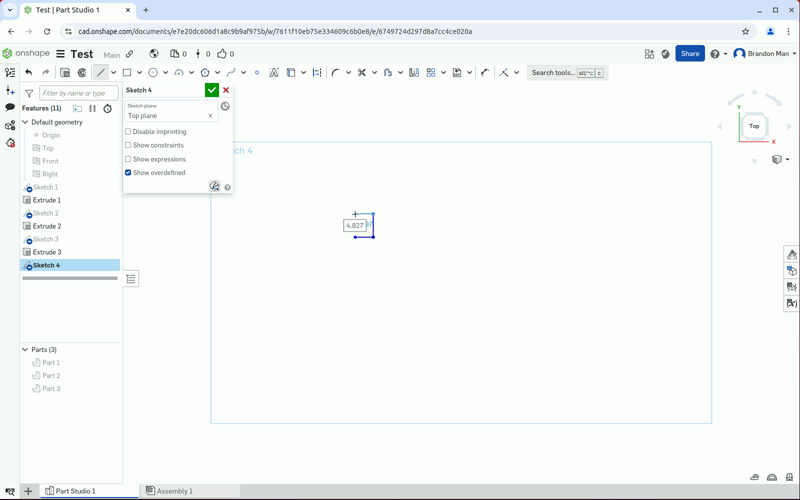
mouse_move(385, 213)
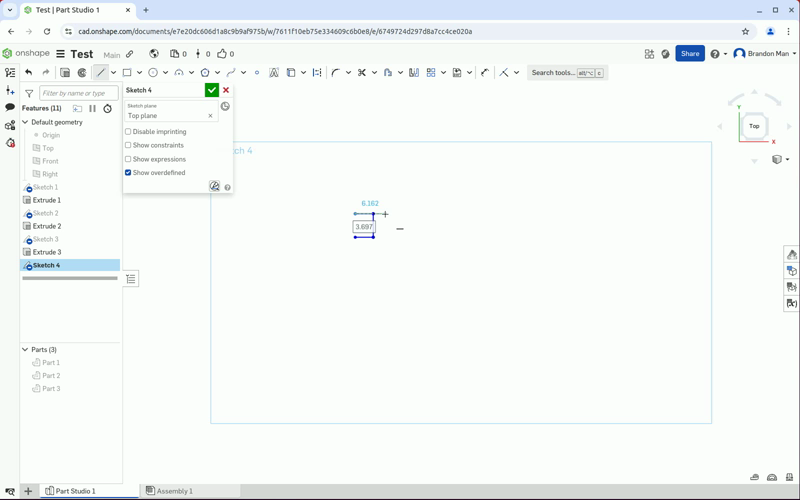
key_down(shift)
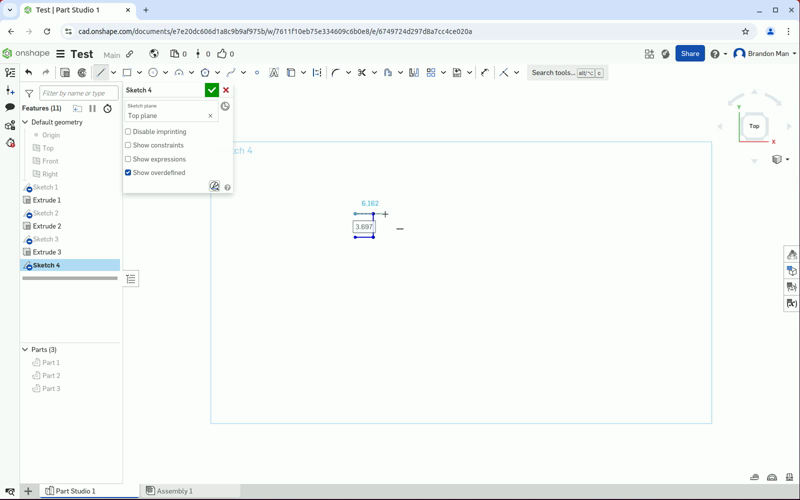
mouse_move(355, 237)
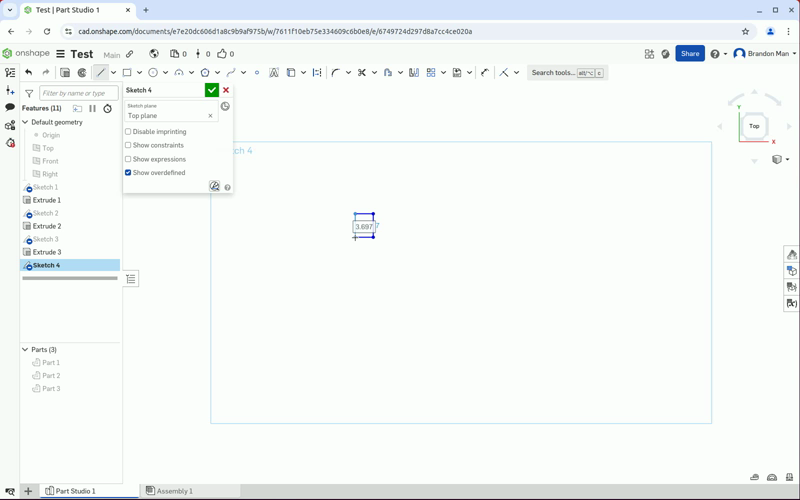
key_up(shift)
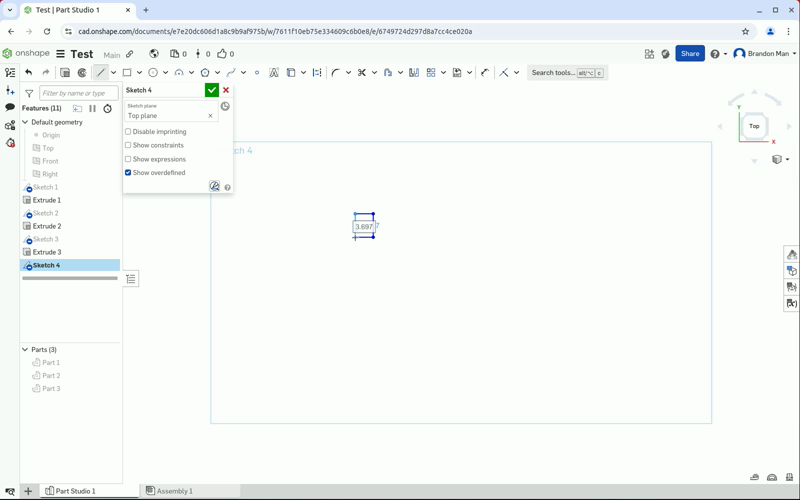
click(355, 237)
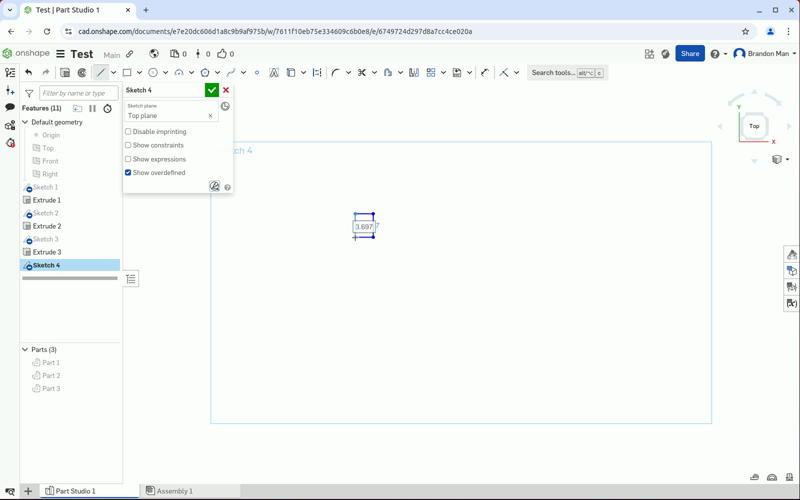
key(esc)
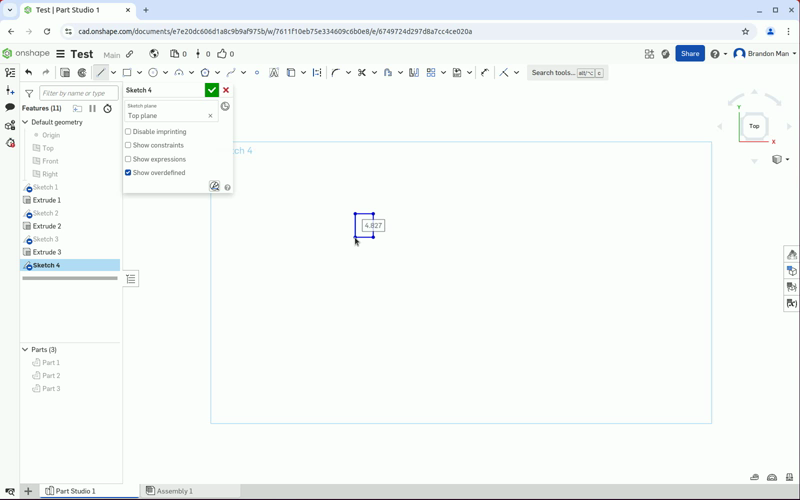
mouse_move(368, 231)
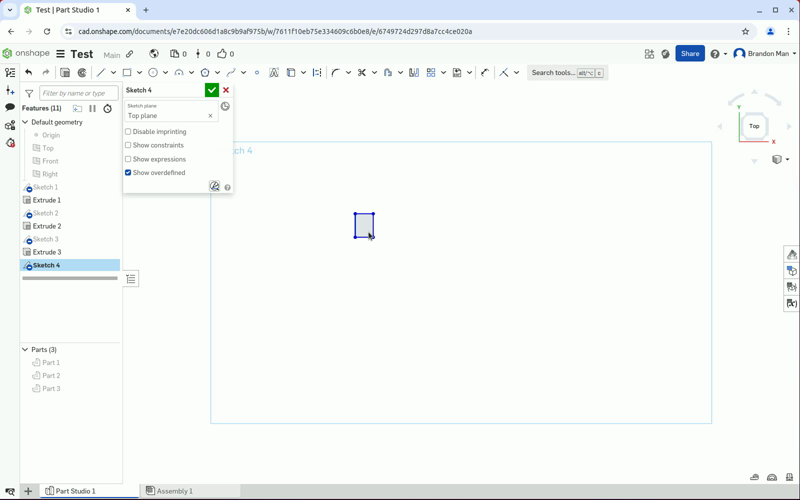
scroll(6)
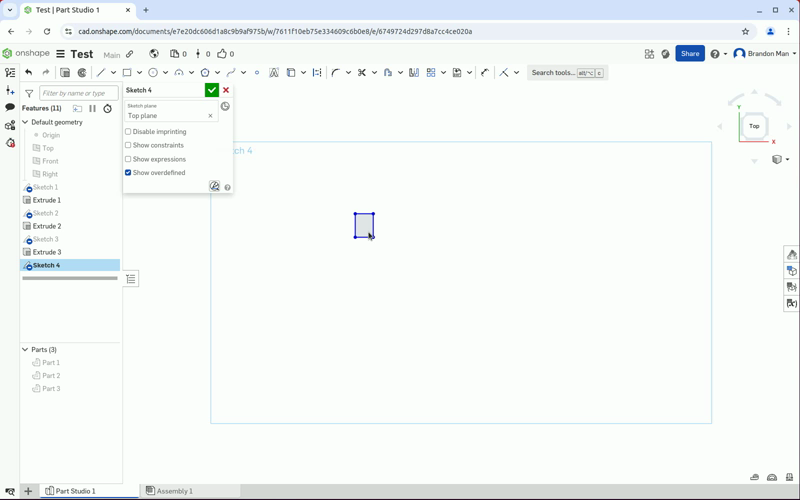
scroll(6)
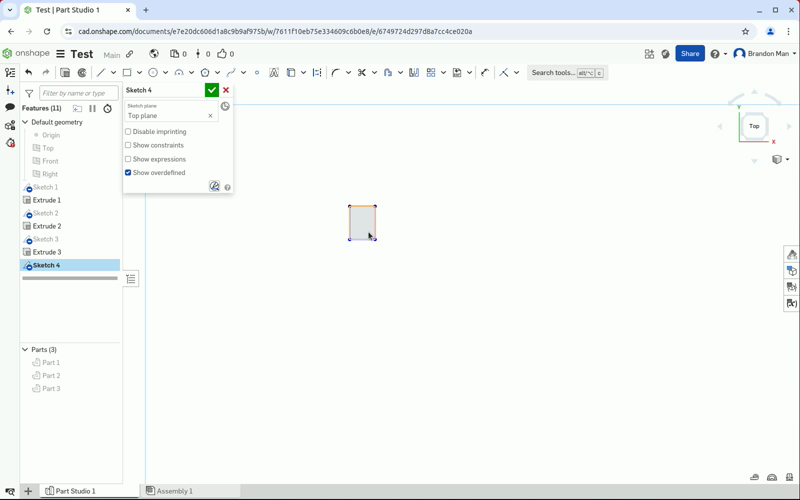
scroll(6)
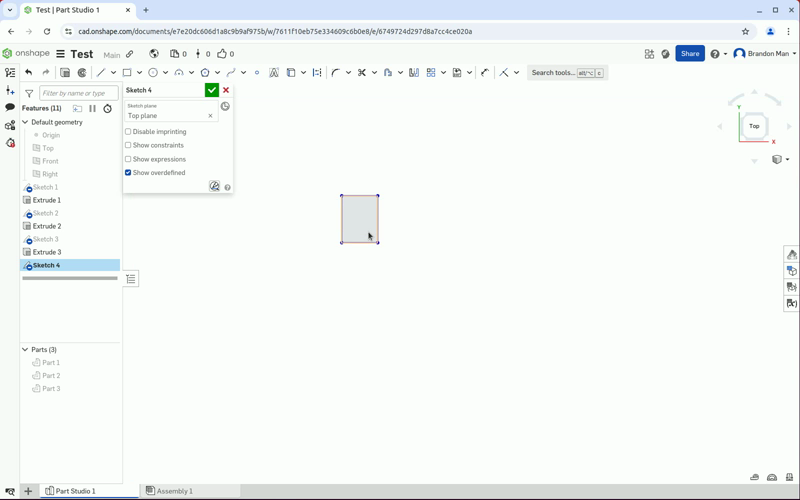
scroll(6)
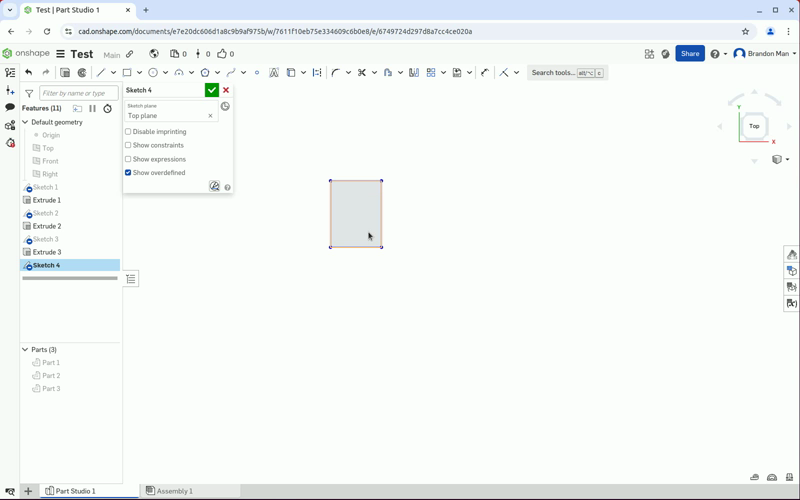
scroll(6)
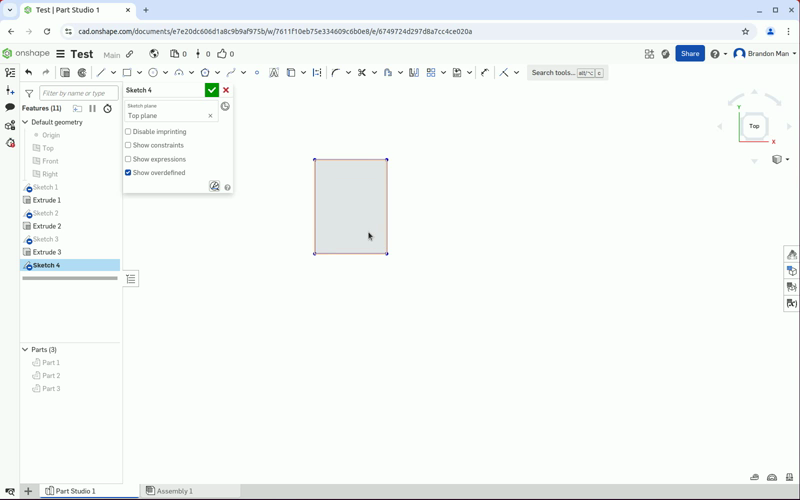
scroll(6)
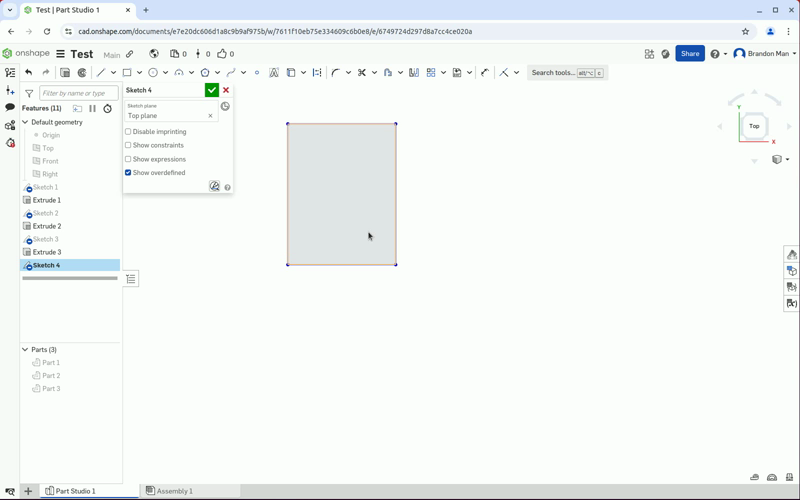
scroll(6)
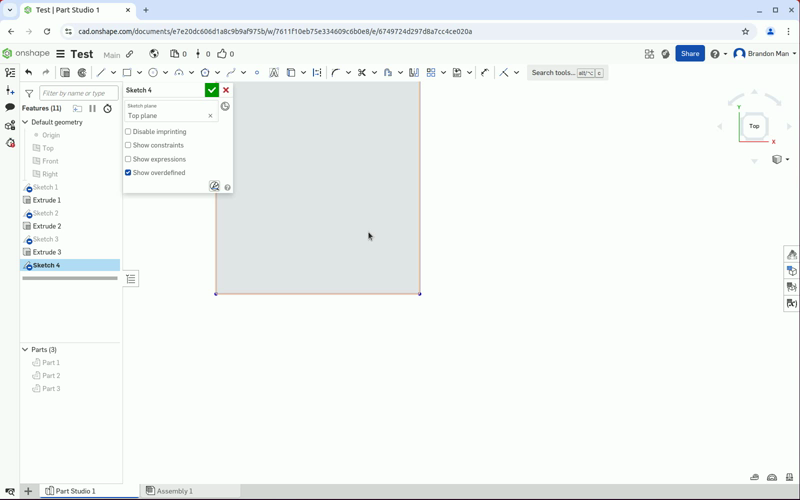
click(368, 231)
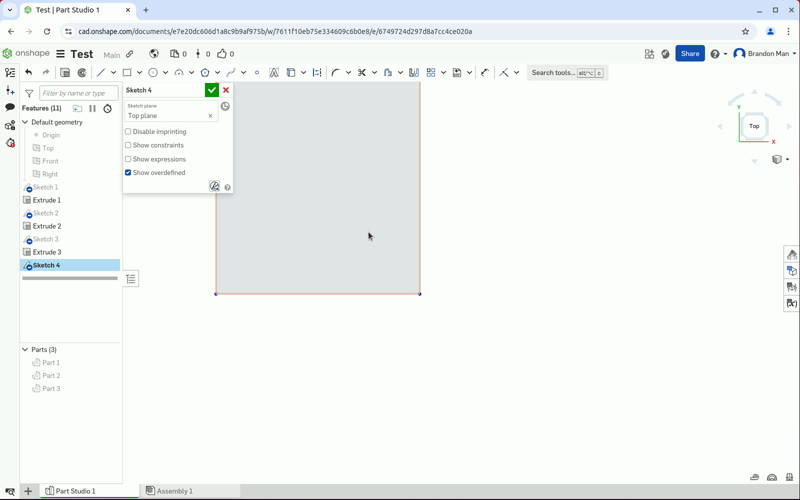
scroll(-6)
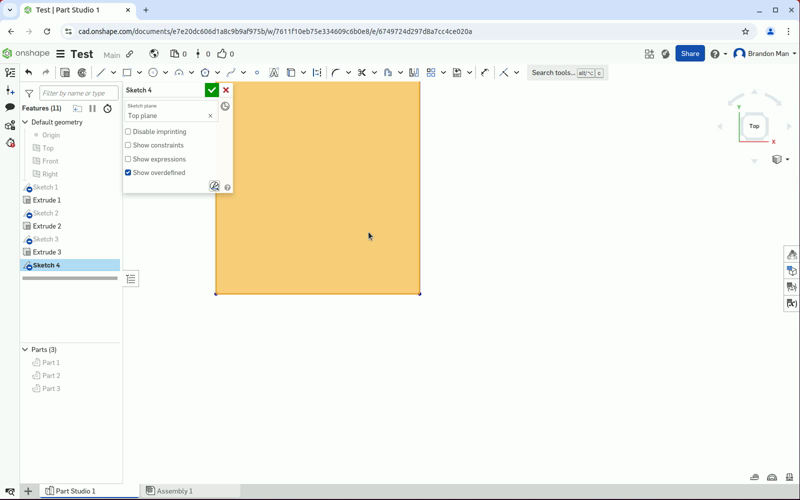
scroll(-6)
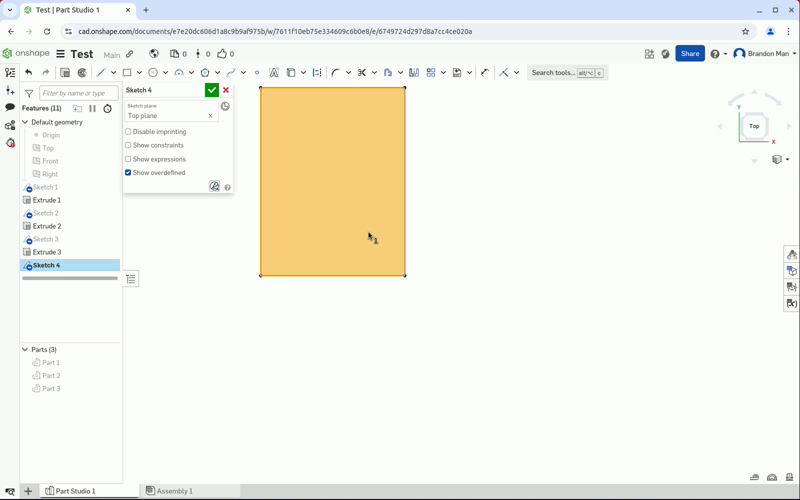
scroll(-6)
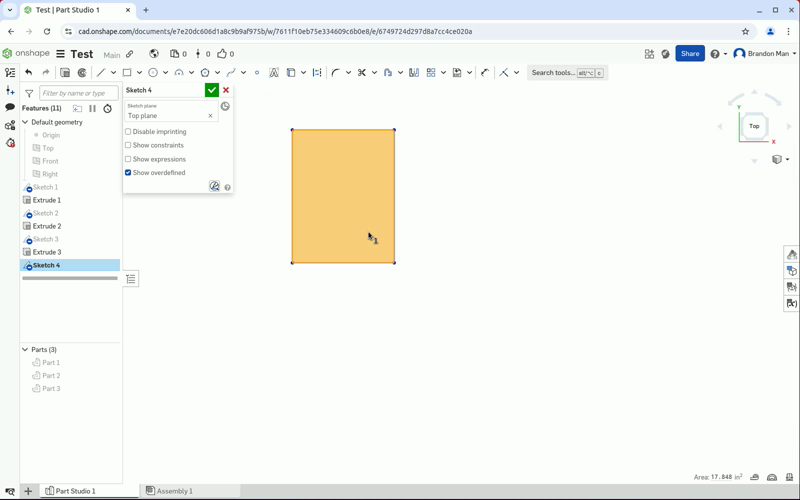
scroll(-6)
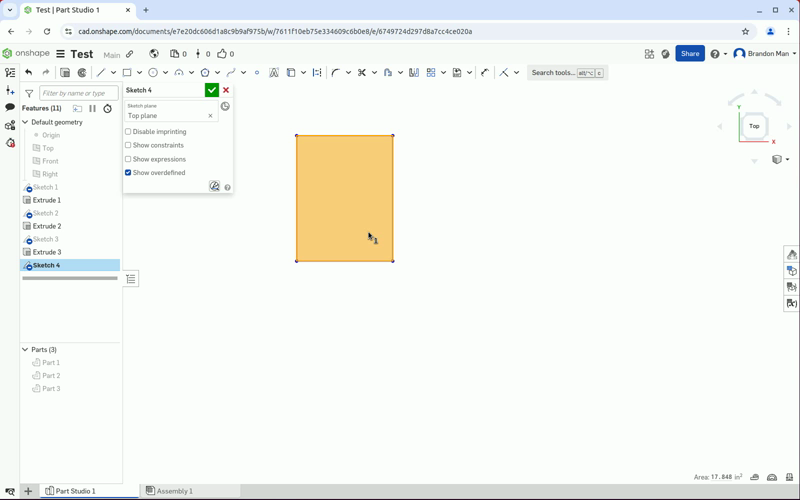
scroll(-6)
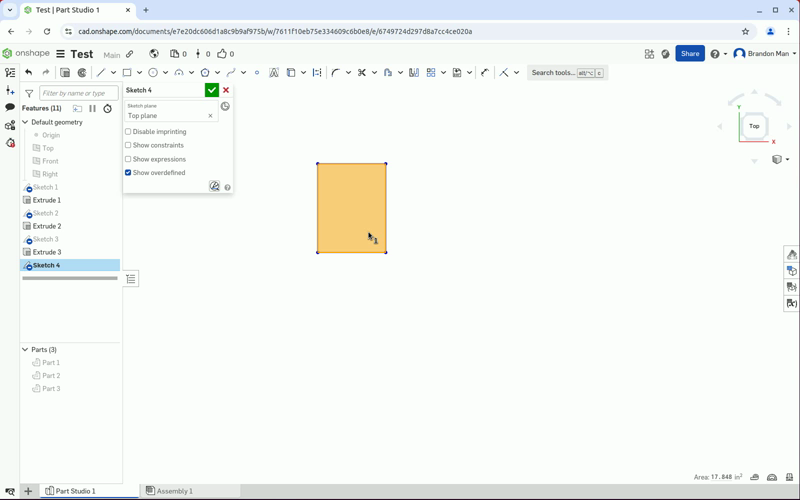
scroll(-6)
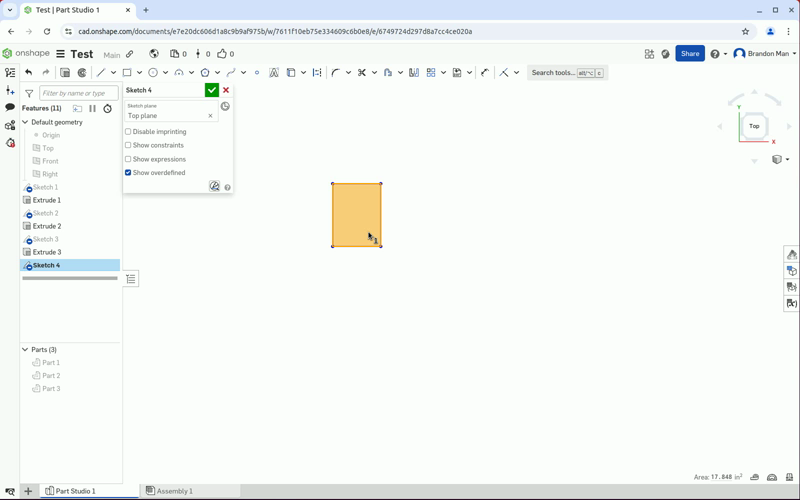
scroll(-6)
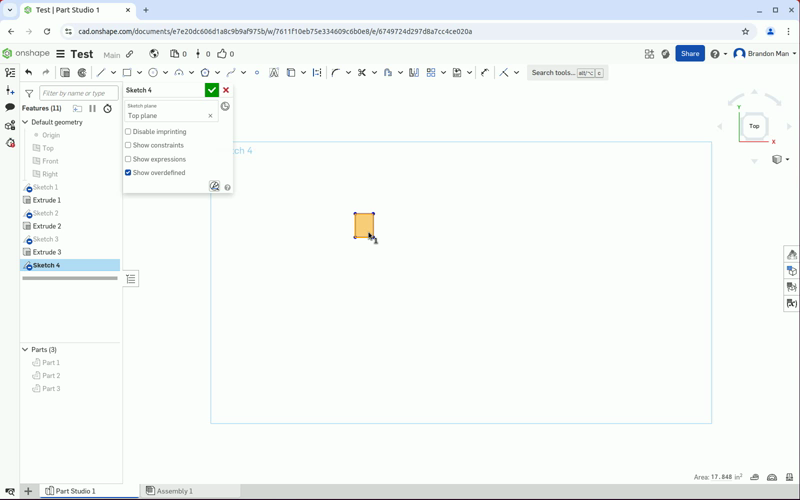
mouse_move(73, 352)
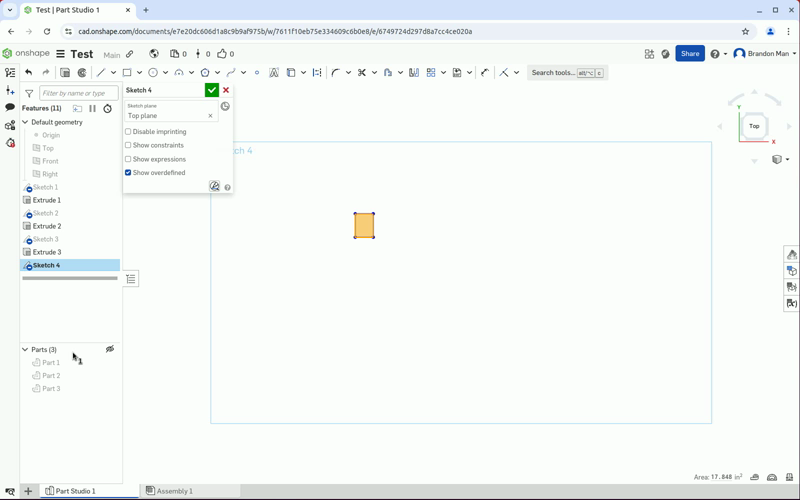
key(shift+y)
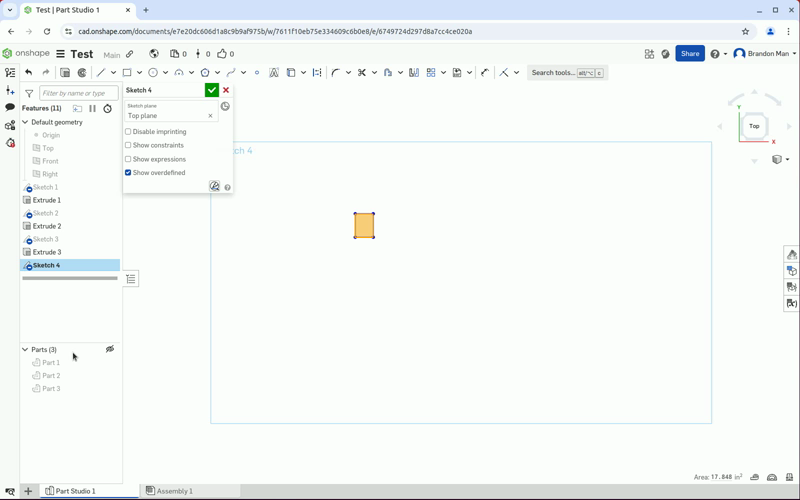
key(shift+e)
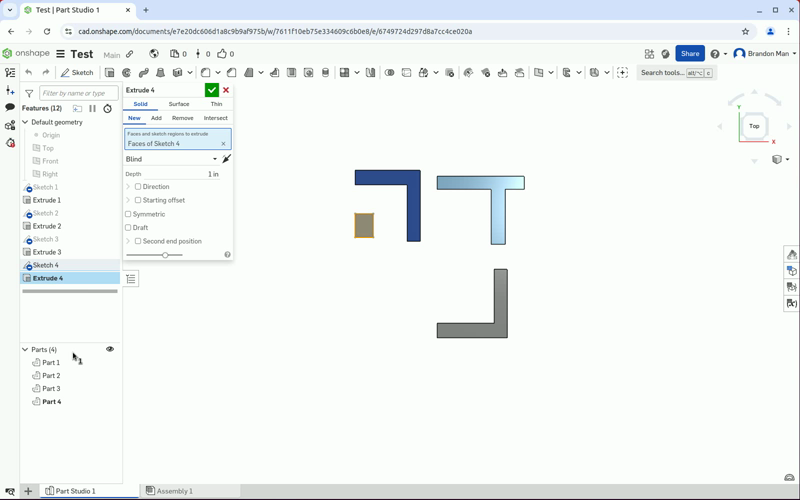
mouse_move(143, 106)
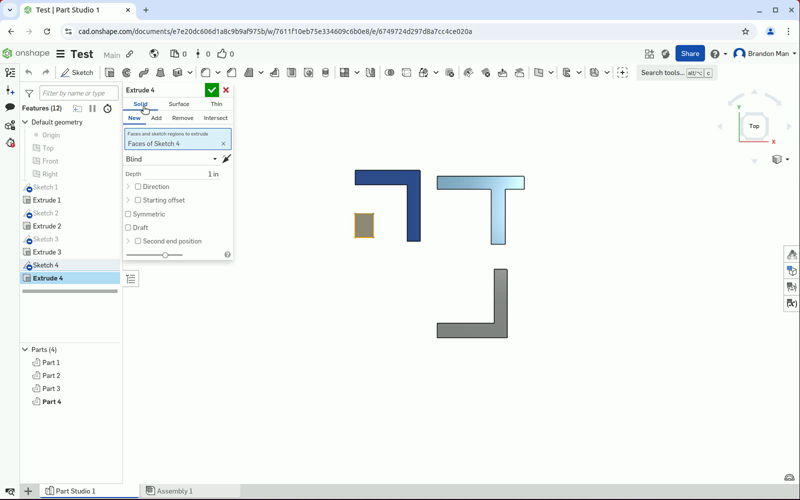
click(143, 106)
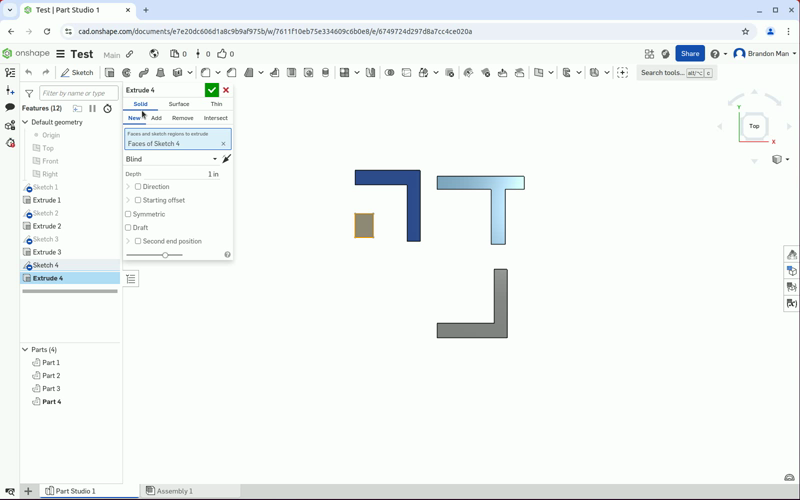
mouse_move(137, 120)
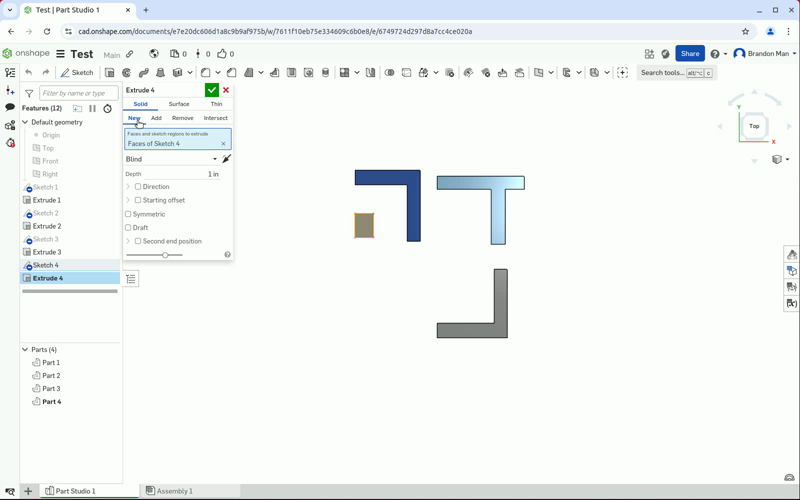
click(137, 120)
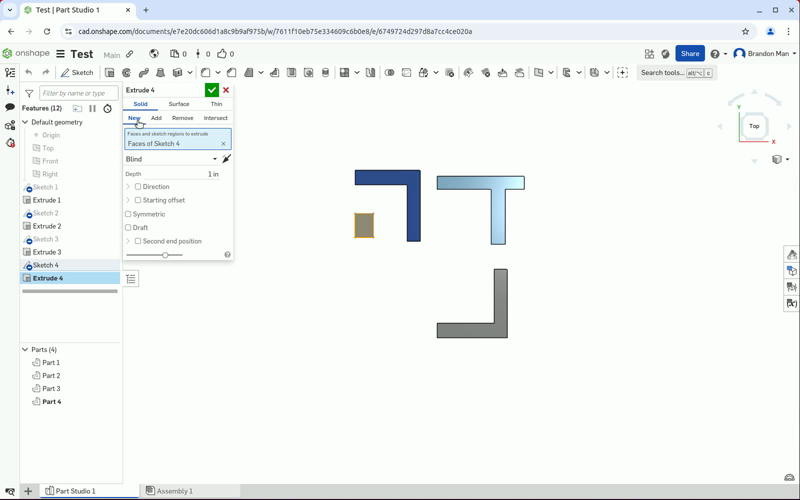
key(tab, 4)
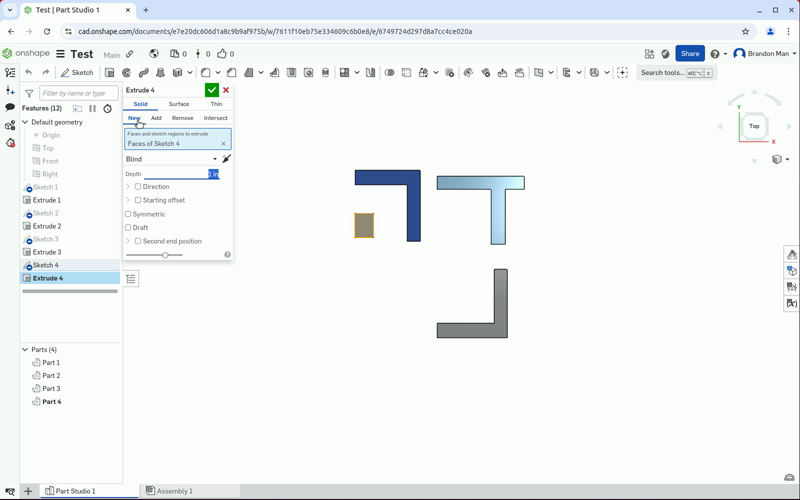
text(5.296)
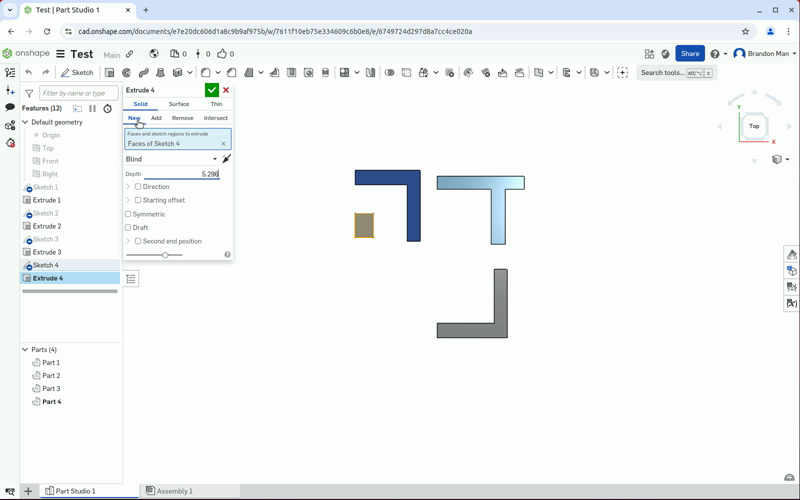
key(enter)
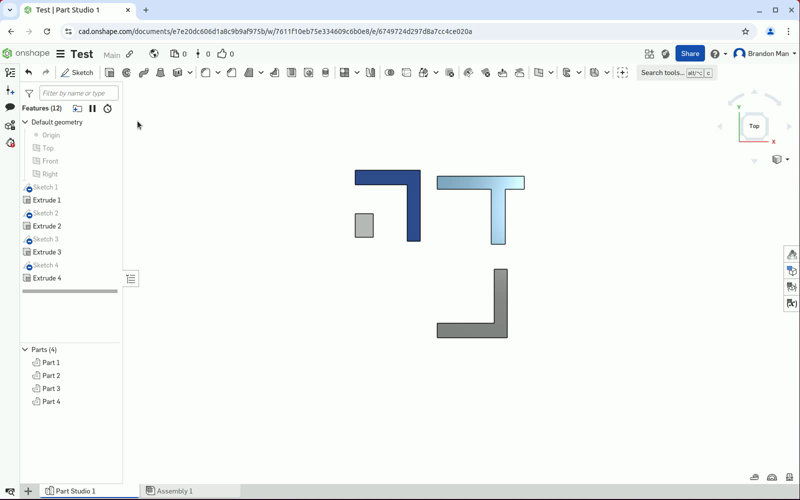
key(shift+h)
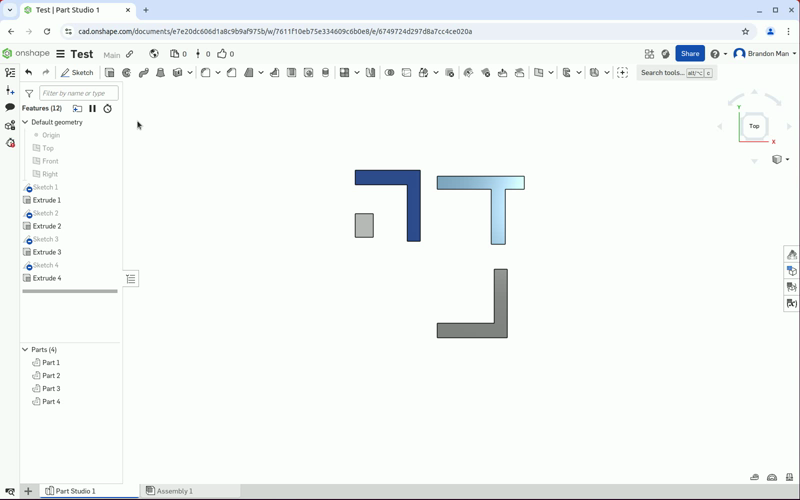
key(shift+h)
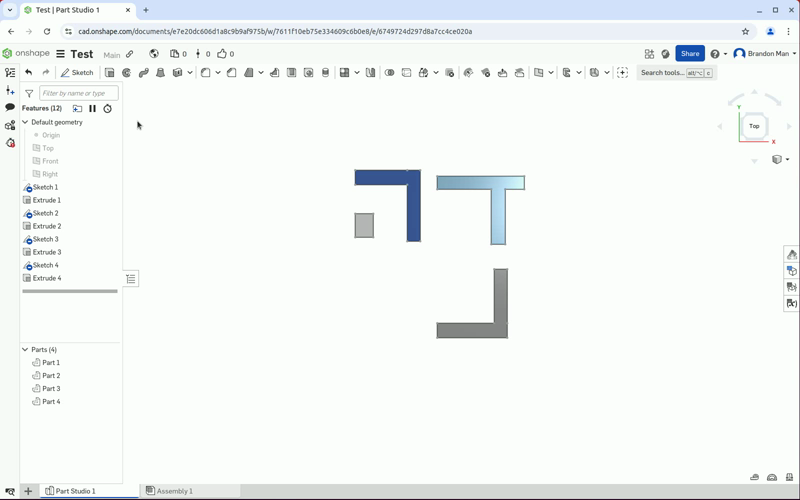
key(shift+7)
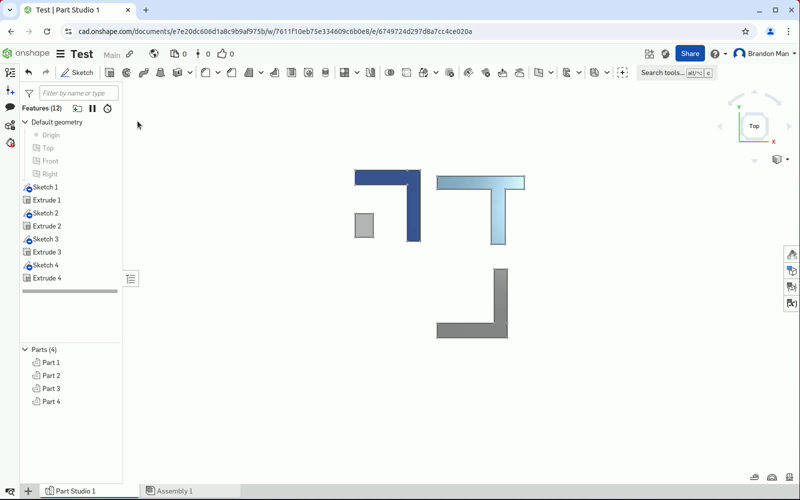
key(up, 3)
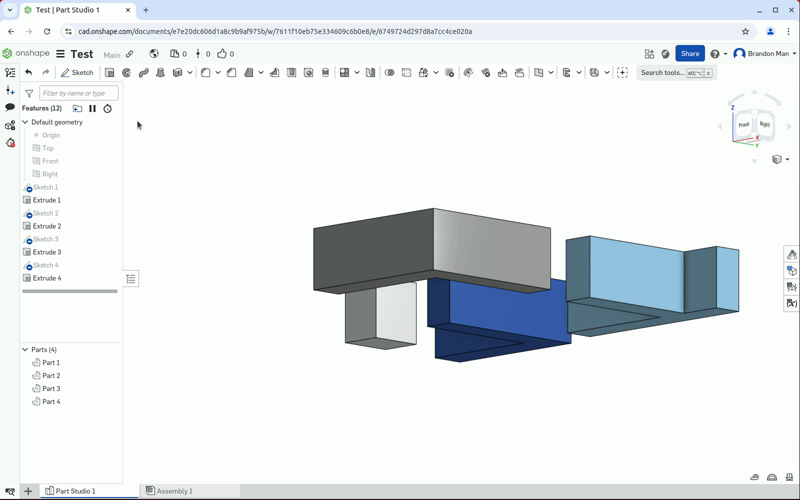
key(left, 3)
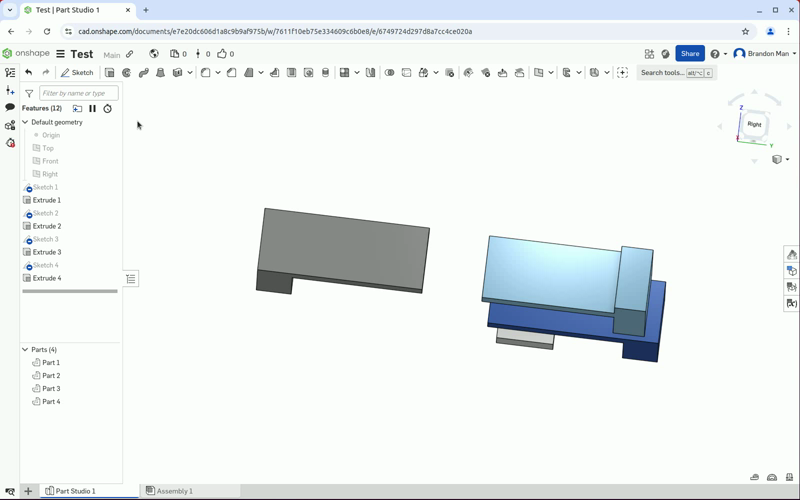
key(right, 3)
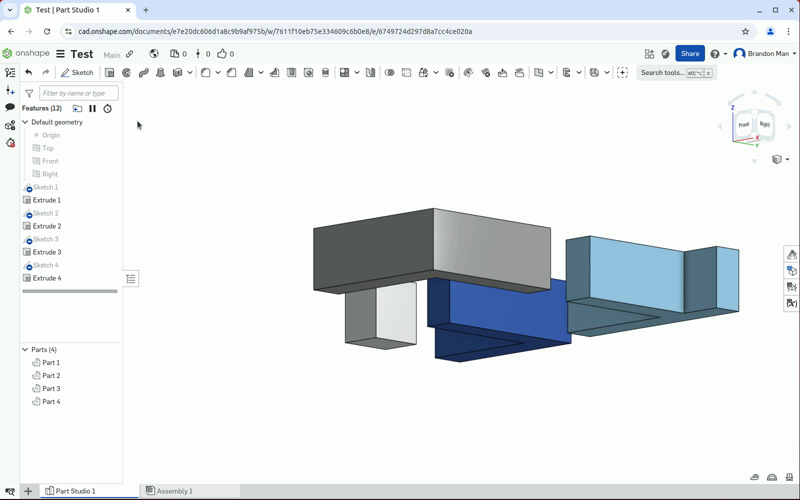
key(down, 3)
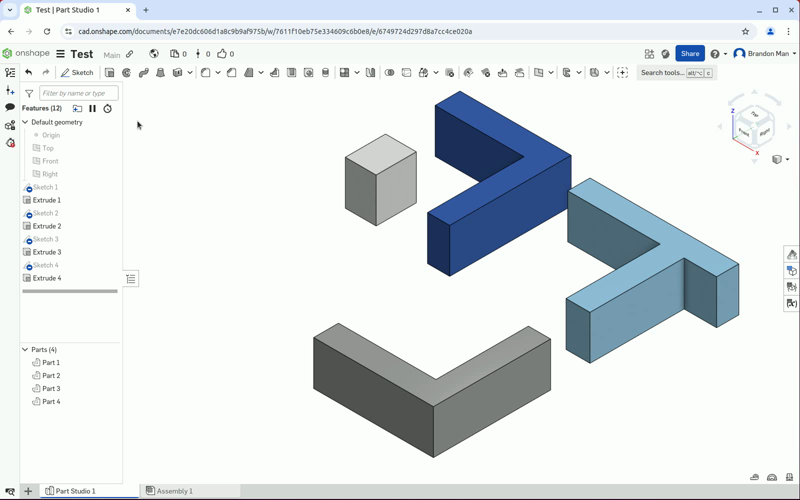
mouse_move(73, 189)
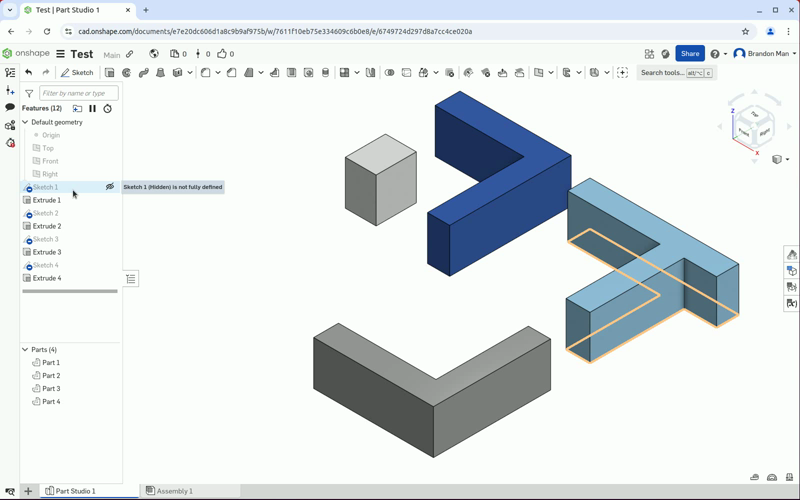
click(73, 189)